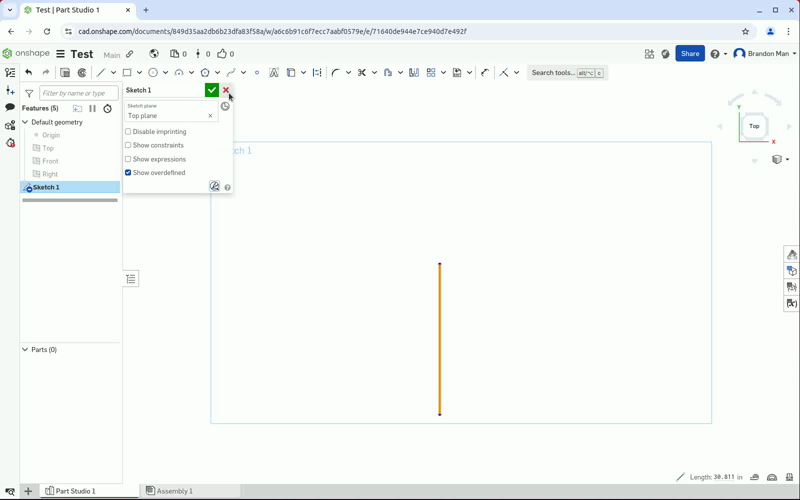
key(shift+h)
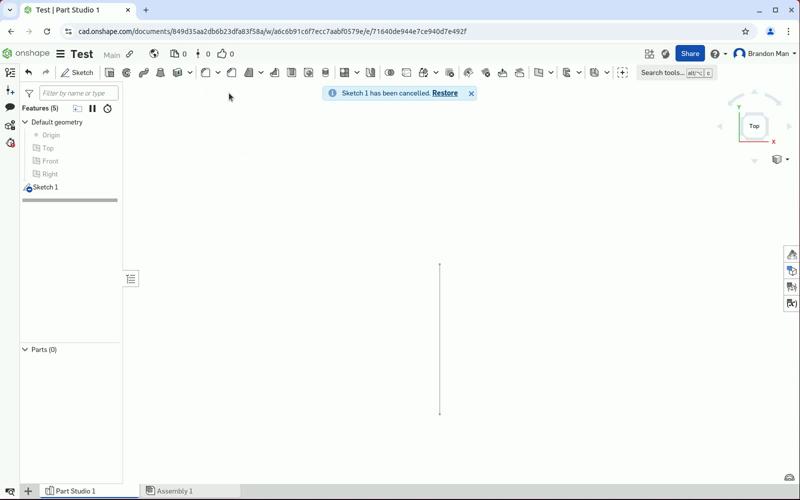
key(shift+s)
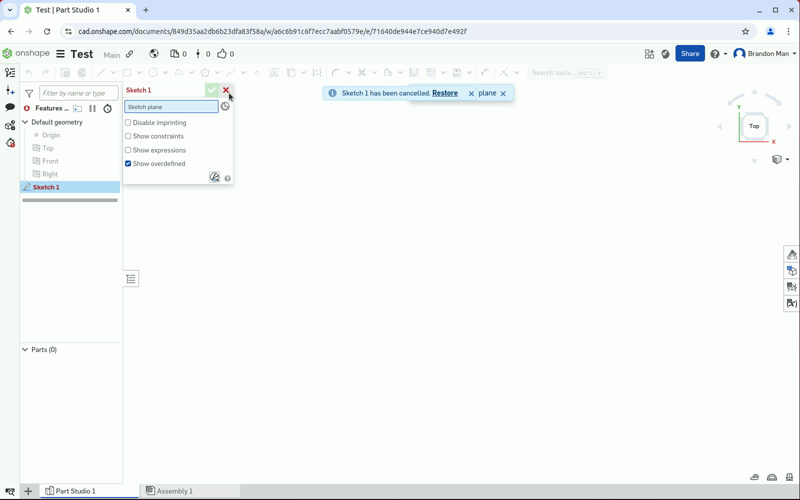
mouse_move(73, 150)
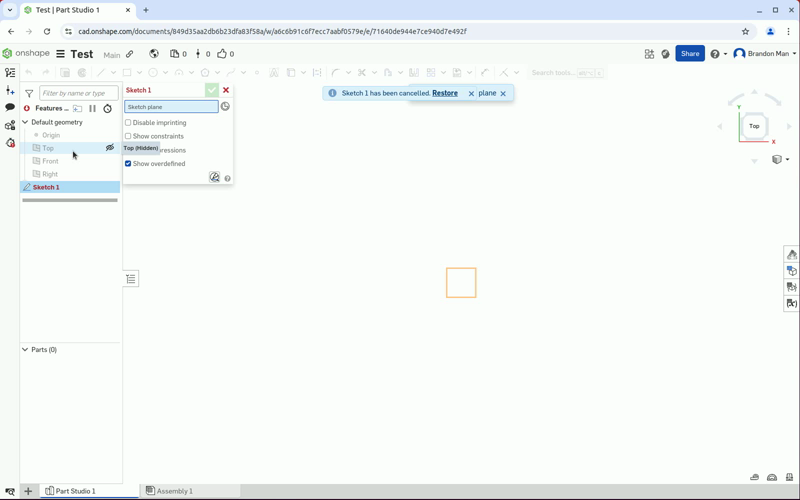
click(73, 150)
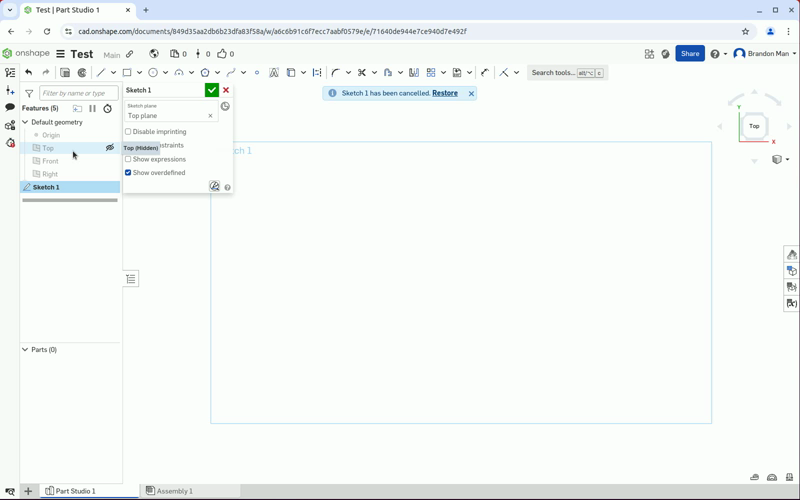
mouse_move(73, 352)
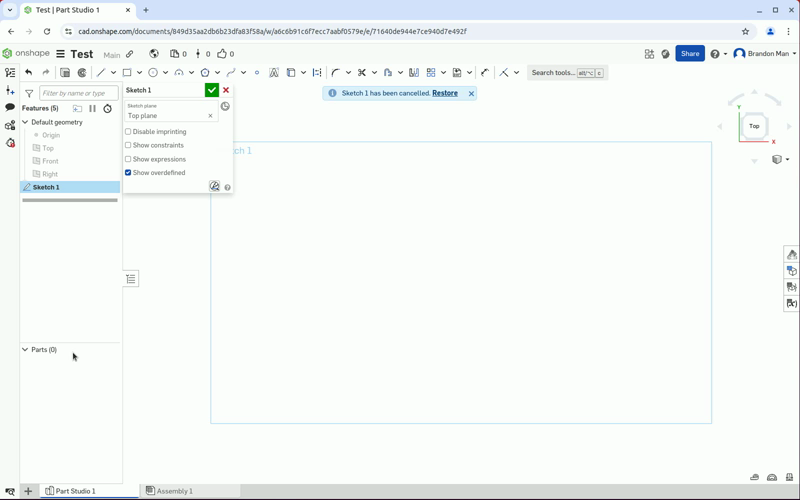
key(y)
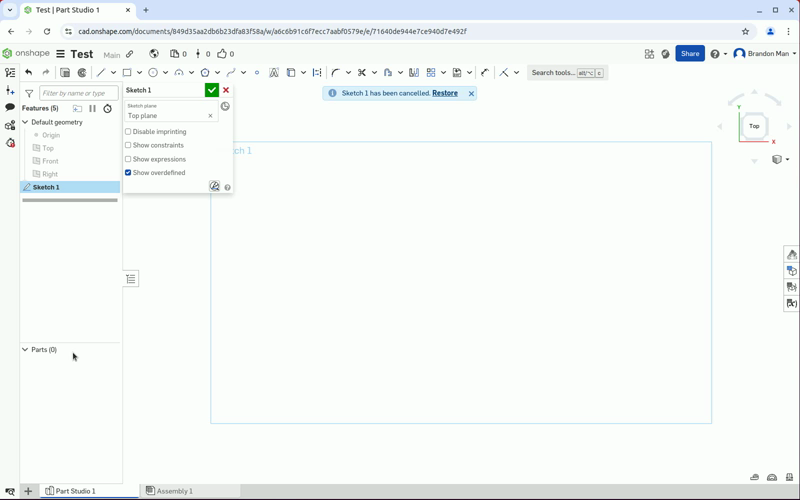
key(l)
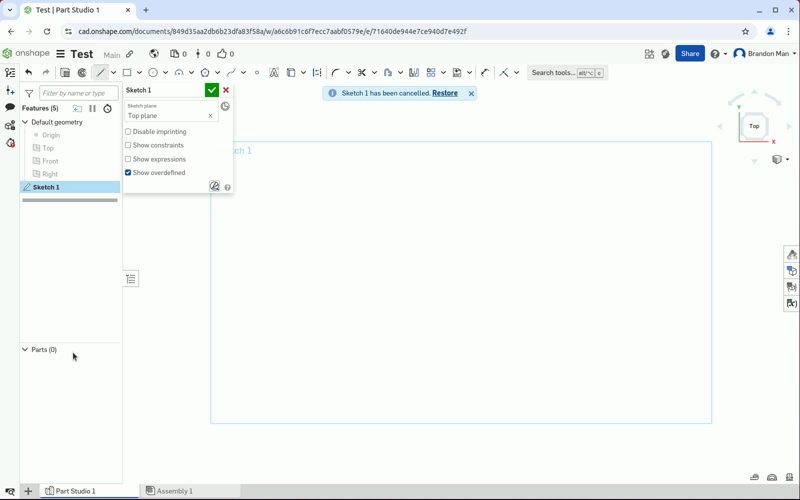
key_down(shift)
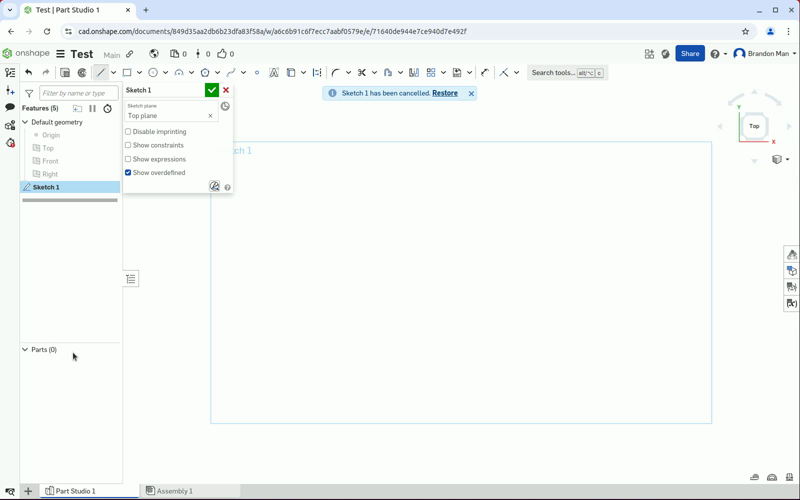
mouse_move(390, 245)
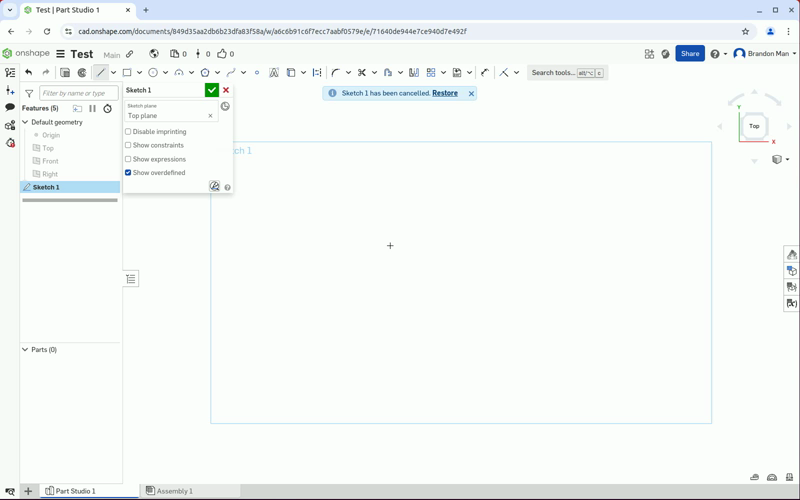
click(390, 245)
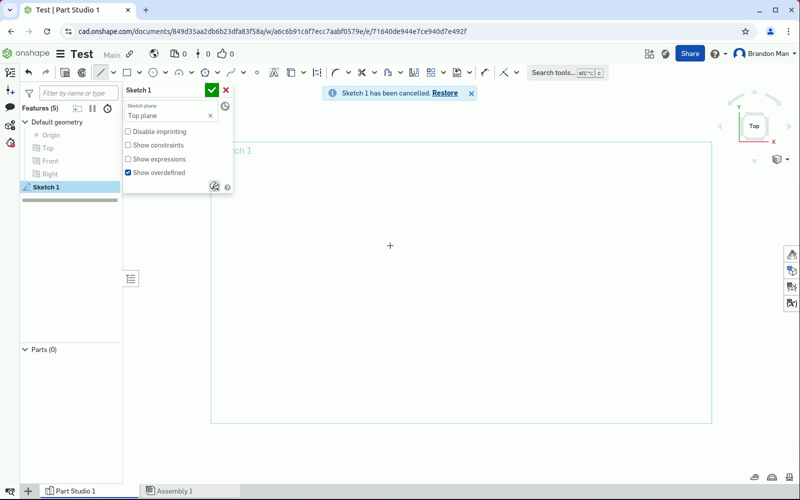
key_up(shift)
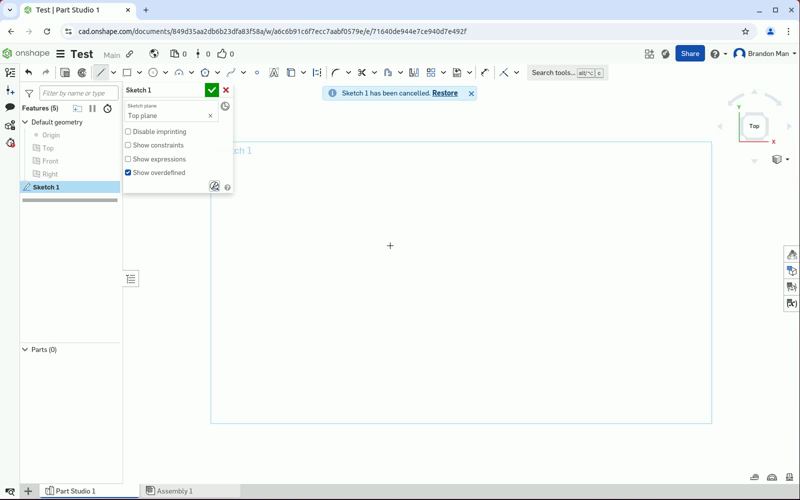
key_down(shift)
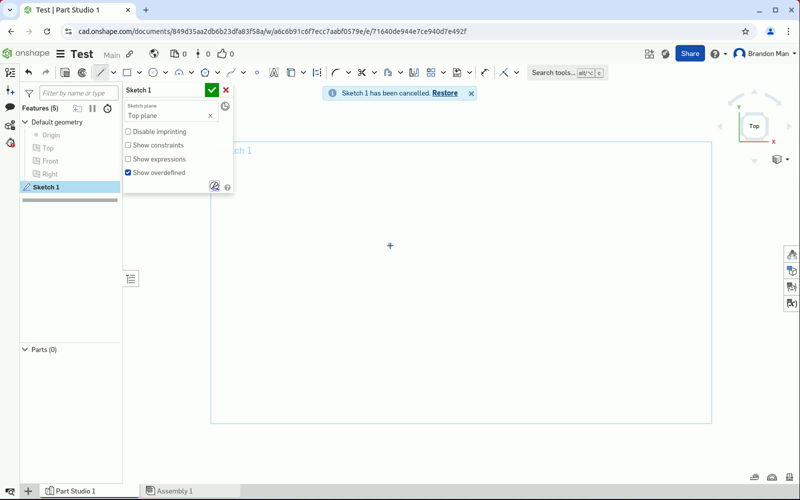
mouse_move(465, 245)
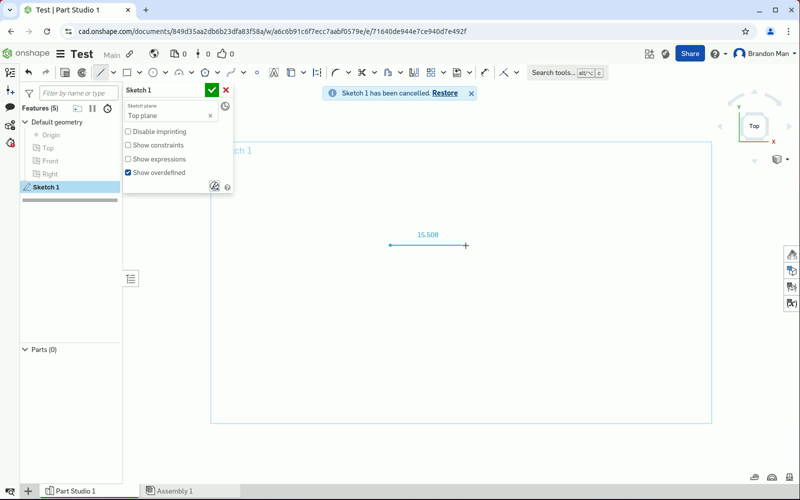
click(465, 245)
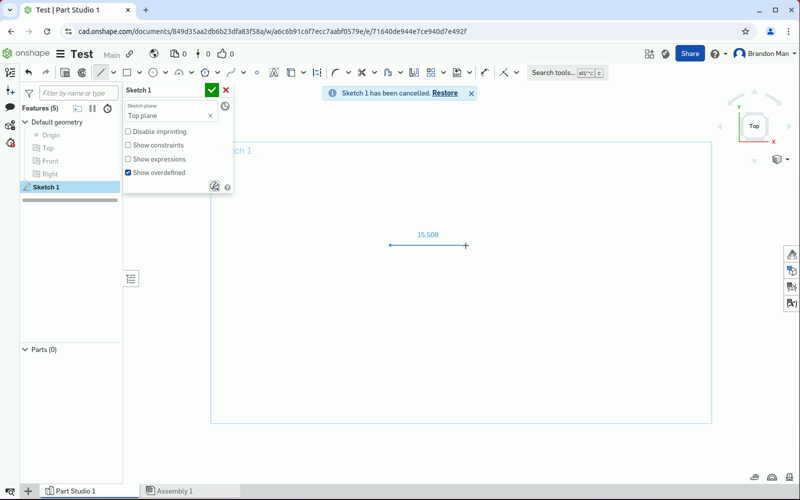
key_up(shift)
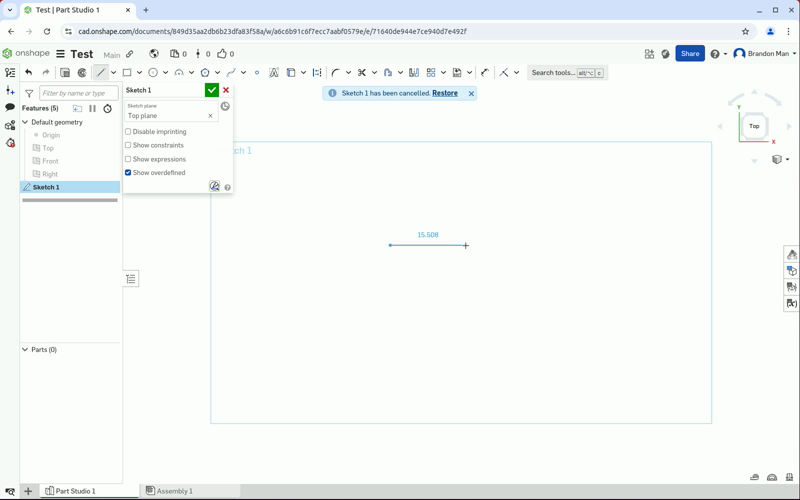
key_down(shift)
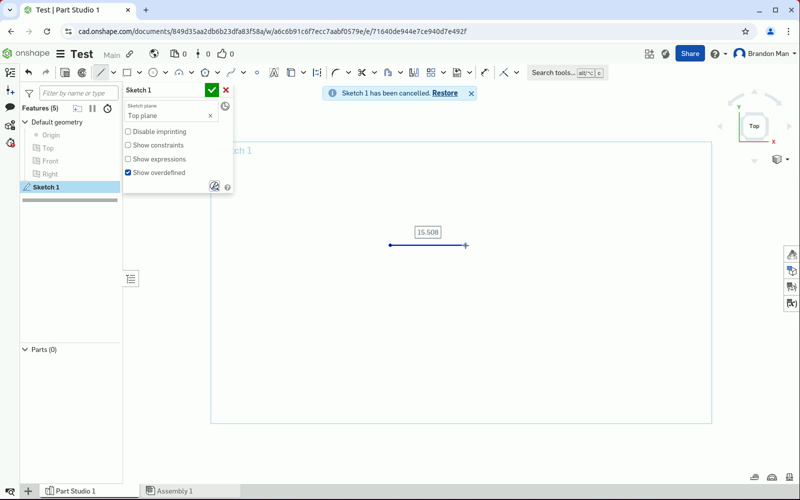
mouse_move(495, 245)
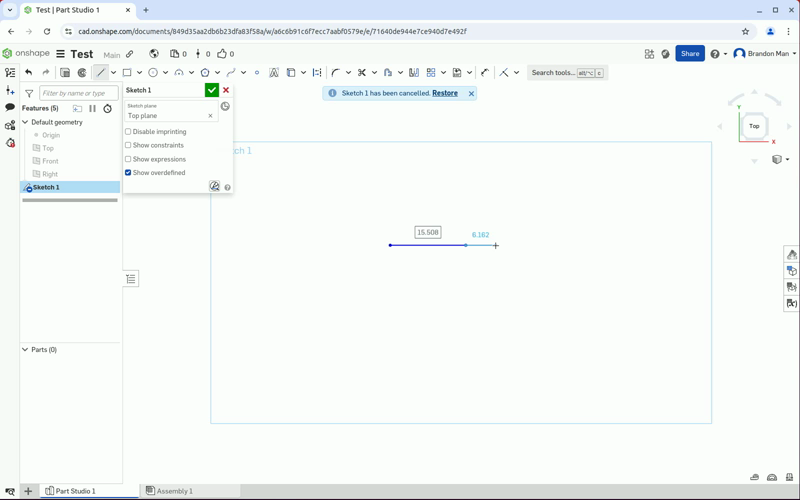
mouse_move(465, 219)
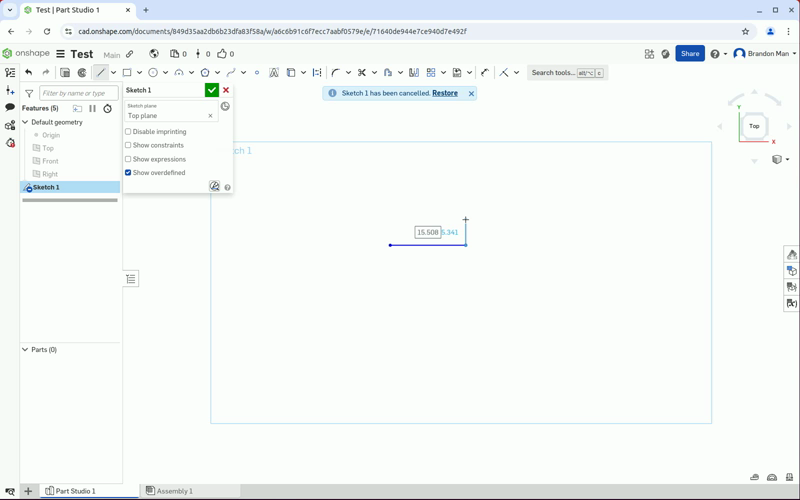
click(465, 219)
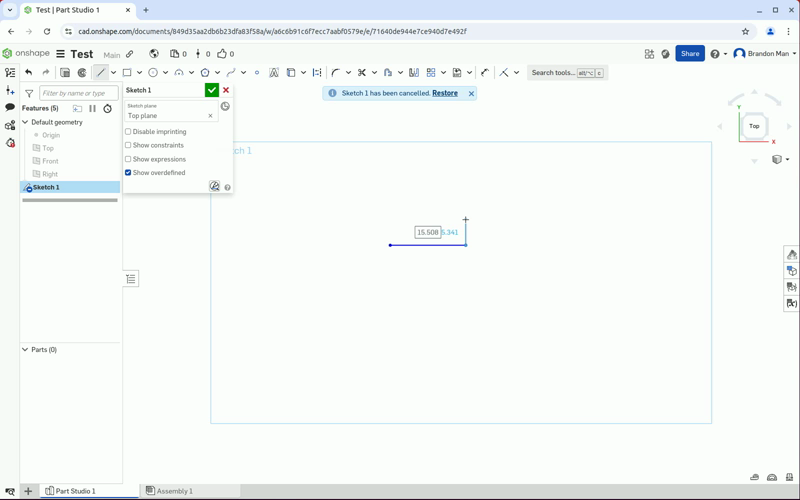
key_up(shift)
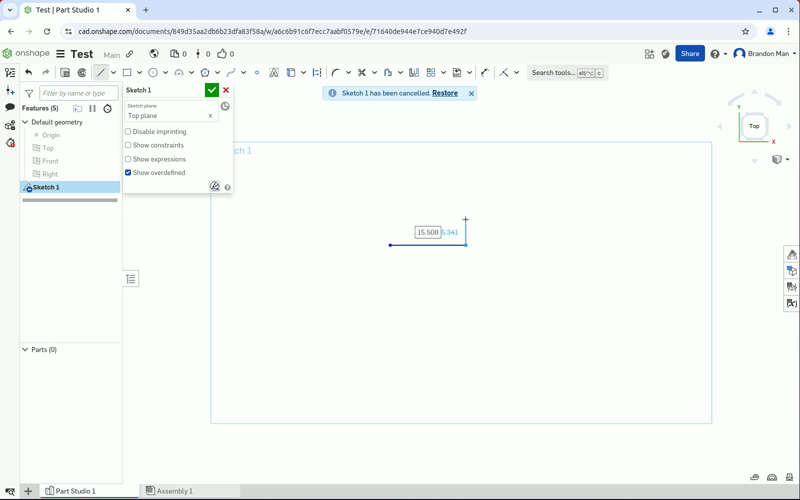
key_down(shift)
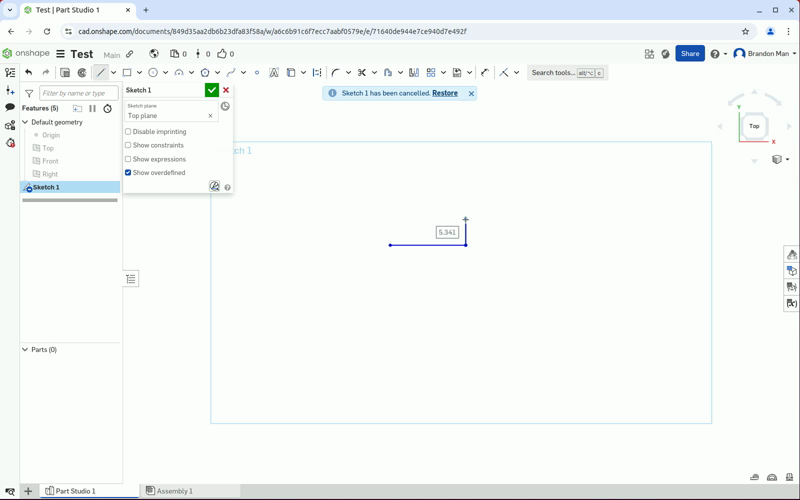
mouse_move(495, 219)
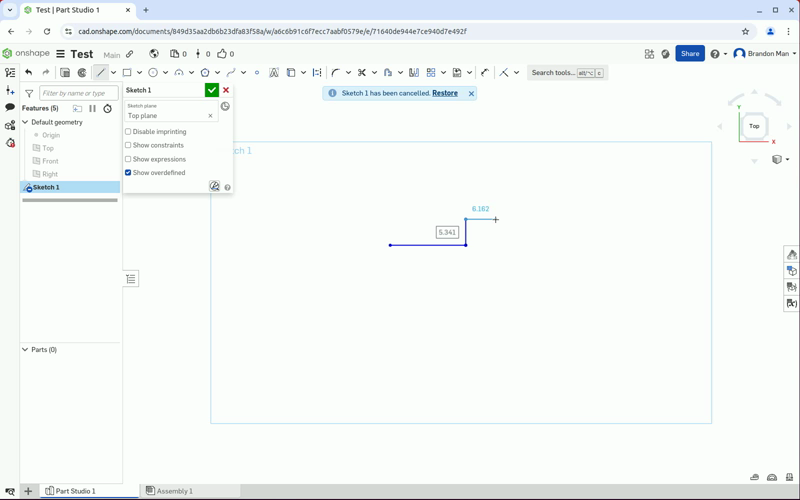
mouse_move(451, 219)
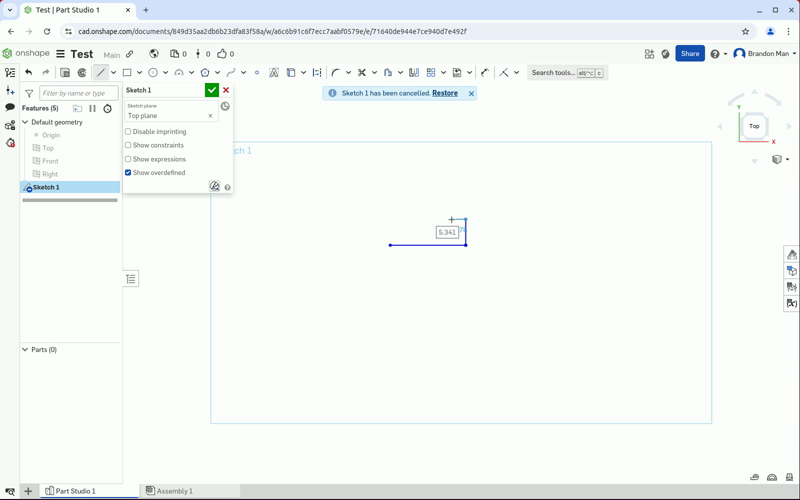
click(451, 219)
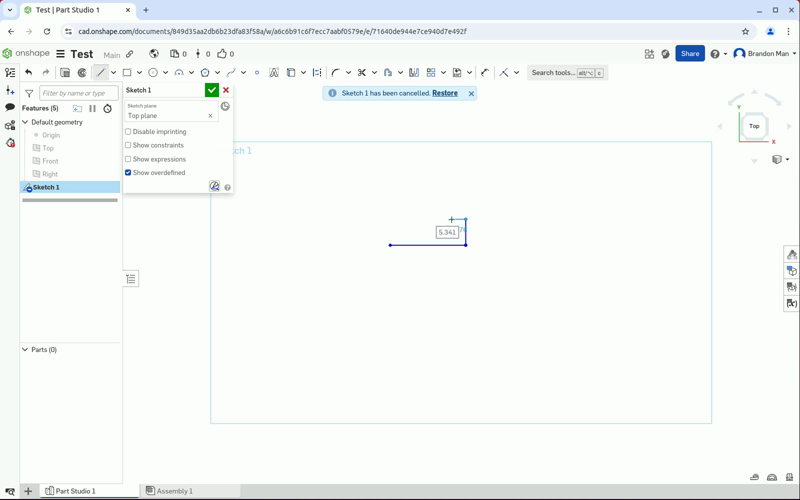
key_up(shift)
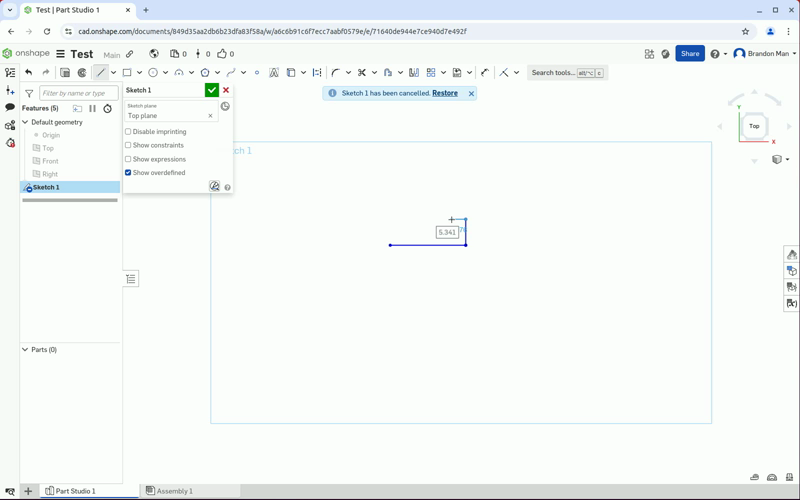
key_down(shift)
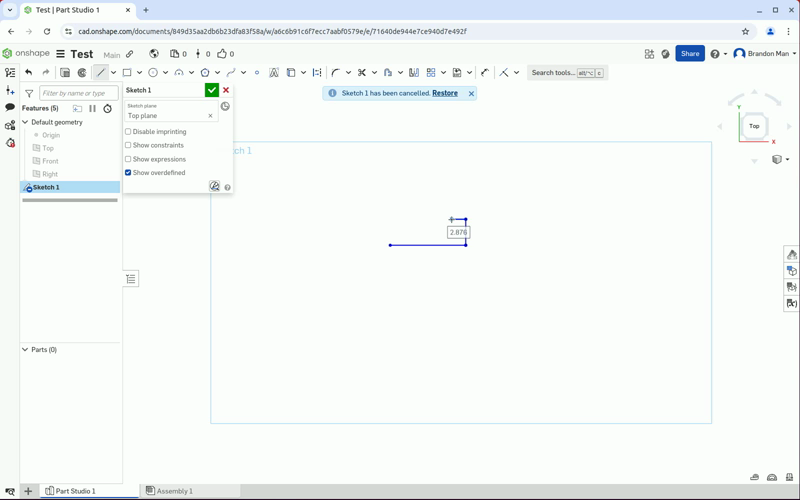
mouse_move(481, 219)
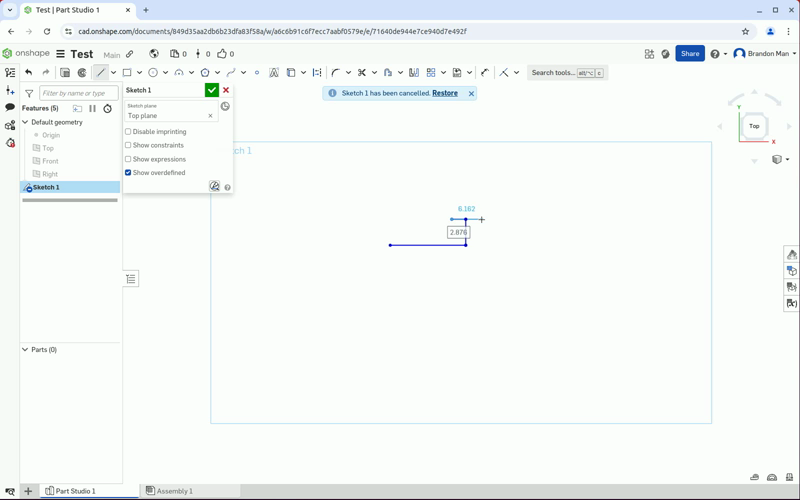
mouse_move(451, 196)
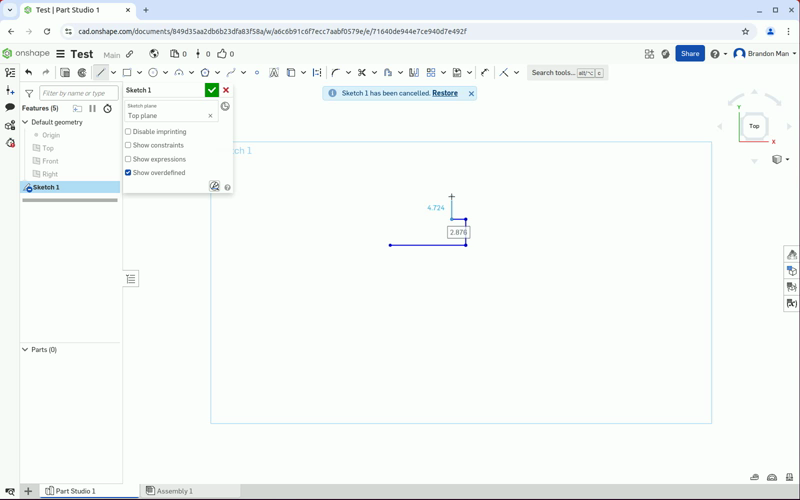
click(451, 196)
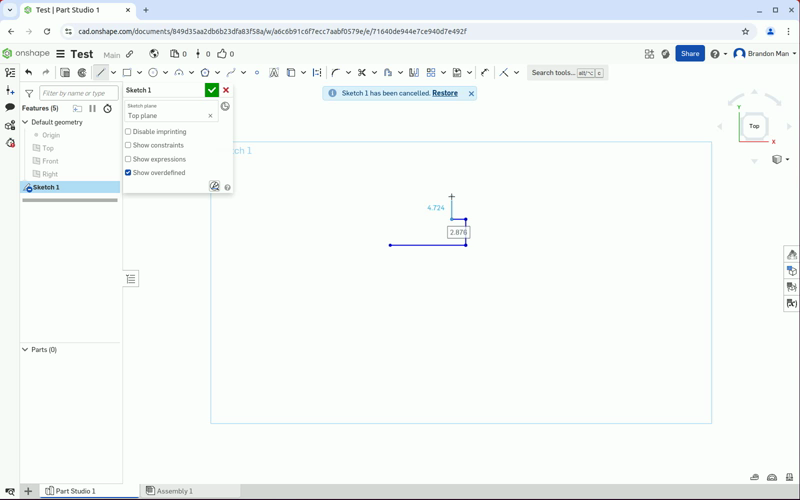
key_up(shift)
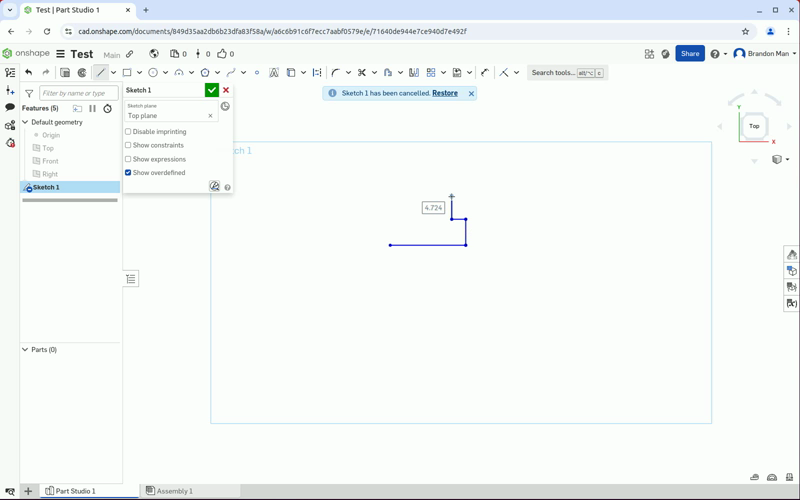
key_down(shift)
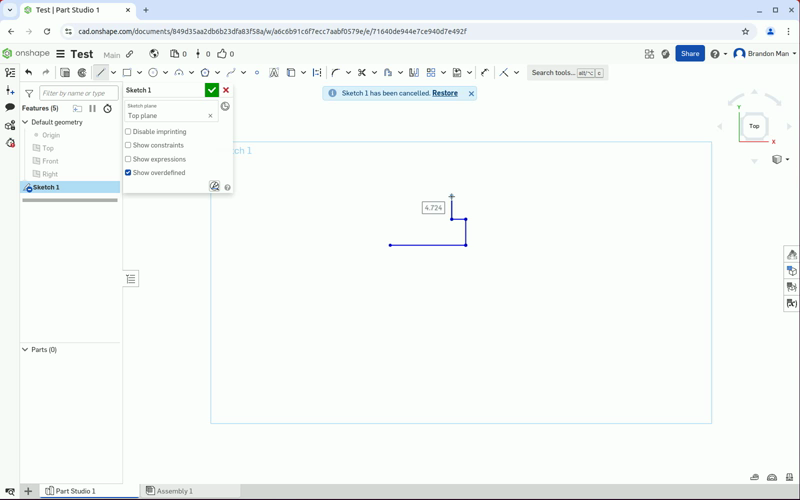
mouse_move(481, 196)
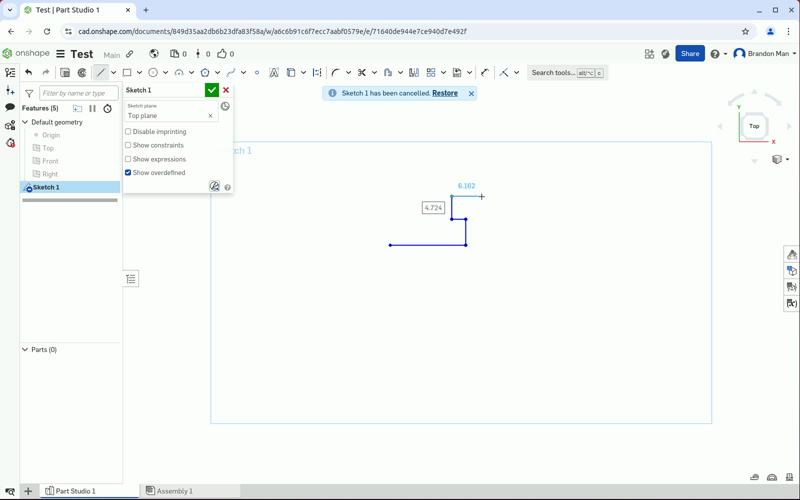
mouse_move(465, 196)
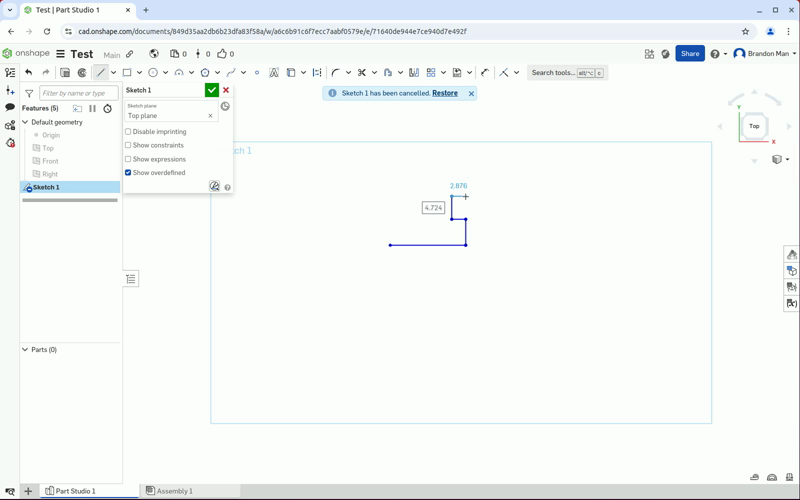
click(465, 196)
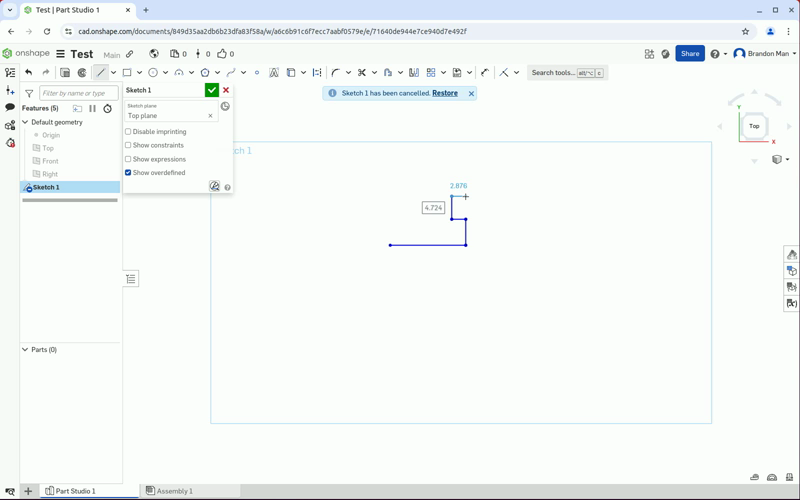
key_up(shift)
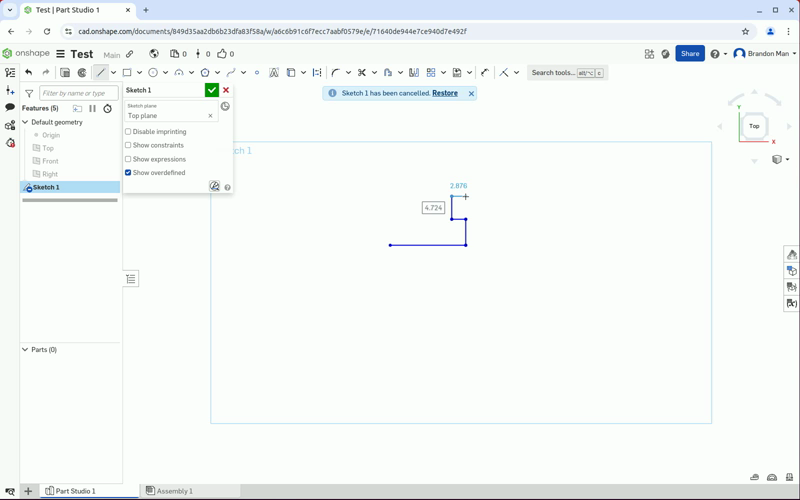
key_down(shift)
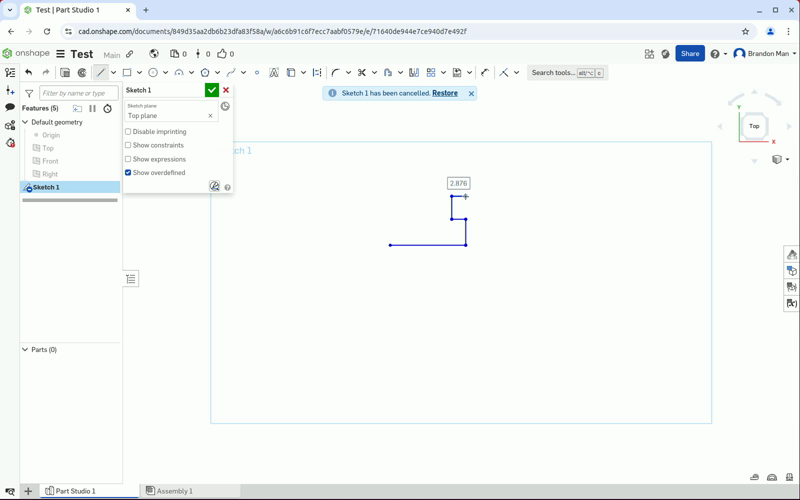
mouse_move(495, 196)
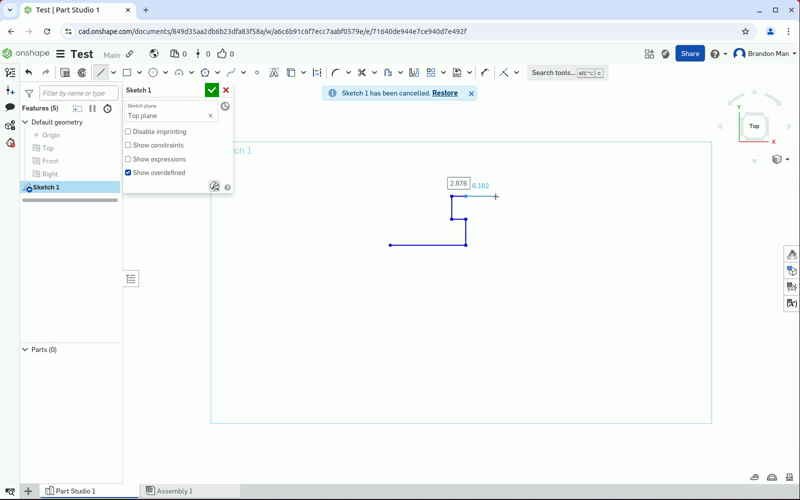
mouse_move(465, 170)
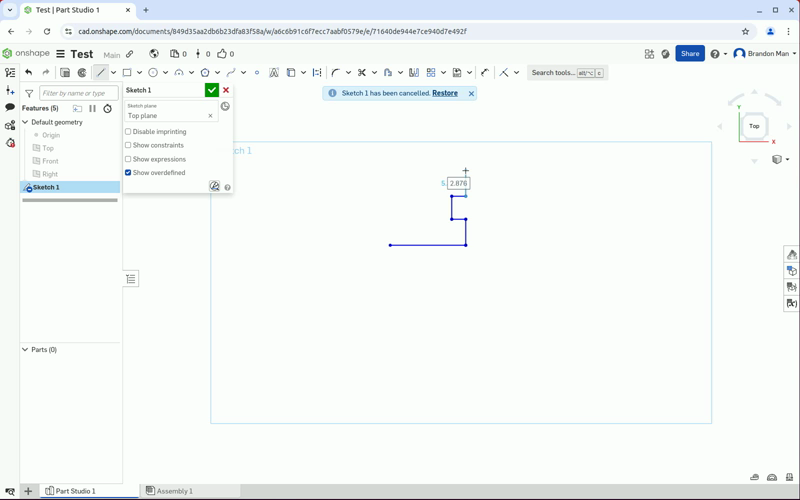
click(465, 170)
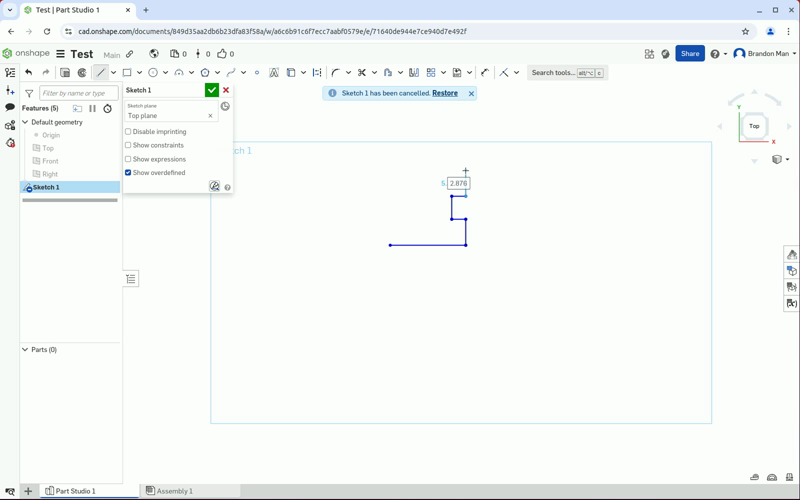
key_up(shift)
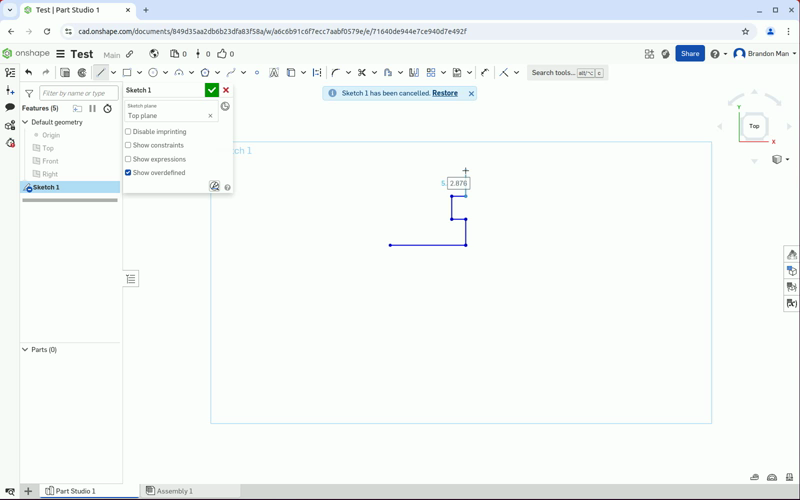
key_down(shift)
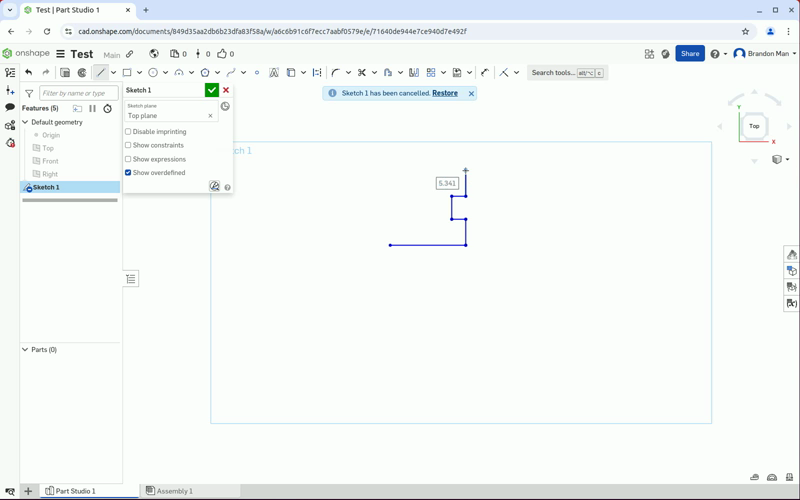
mouse_move(390, 170)
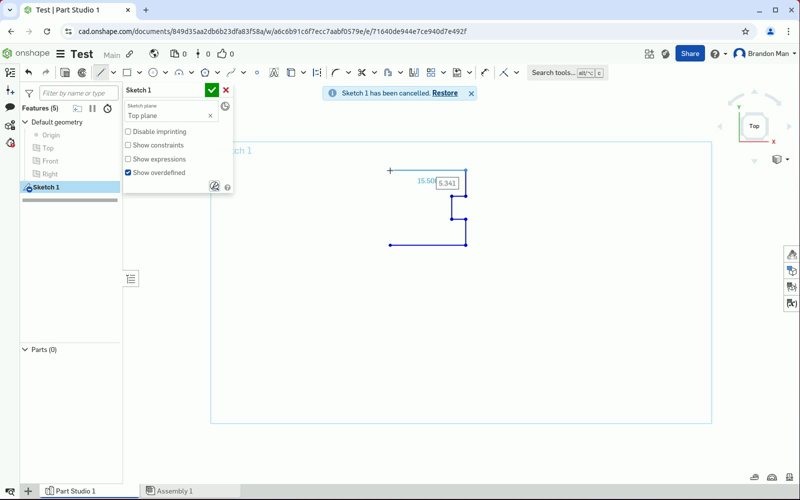
click(390, 170)
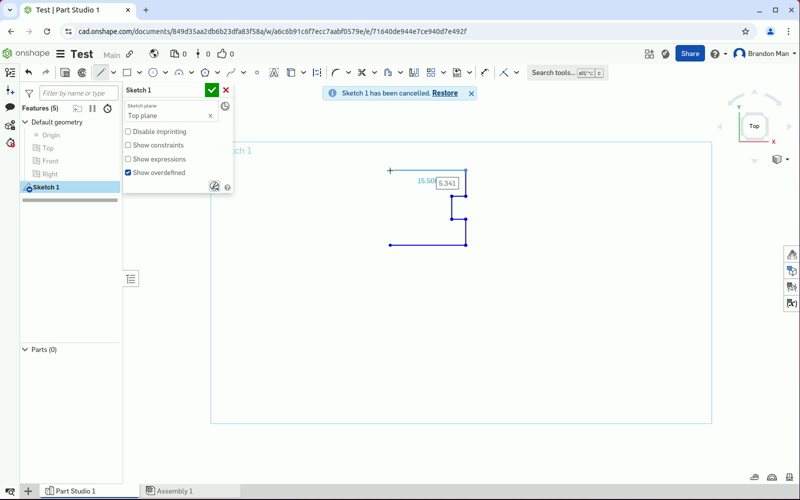
key_up(shift)
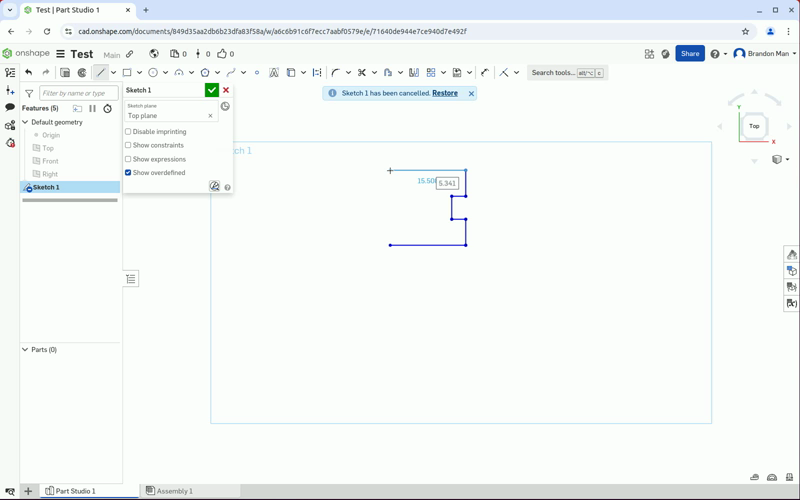
key_down(shift)
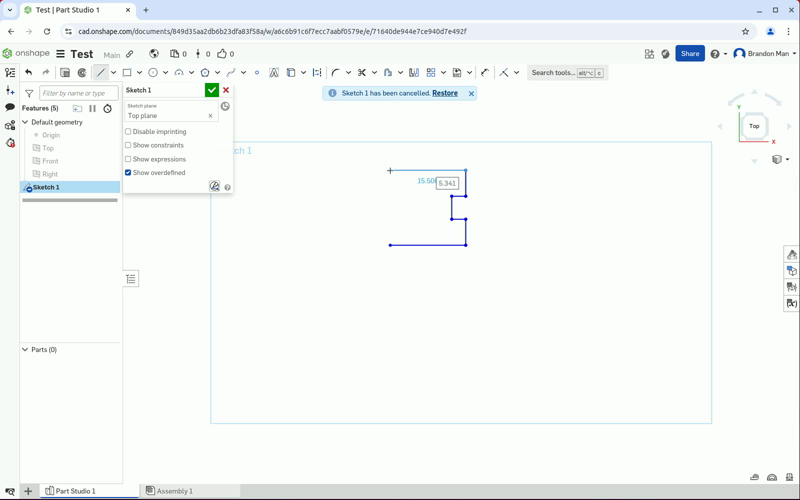
mouse_move(420, 170)
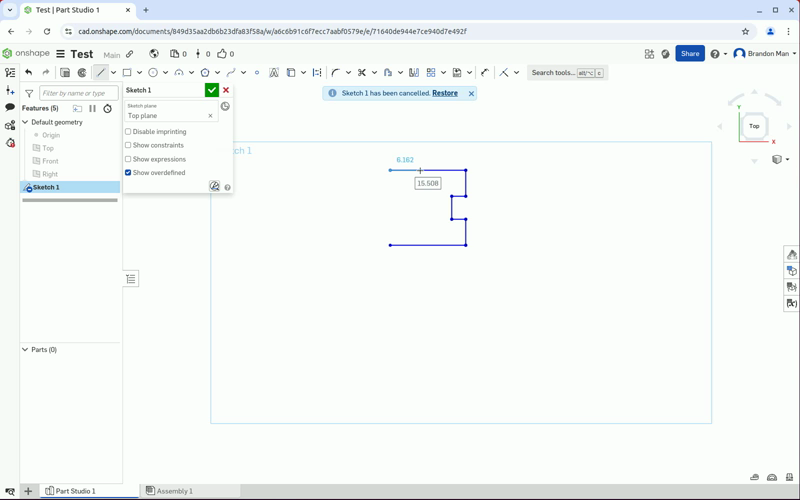
mouse_move(390, 196)
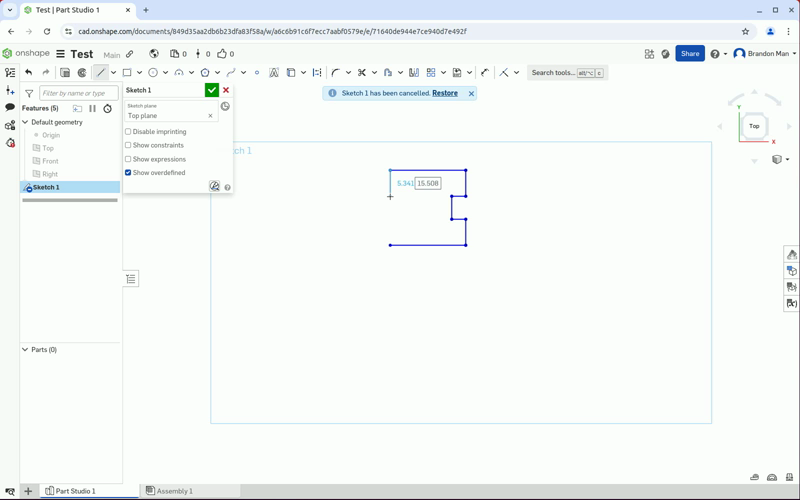
click(390, 196)
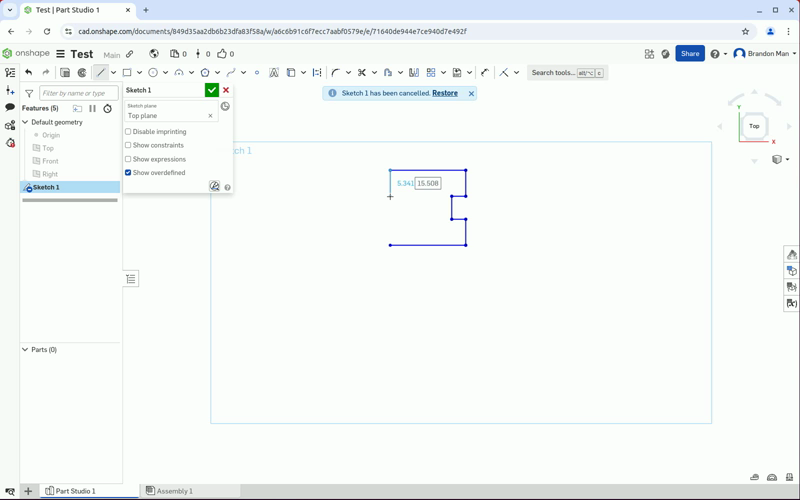
key_up(shift)
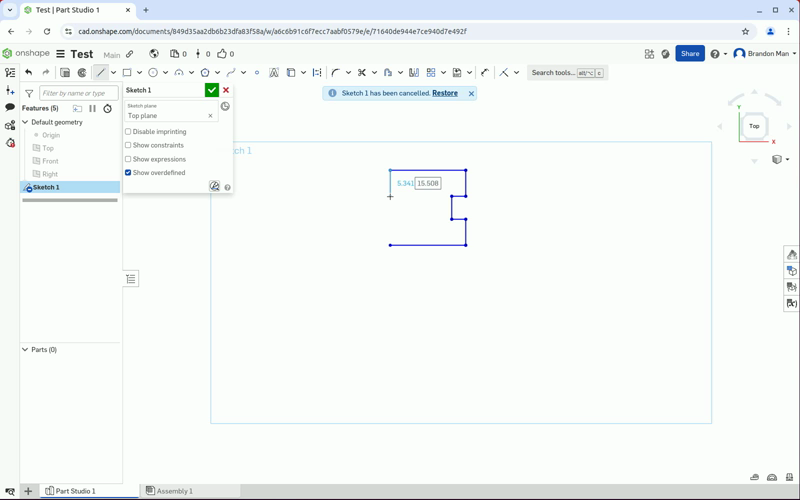
key_down(shift)
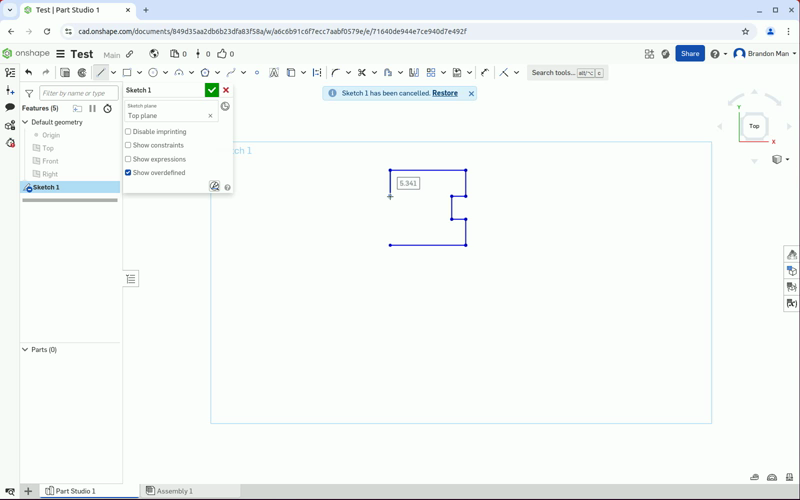
mouse_move(420, 196)
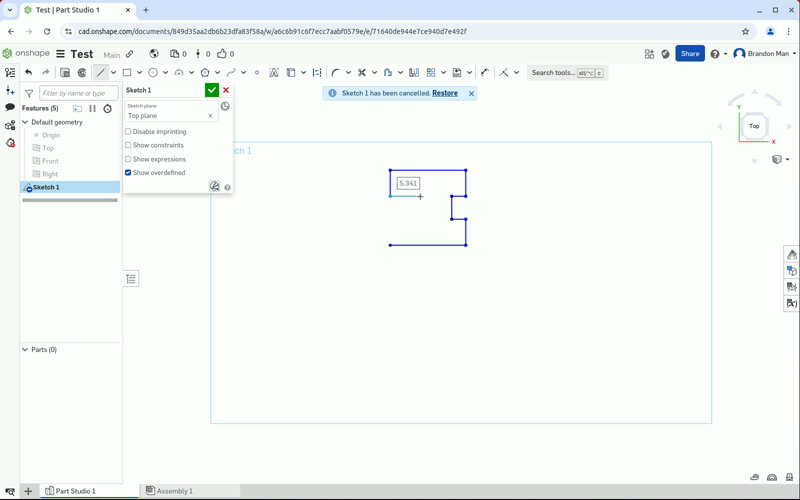
mouse_move(404, 196)
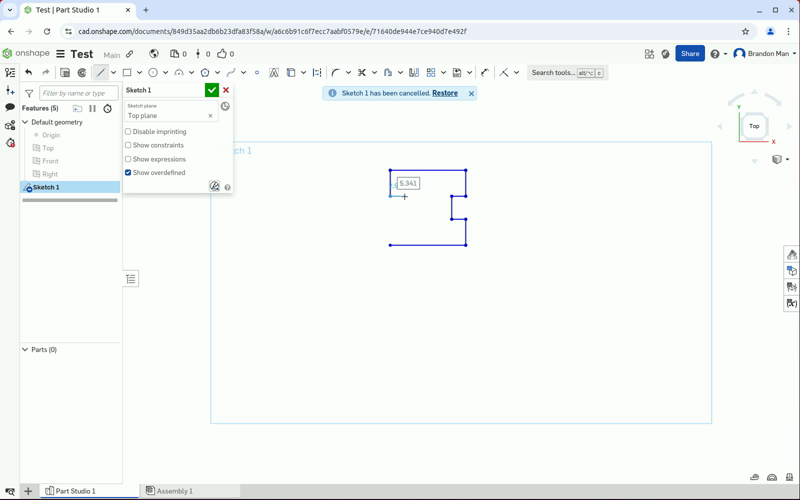
click(404, 196)
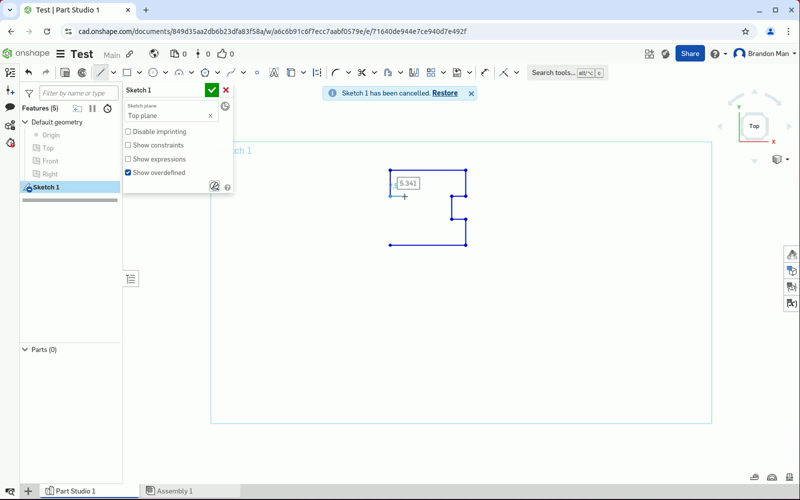
key_up(shift)
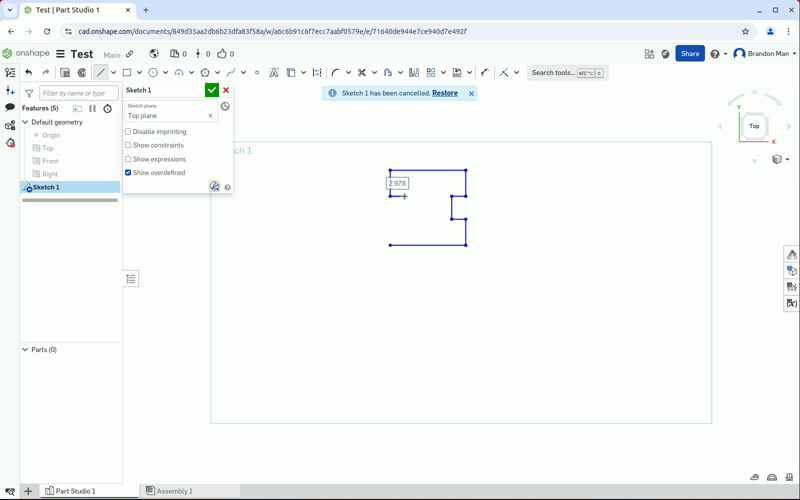
key_down(shift)
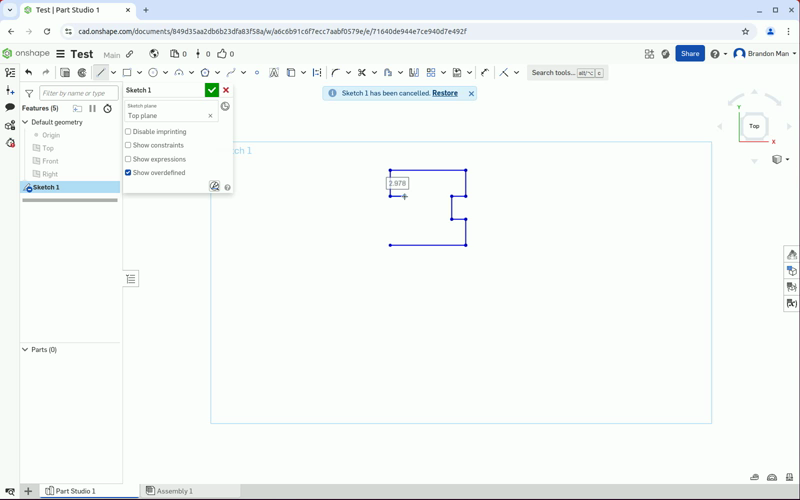
mouse_move(434, 196)
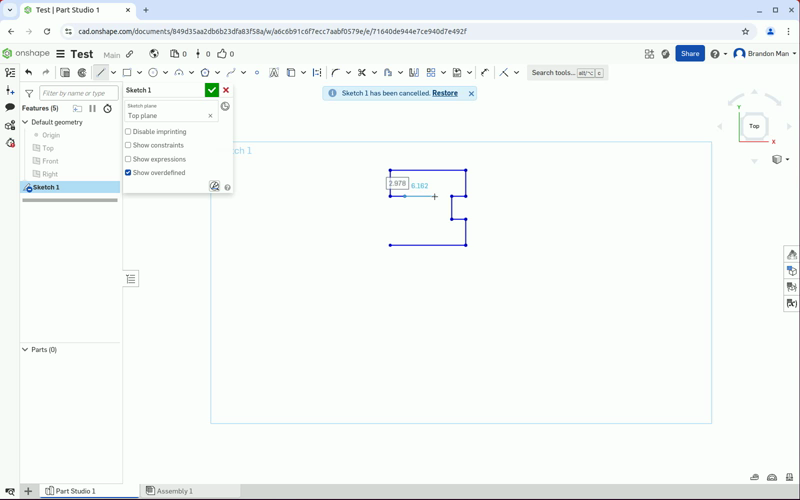
mouse_move(404, 219)
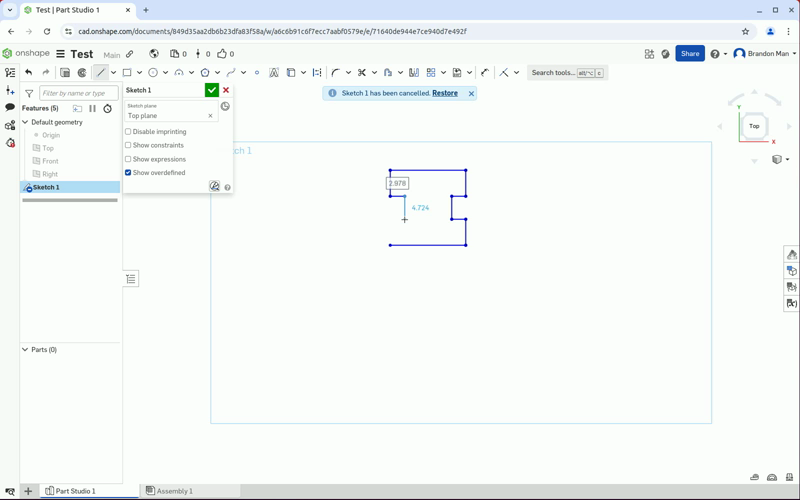
click(404, 219)
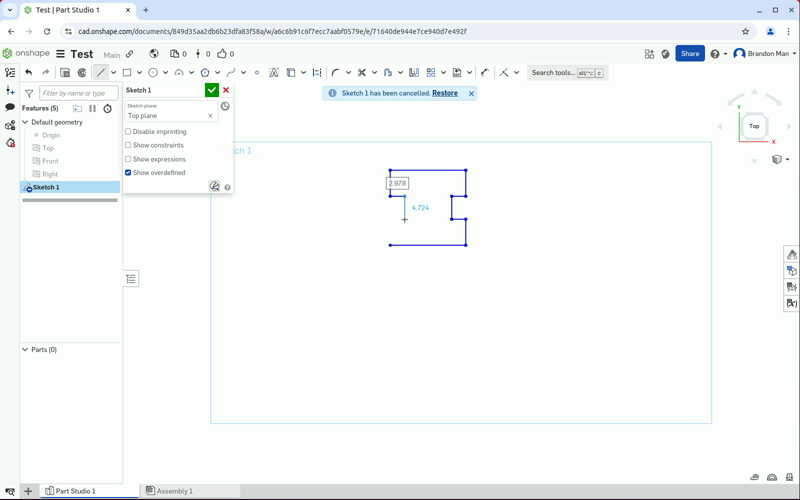
key_up(shift)
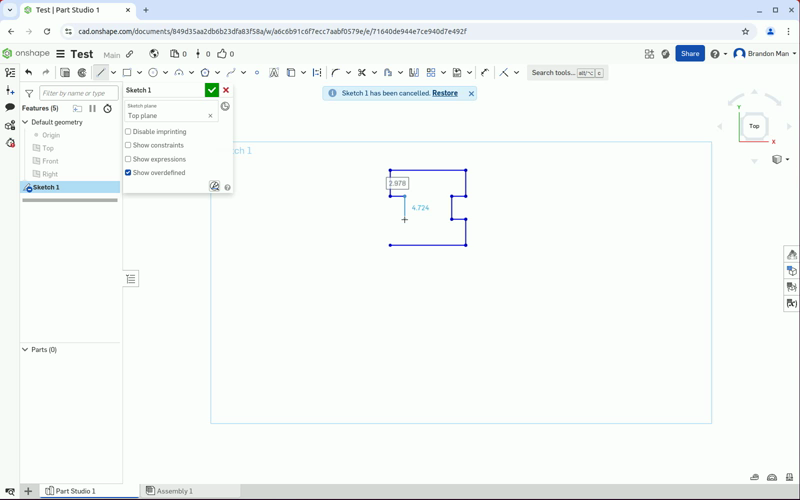
key_down(shift)
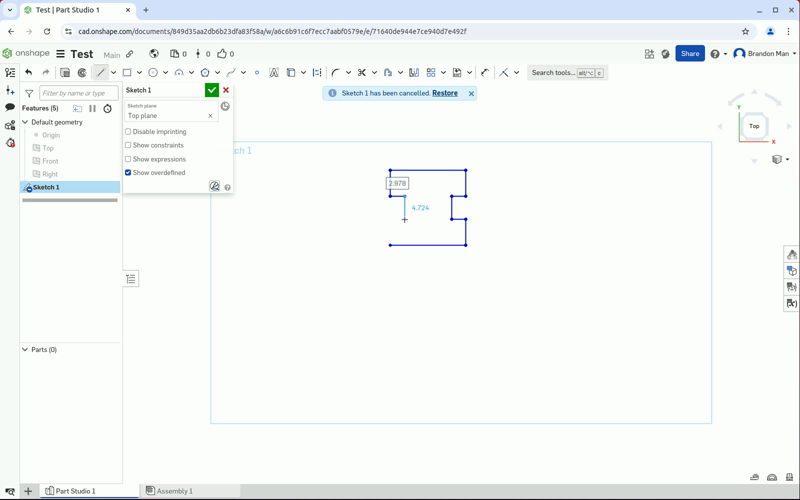
mouse_move(434, 219)
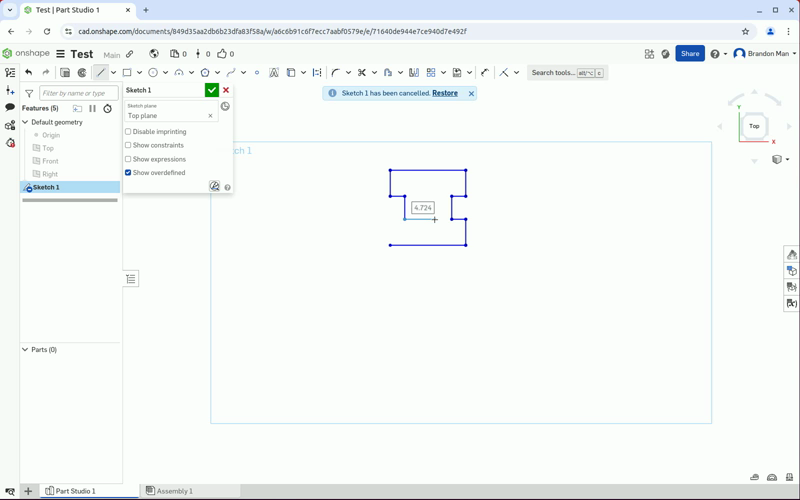
mouse_move(390, 219)
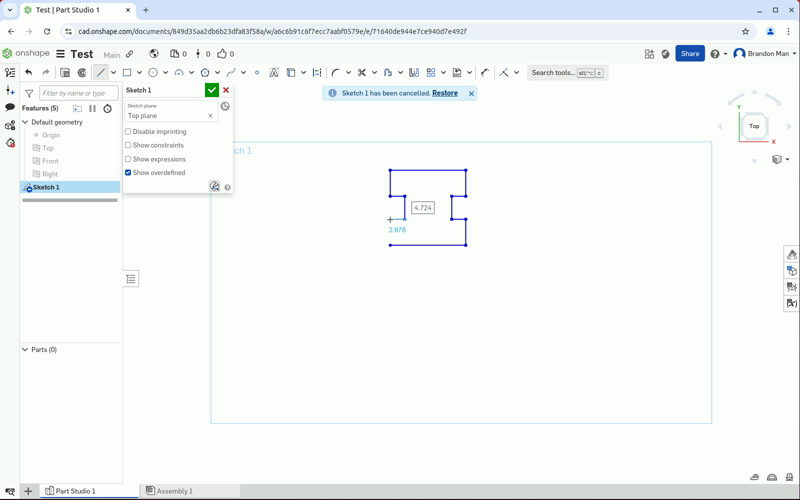
click(390, 219)
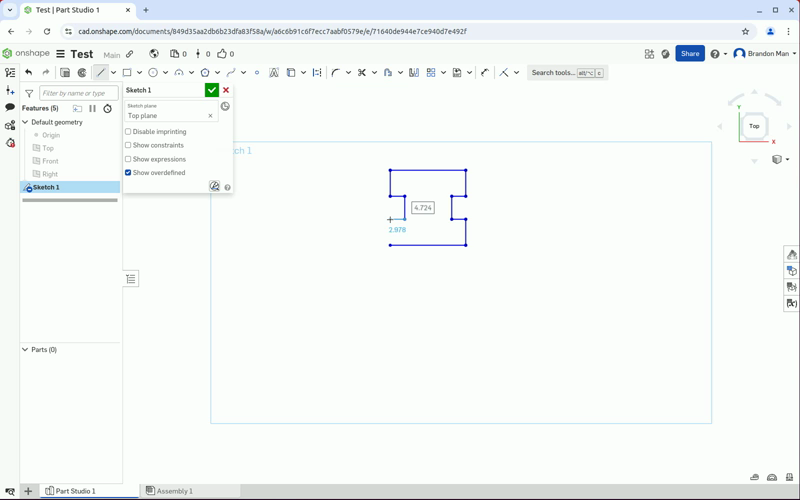
key_up(shift)
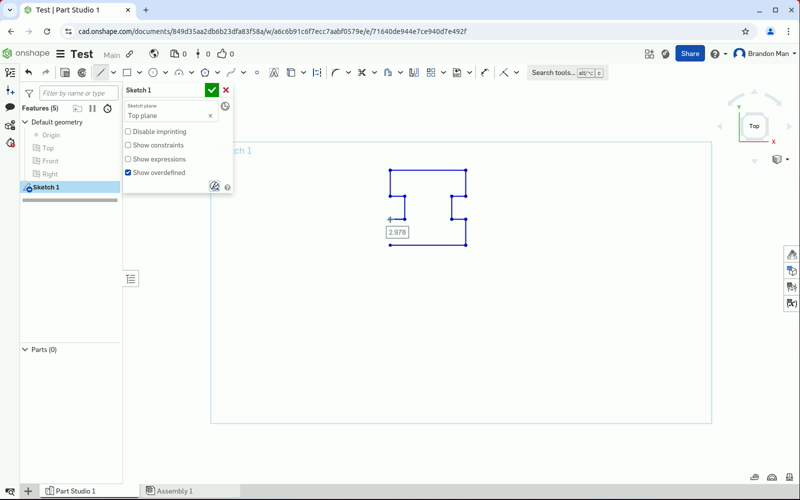
mouse_move(420, 219)
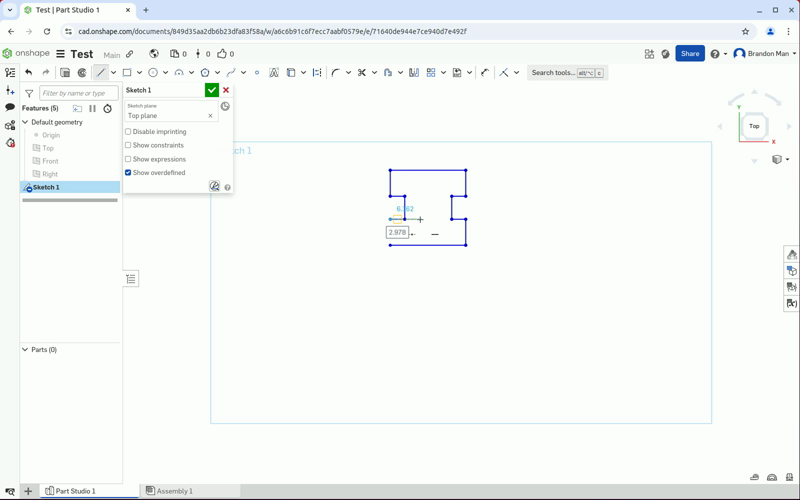
key_down(shift)
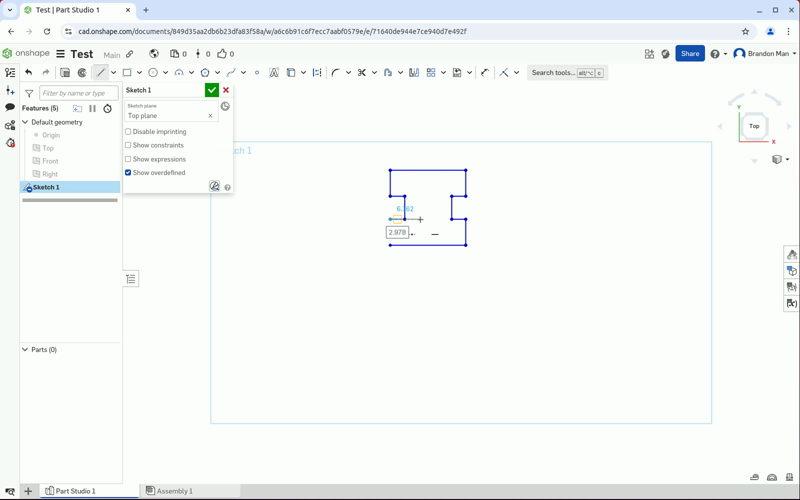
mouse_move(390, 245)
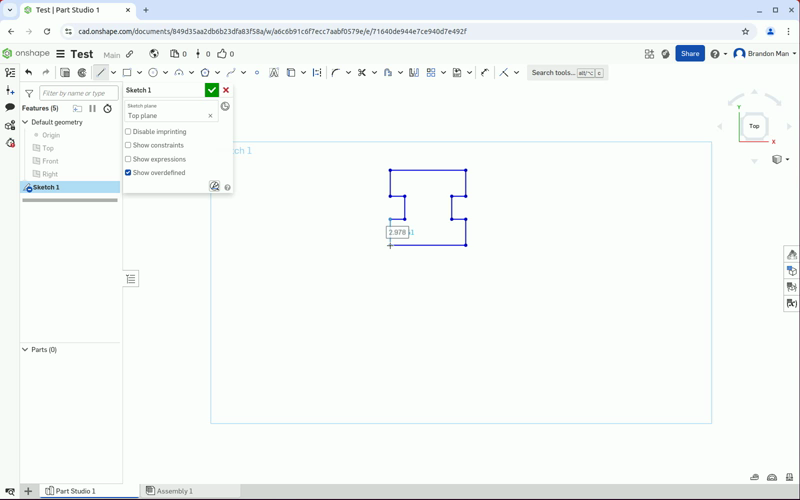
key_up(shift)
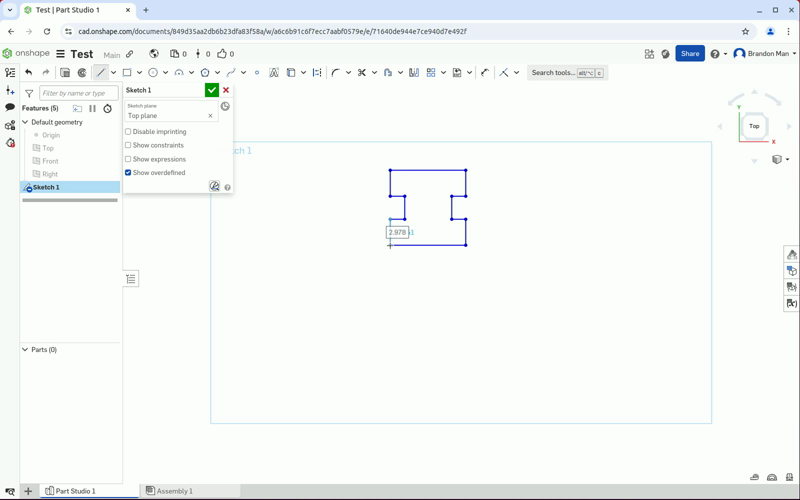
click(390, 245)
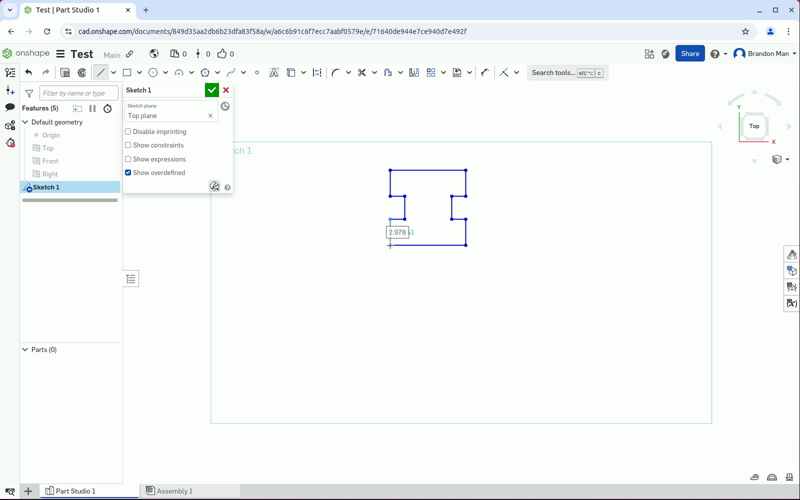
key(esc)
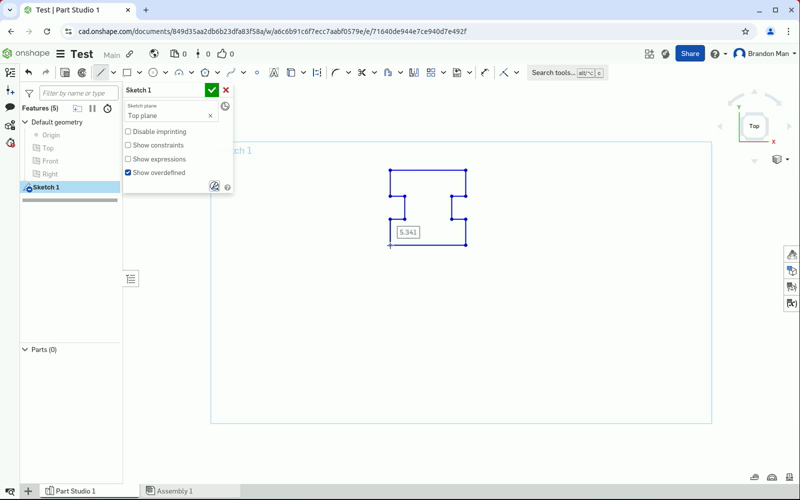
key(c)
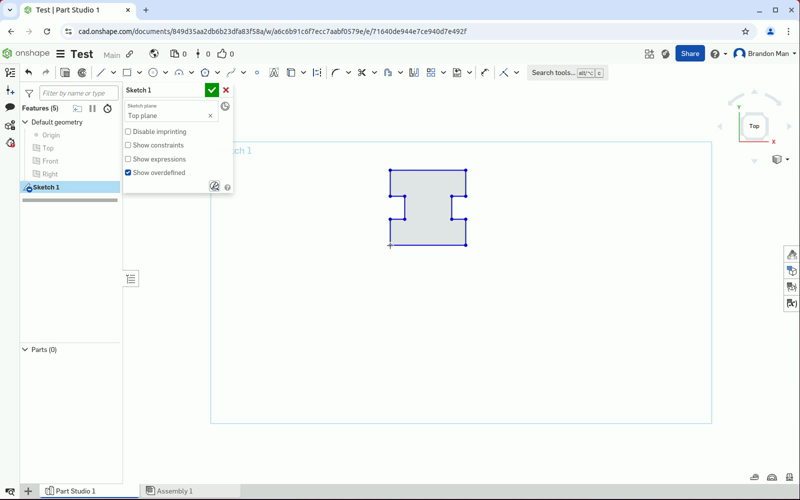
key_down(shift)
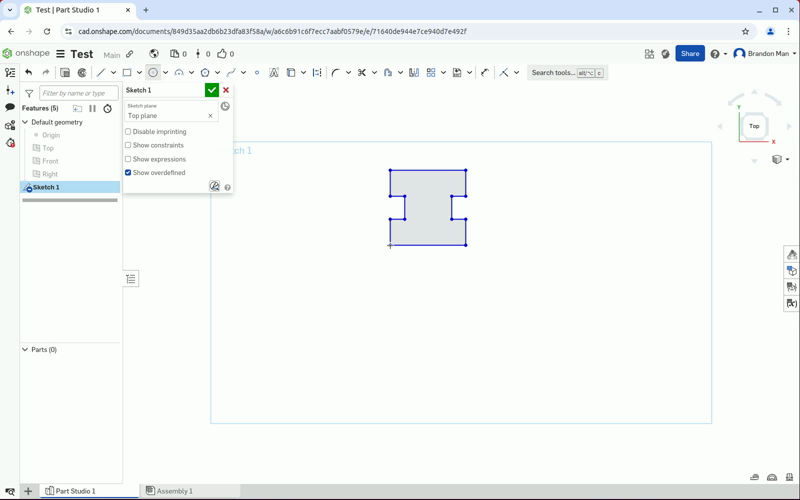
mouse_move(428, 207)
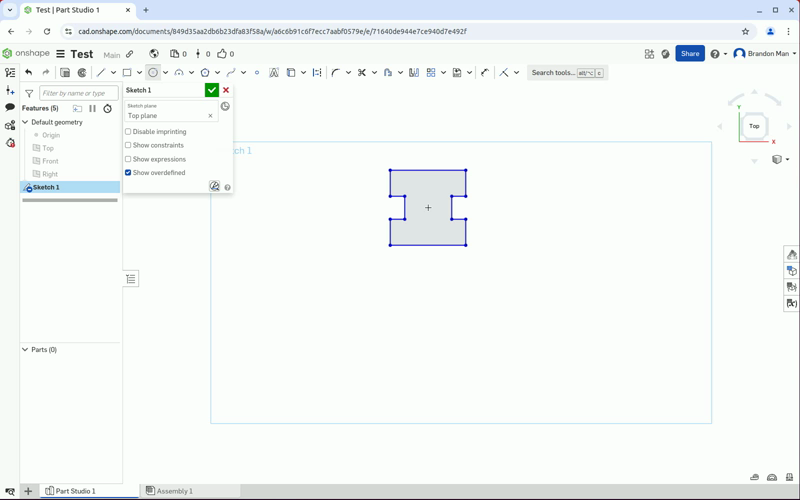
click(428, 207)
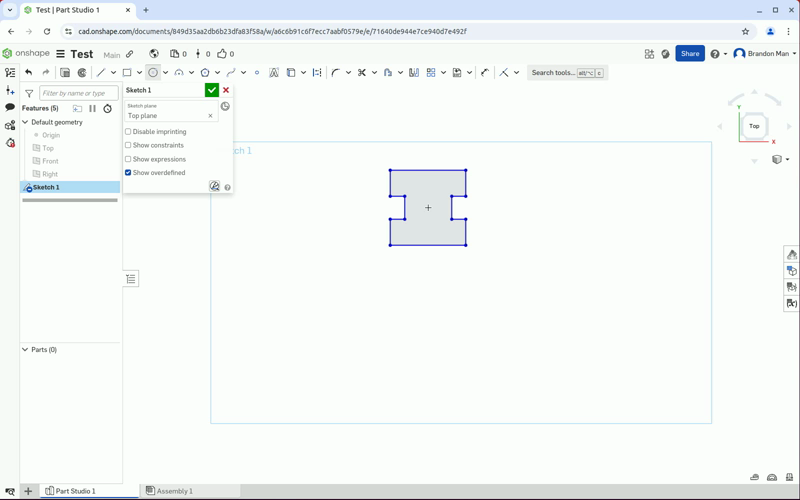
key_up(shift)
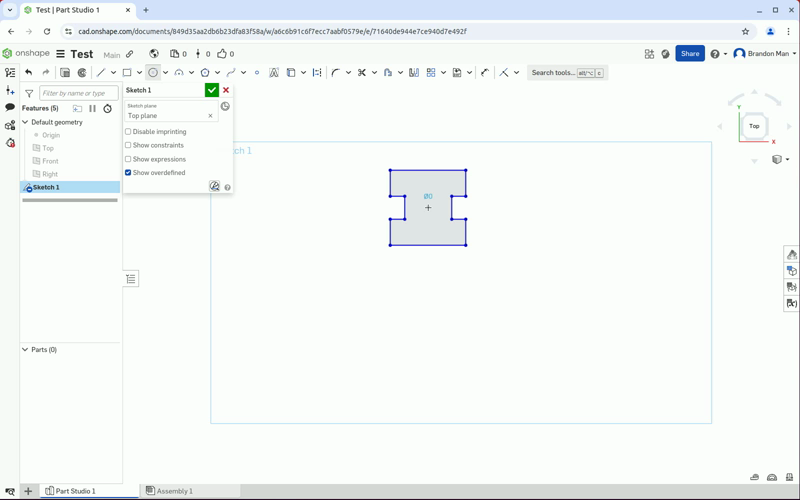
mouse_move(437, 207)
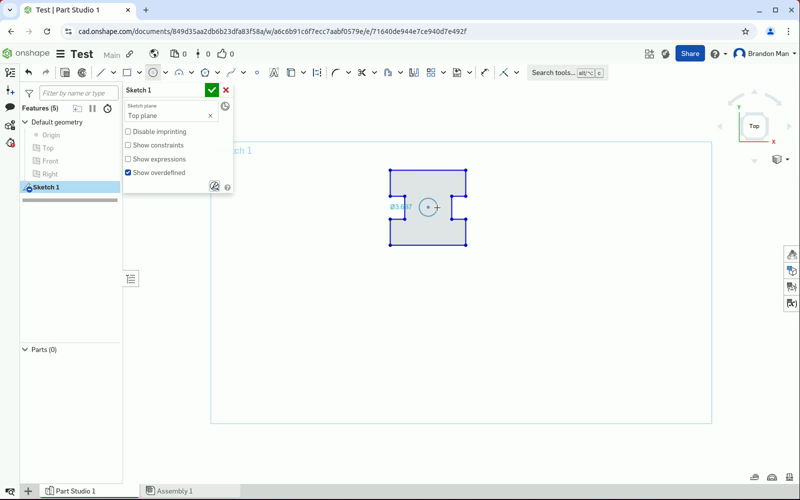
click(437, 207)
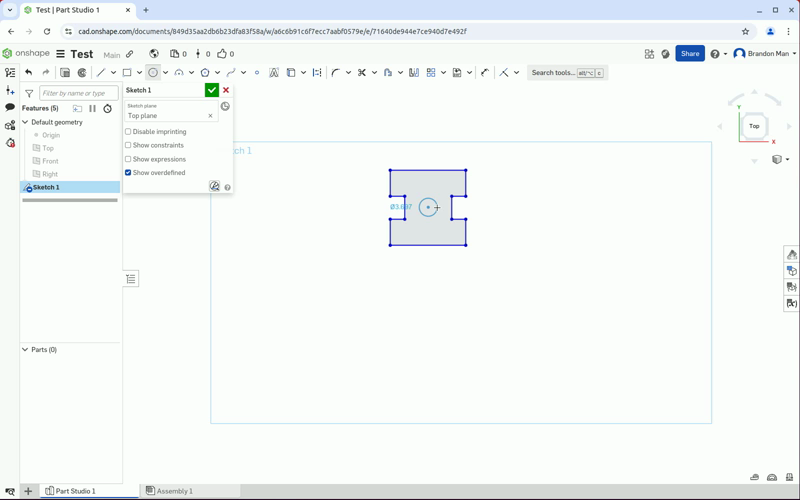
key(esc)
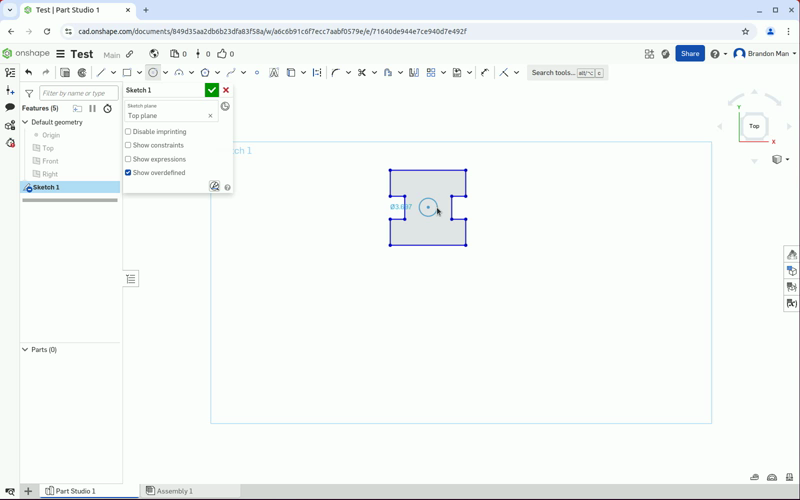
mouse_move(413, 216)
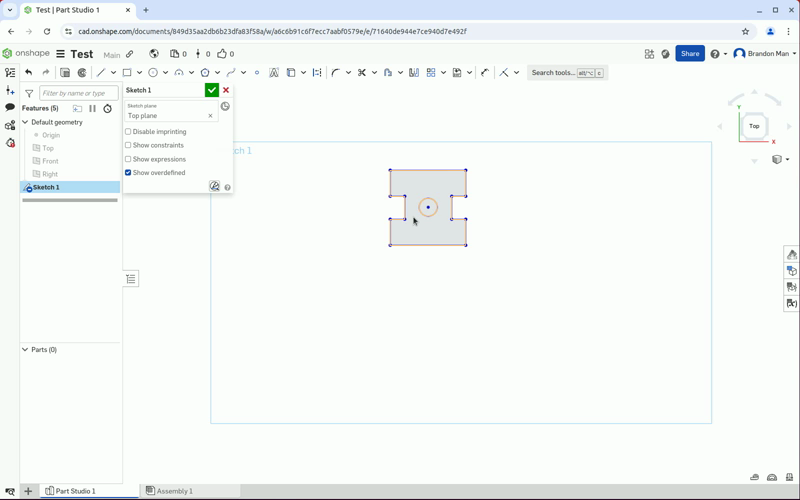
click(413, 216)
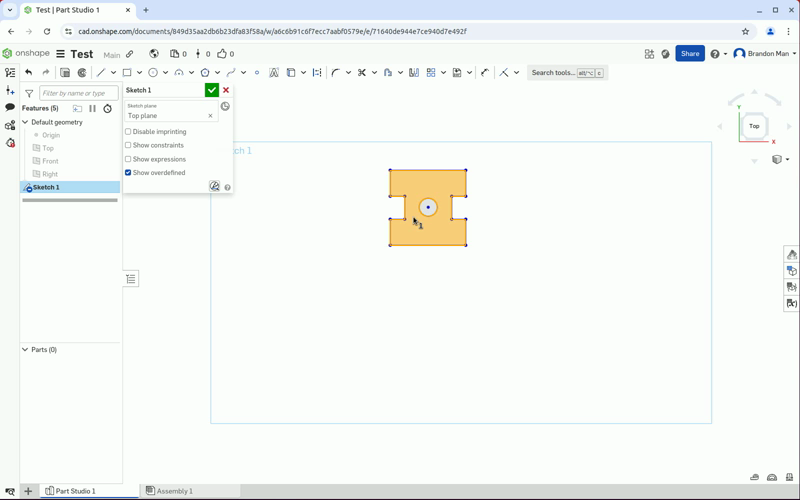
mouse_move(73, 352)
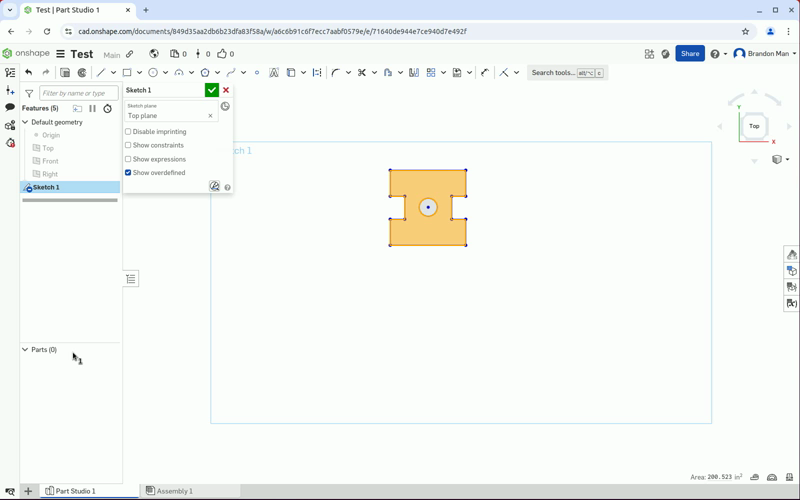
key(shift+y)
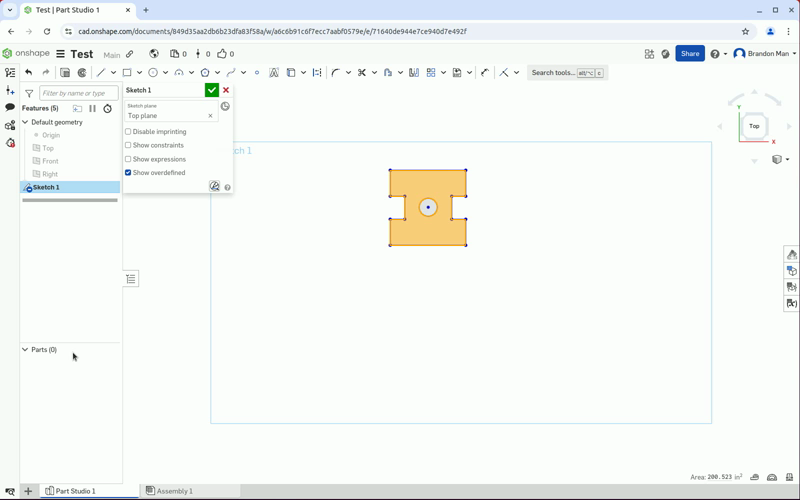
key(shift+e)
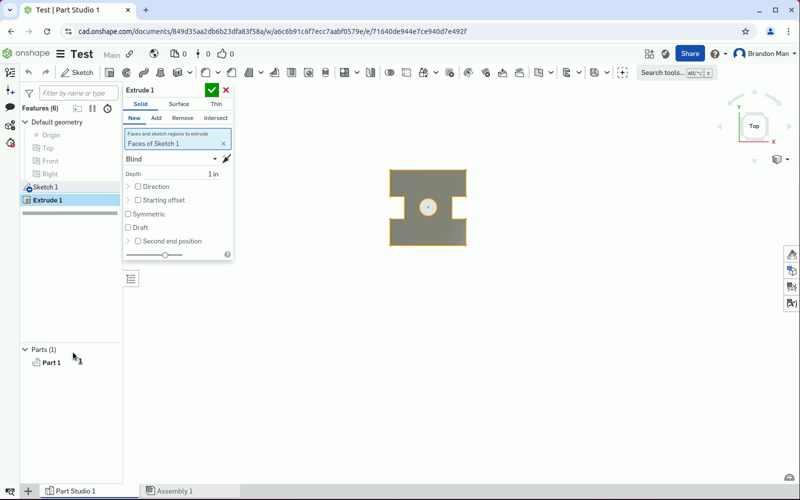
mouse_move(143, 106)
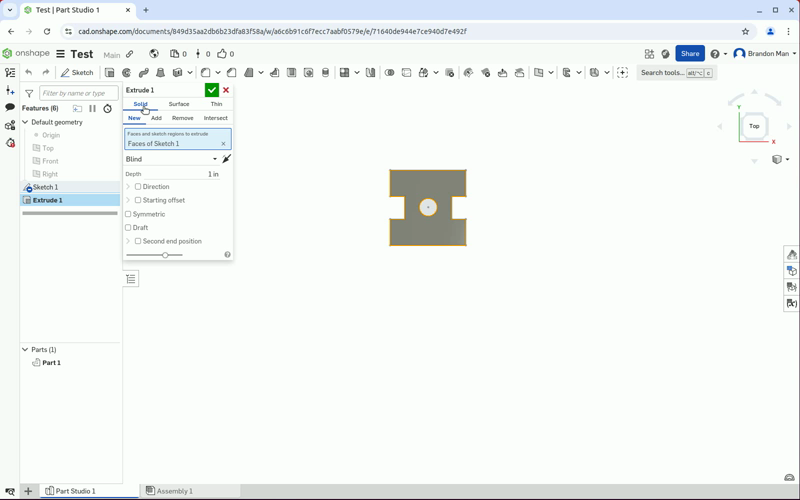
click(143, 106)
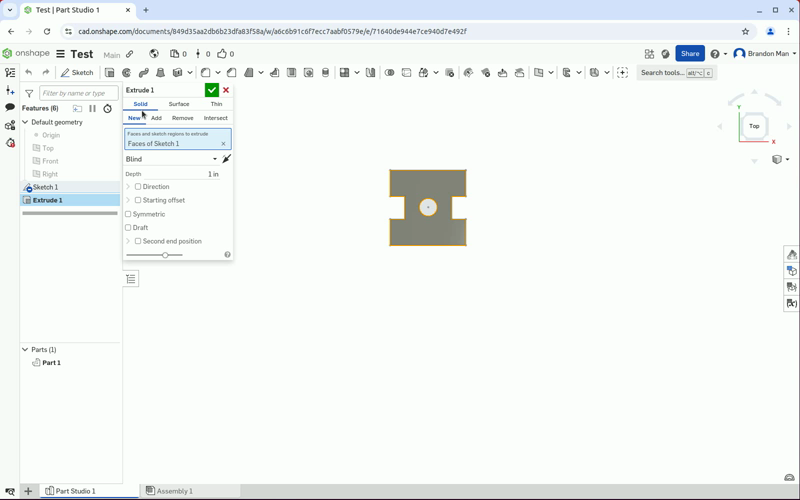
mouse_move(137, 120)
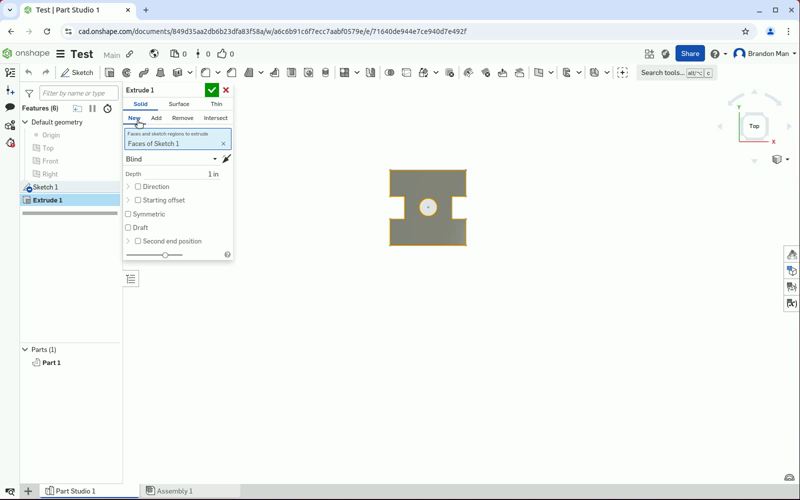
click(137, 120)
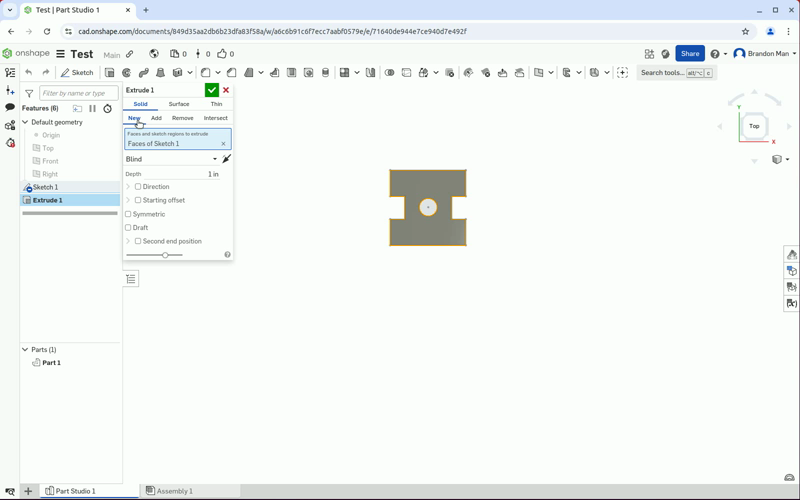
key(tab, 4)
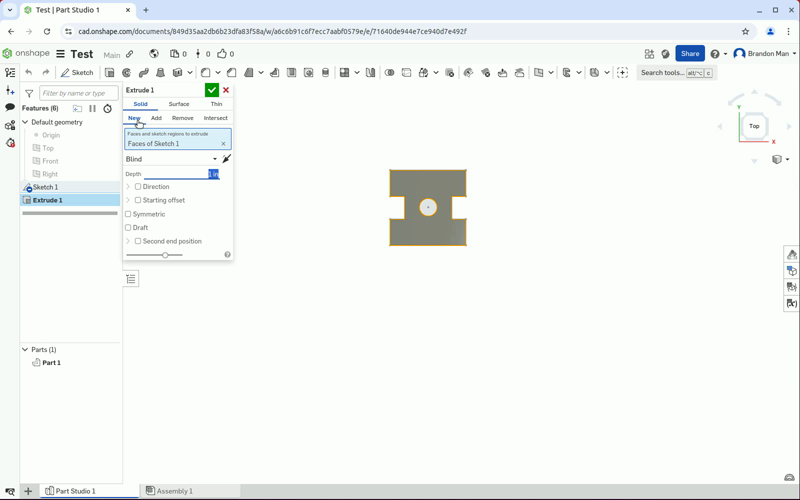
text(3.851)
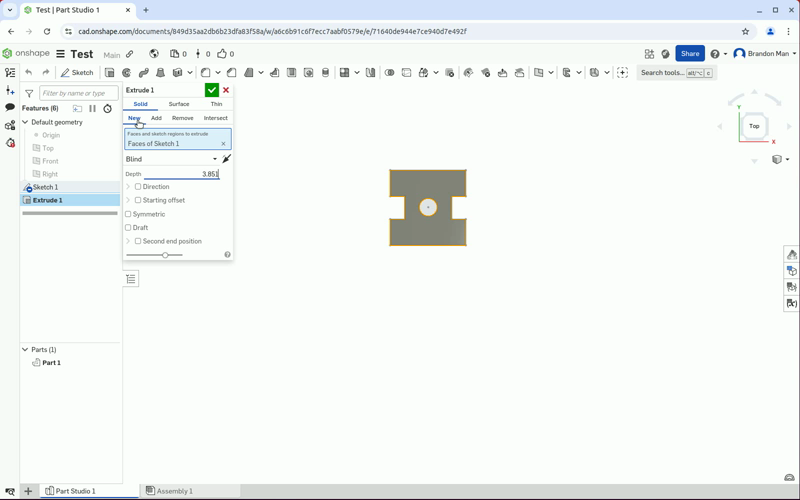
key(enter)
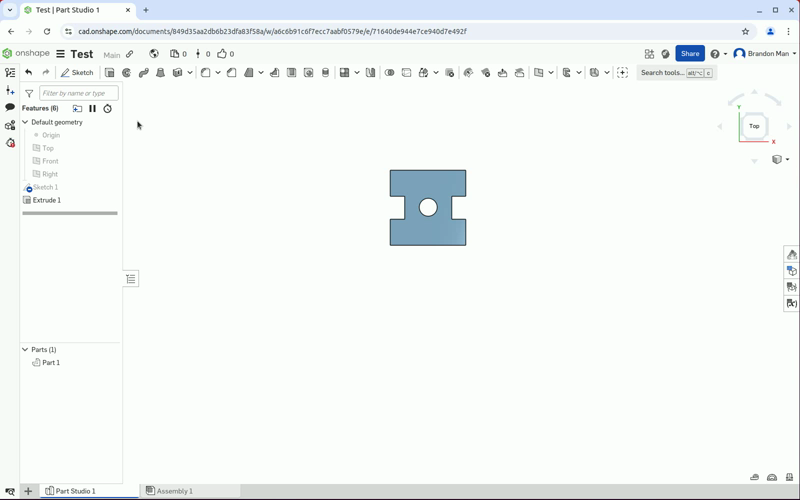
key(shift+h)
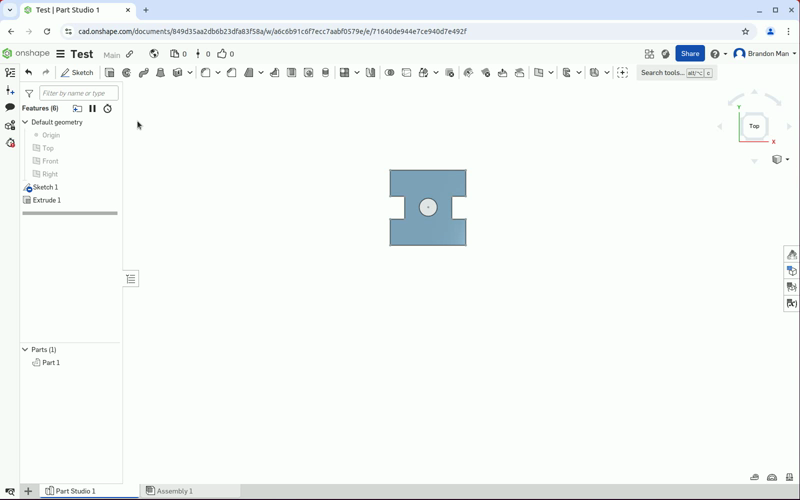
key(shift+h)
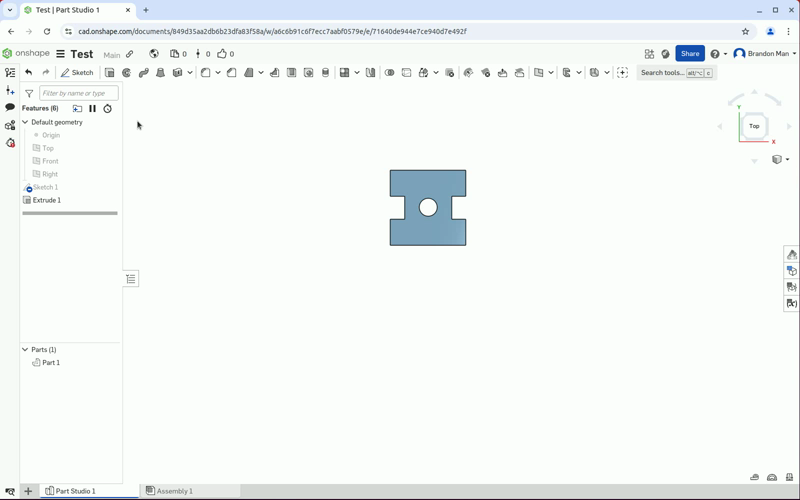
mouse_move(73, 189)
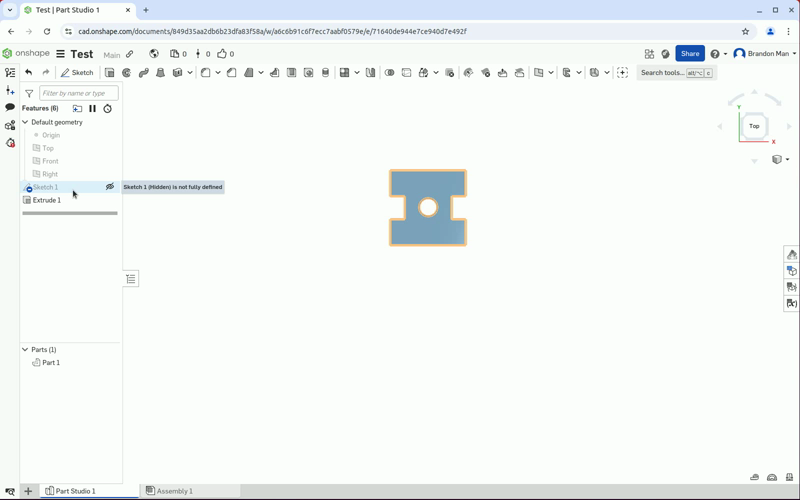
click(73, 189)
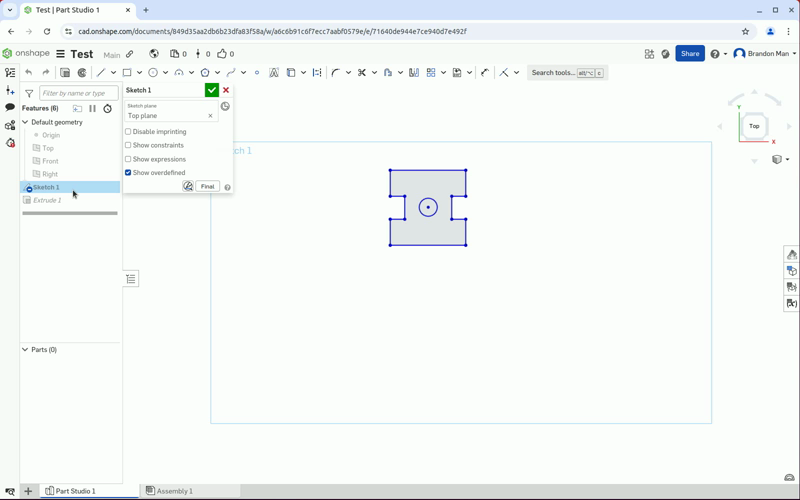
mouse_move(229, 92)
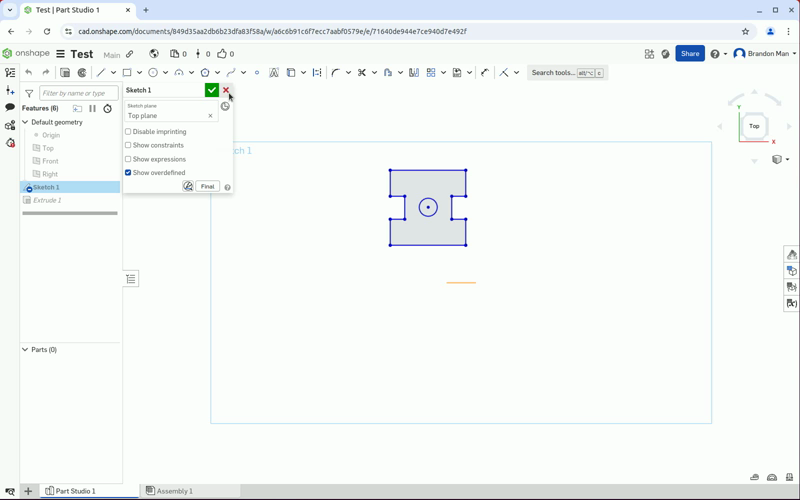
click(229, 92)
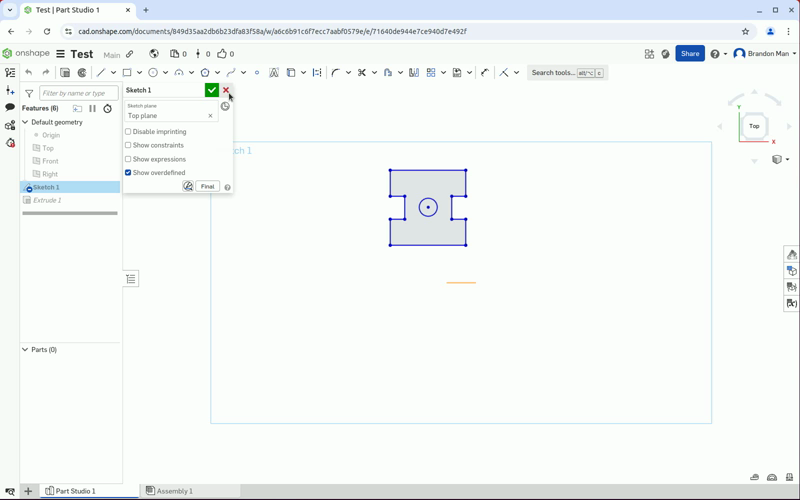
key(shift+s)
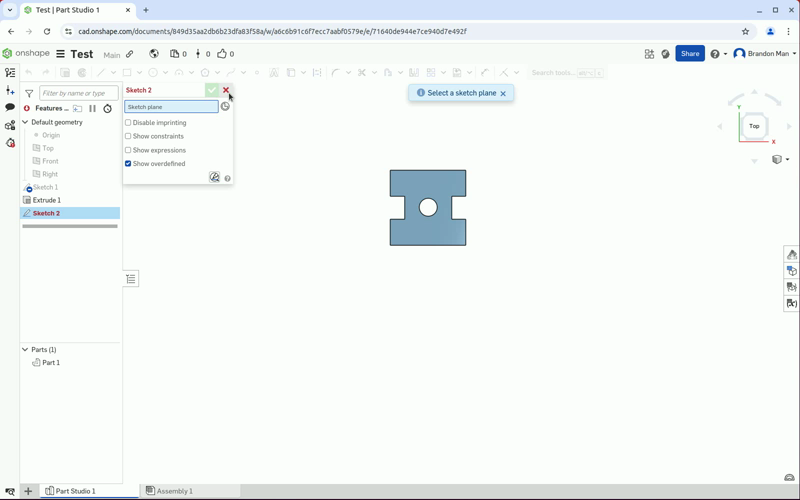
mouse_move(73, 150)
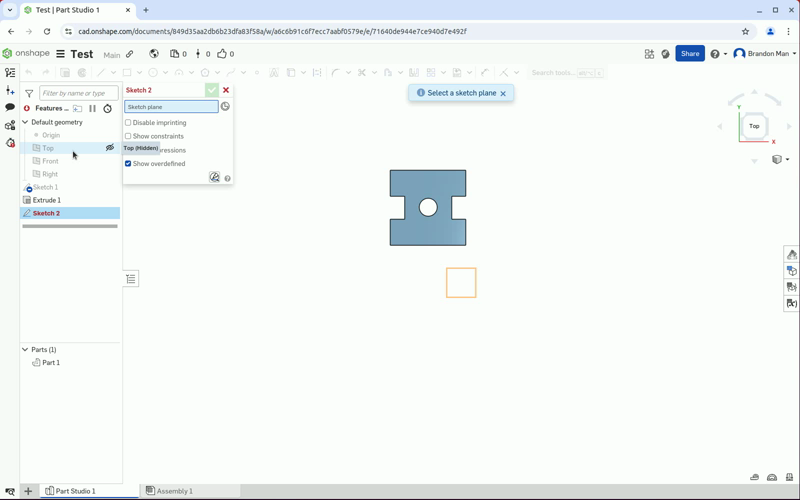
click(73, 150)
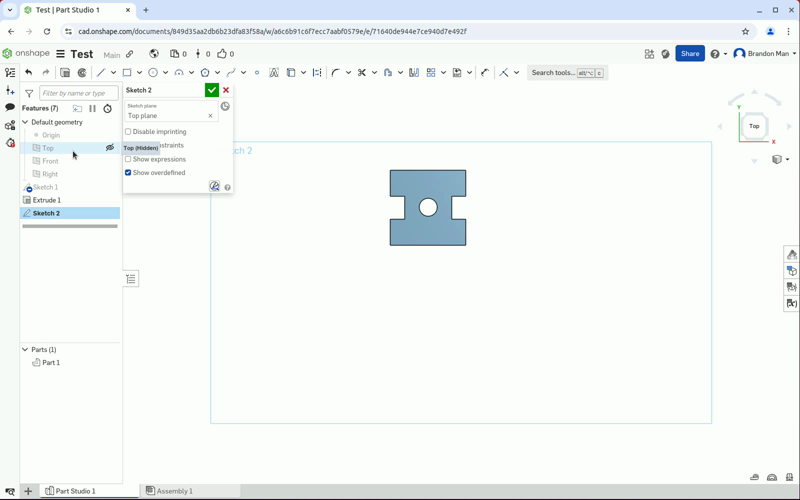
mouse_move(73, 352)
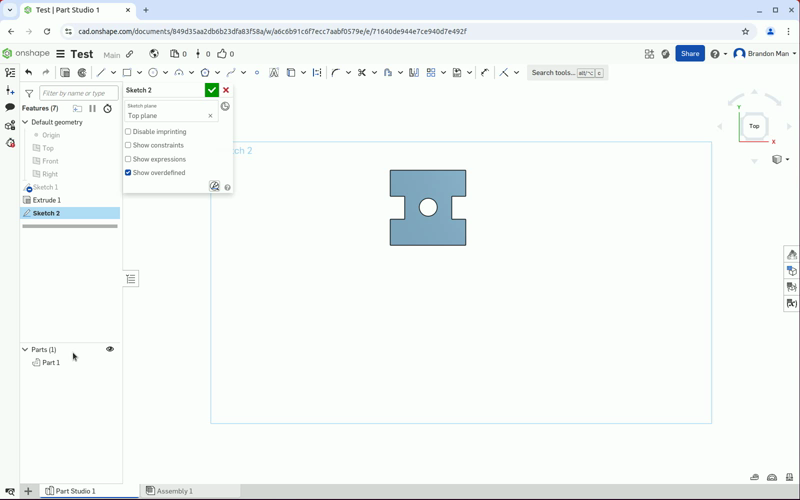
key(y)
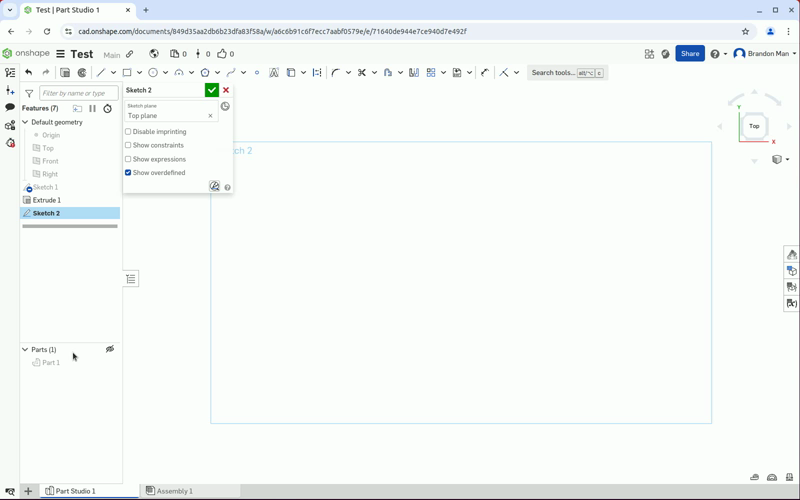
key(l)
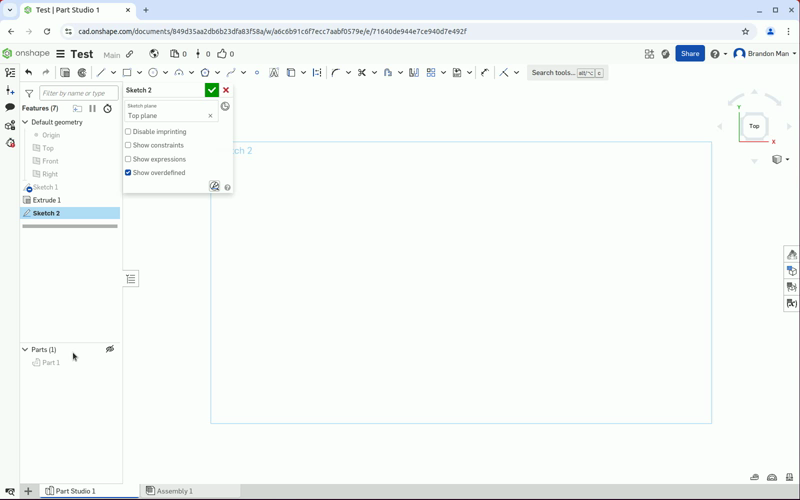
key_down(shift)
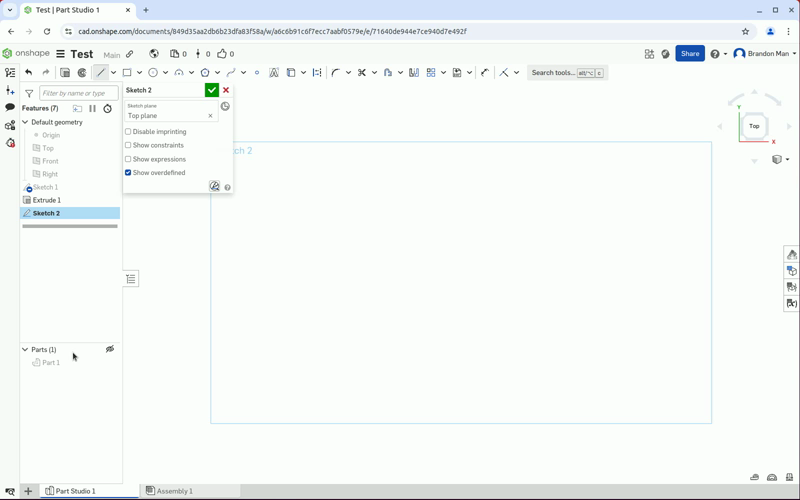
mouse_move(390, 282)
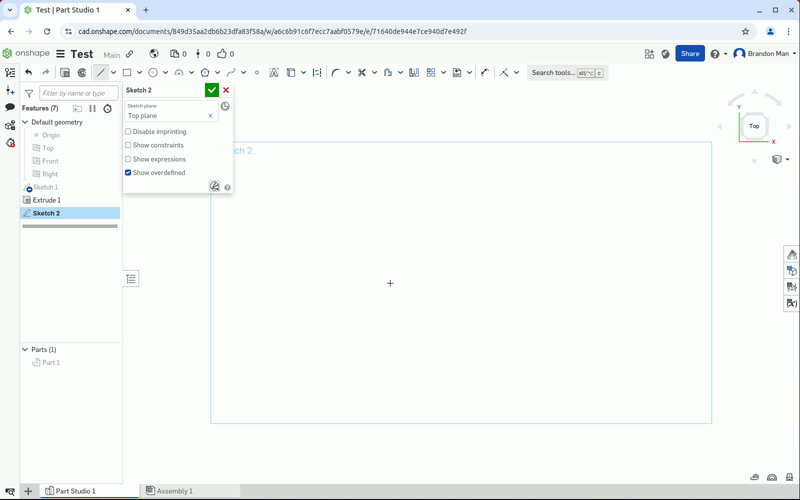
click(390, 282)
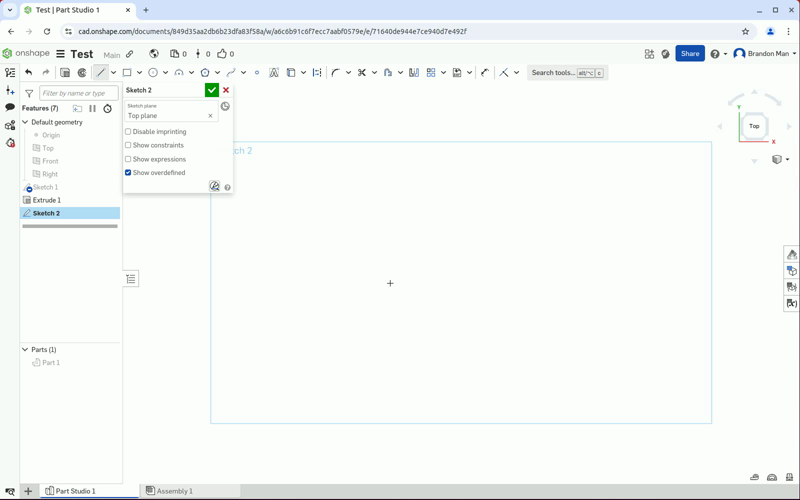
key_up(shift)
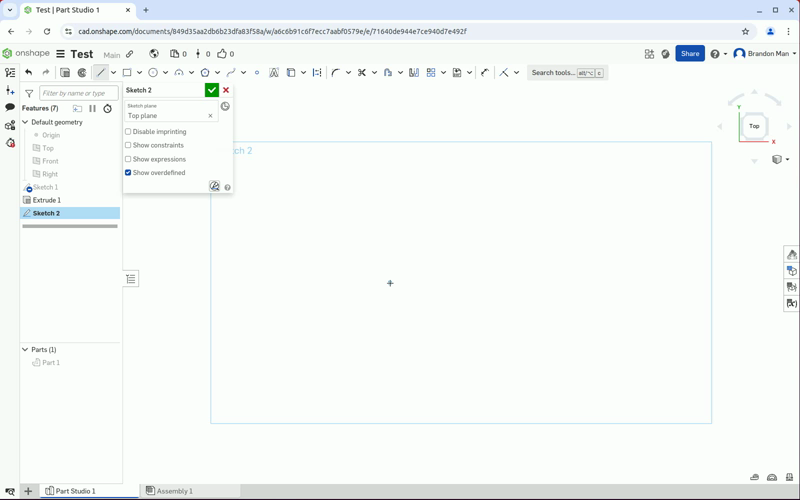
key_down(shift)
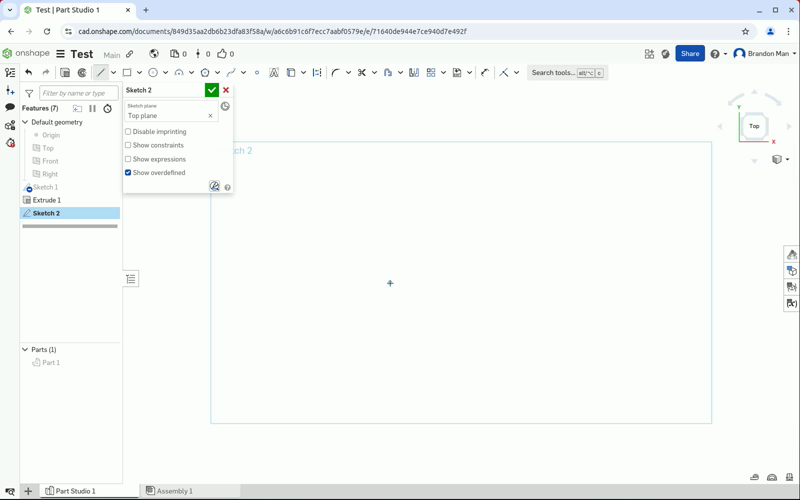
mouse_move(465, 282)
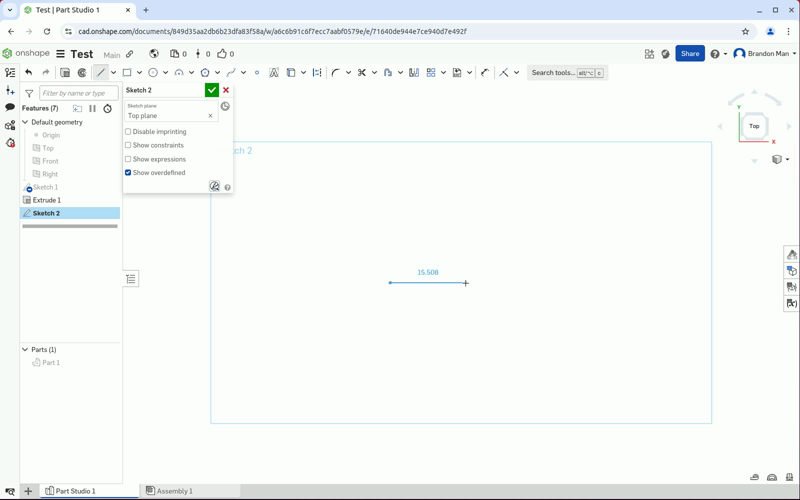
click(465, 282)
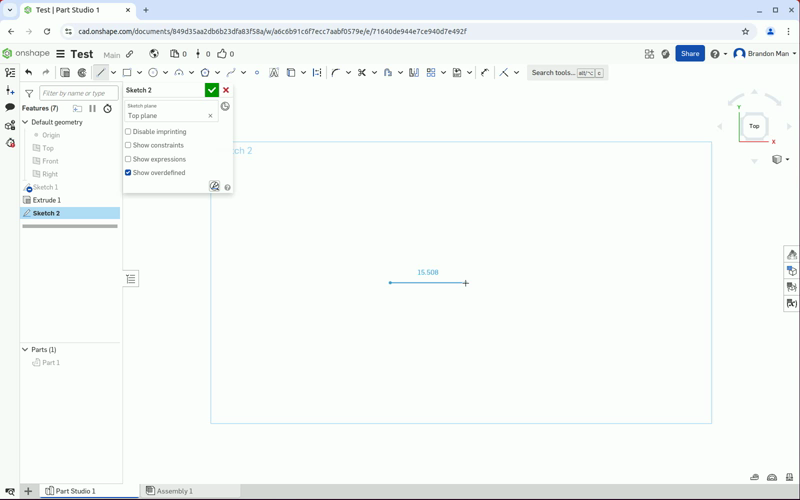
key_up(shift)
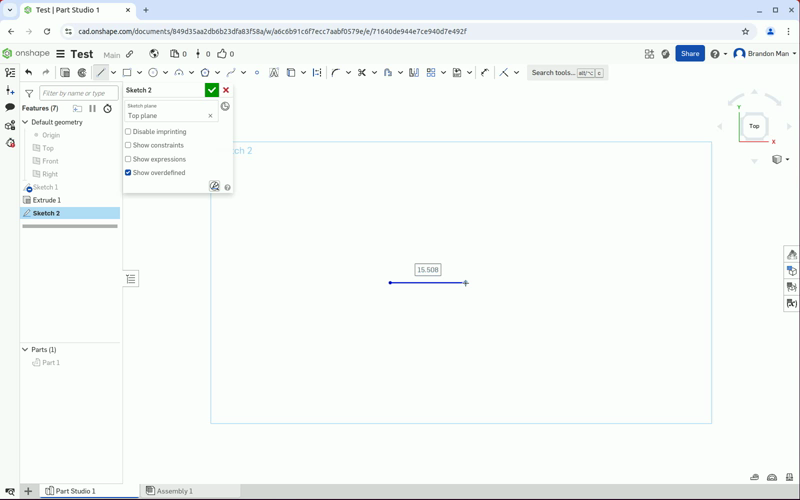
key_down(shift)
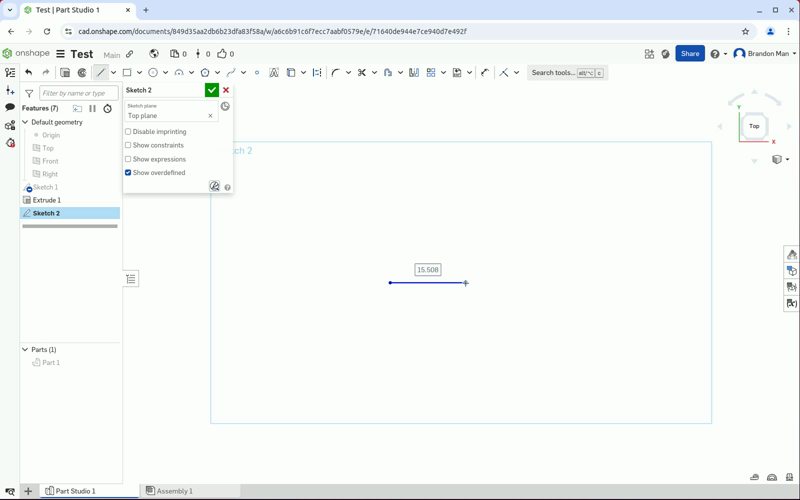
mouse_move(495, 282)
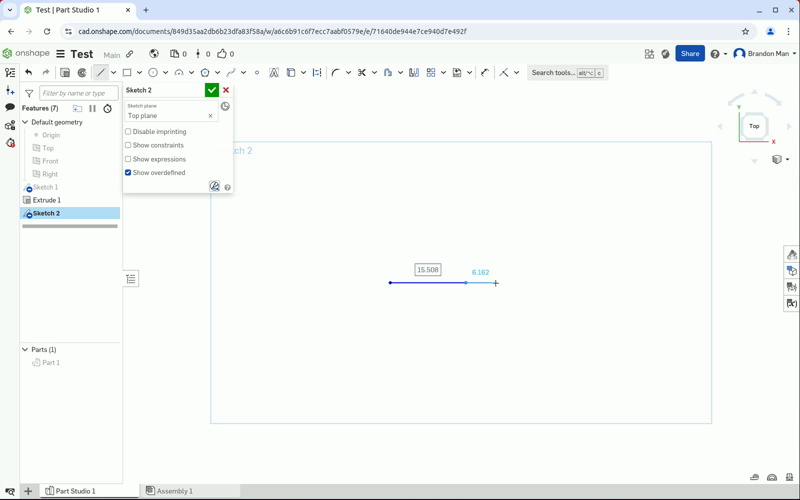
mouse_move(465, 244)
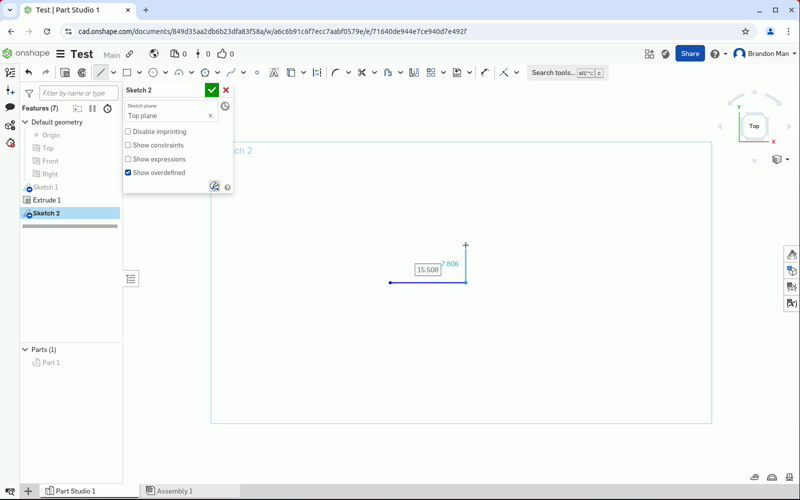
click(465, 244)
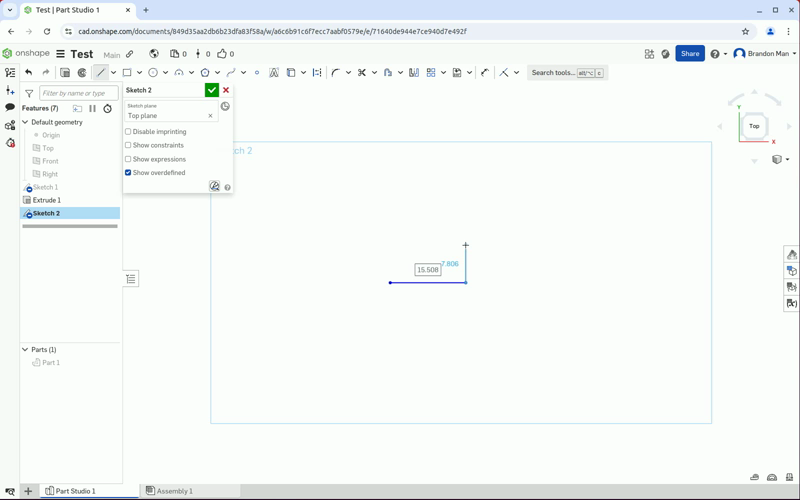
key_up(shift)
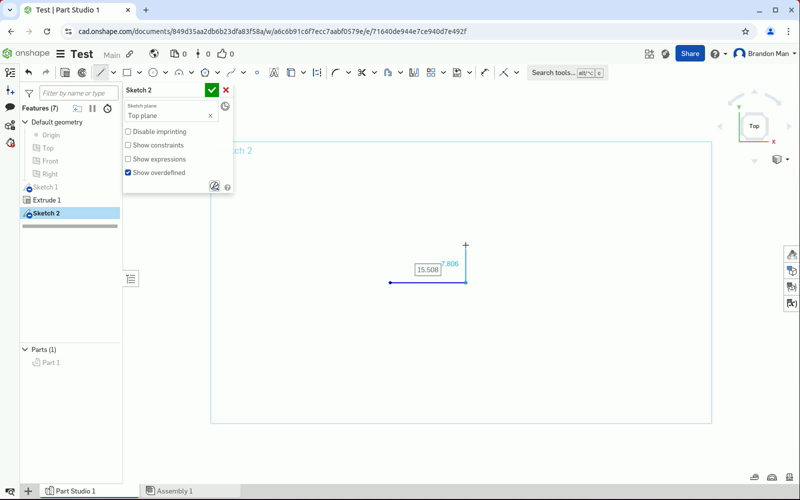
key_down(shift)
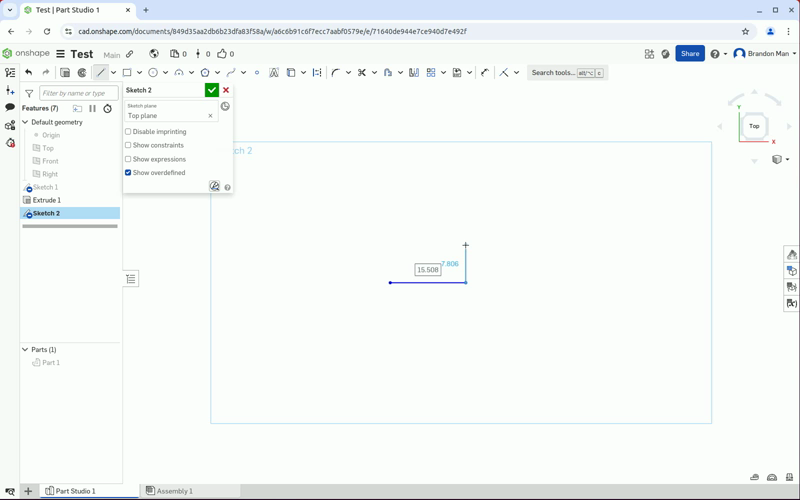
mouse_move(390, 244)
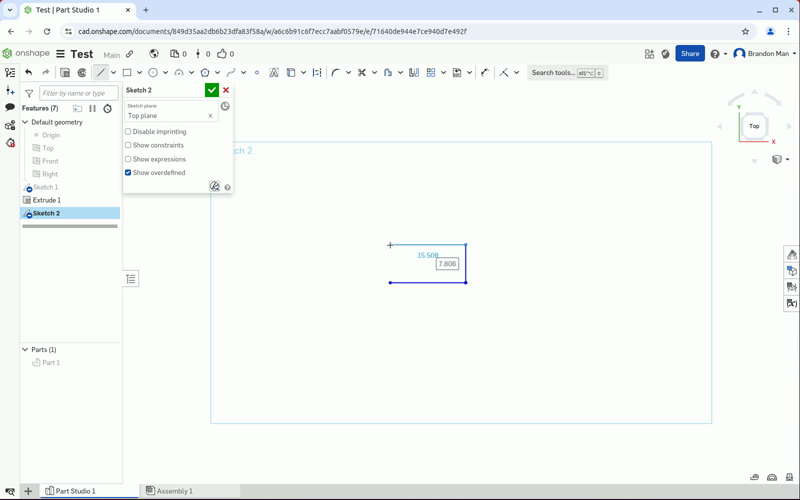
click(390, 244)
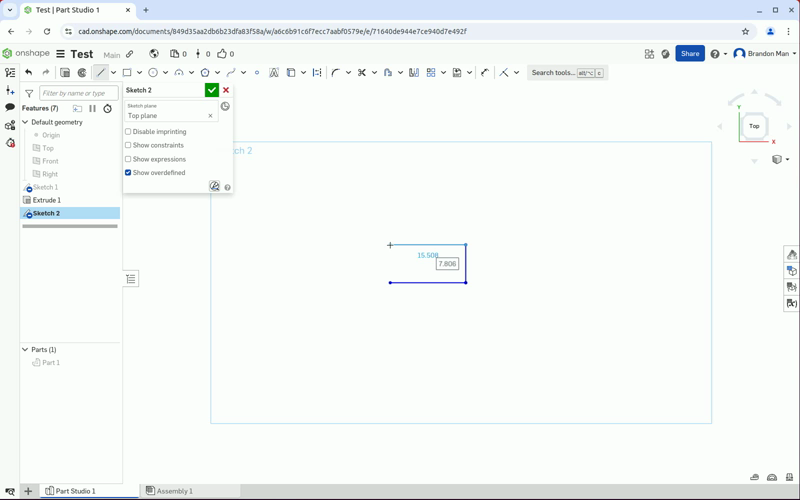
key_up(shift)
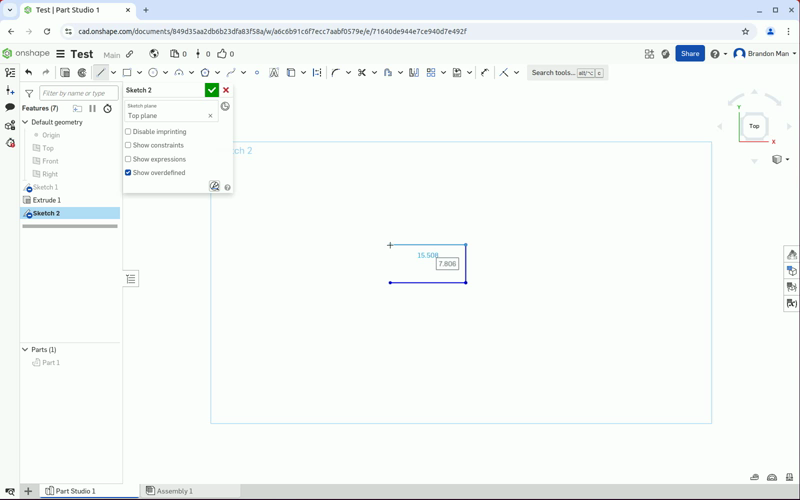
mouse_move(420, 244)
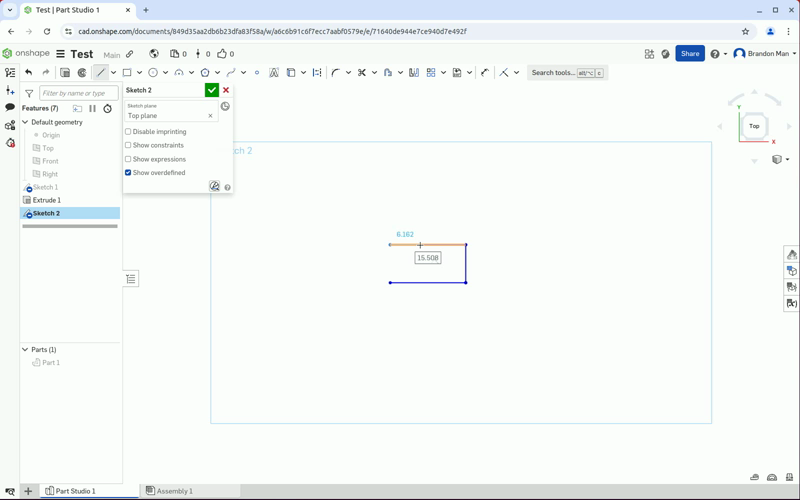
key_down(shift)
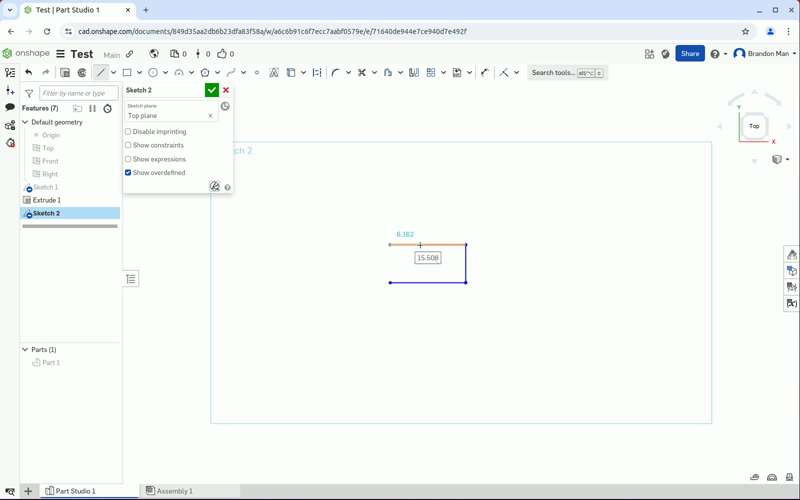
mouse_move(390, 282)
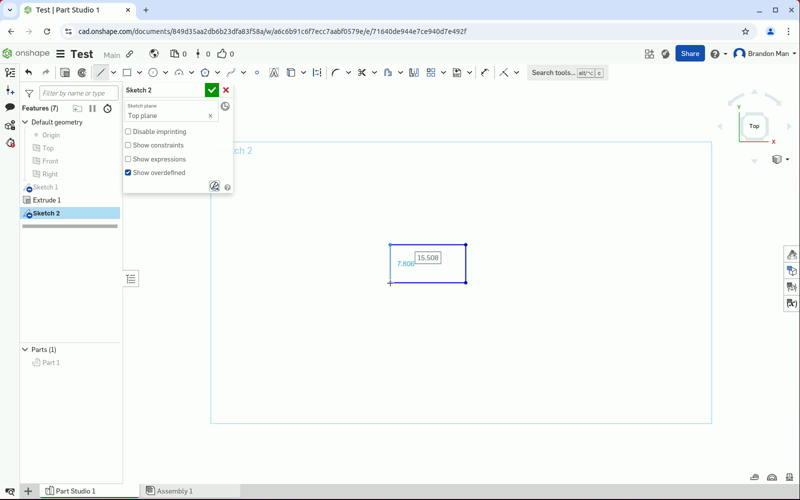
key_up(shift)
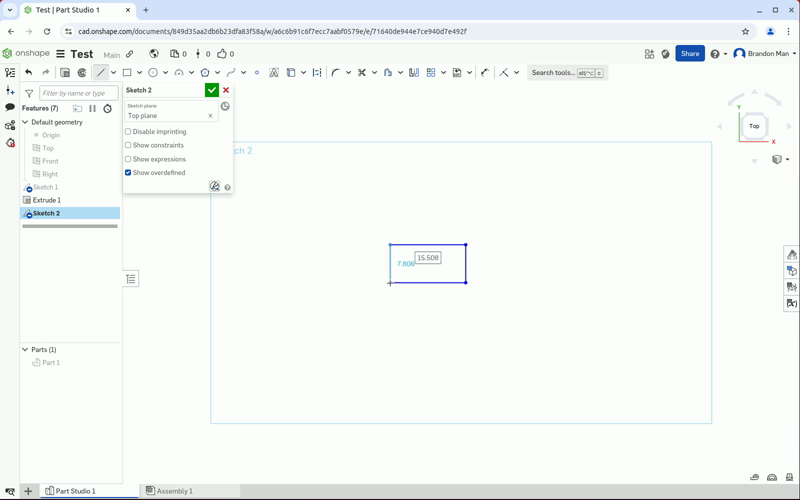
click(390, 282)
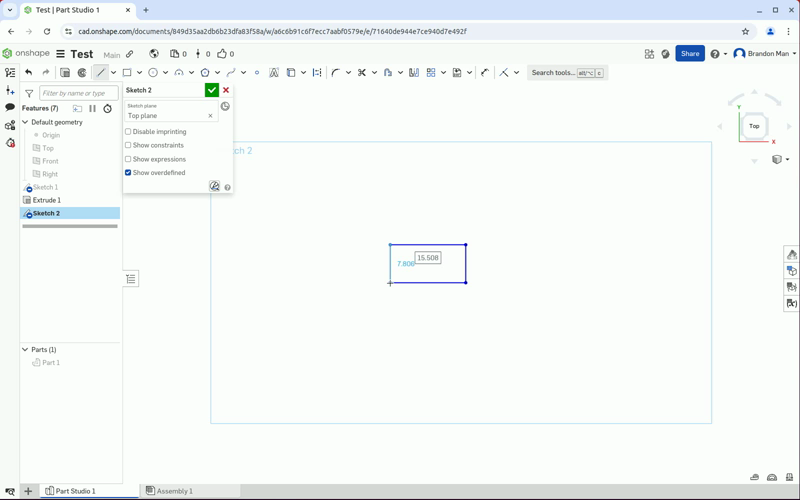
key(esc)
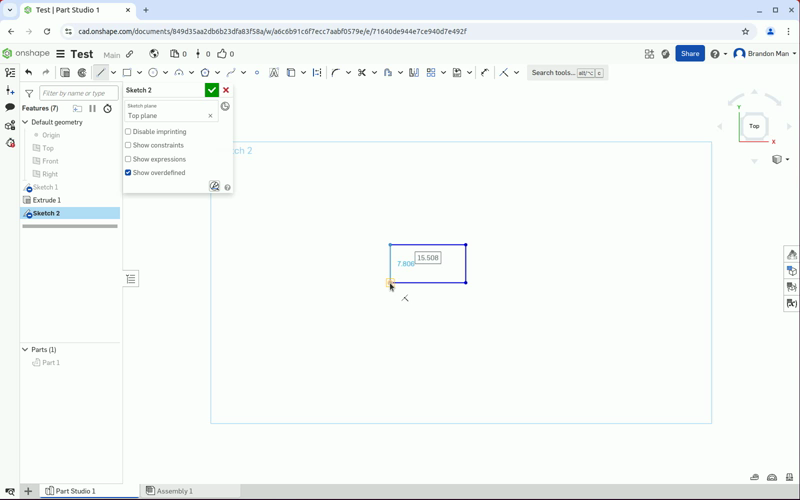
key(c)
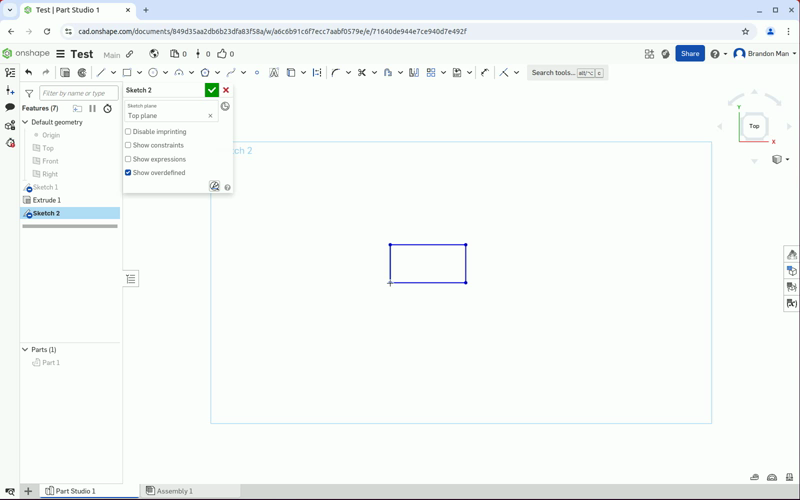
key_down(shift)
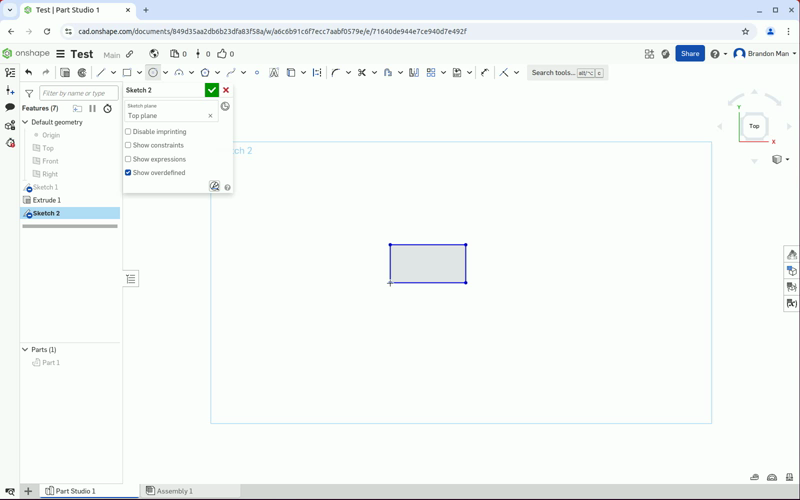
mouse_move(428, 264)
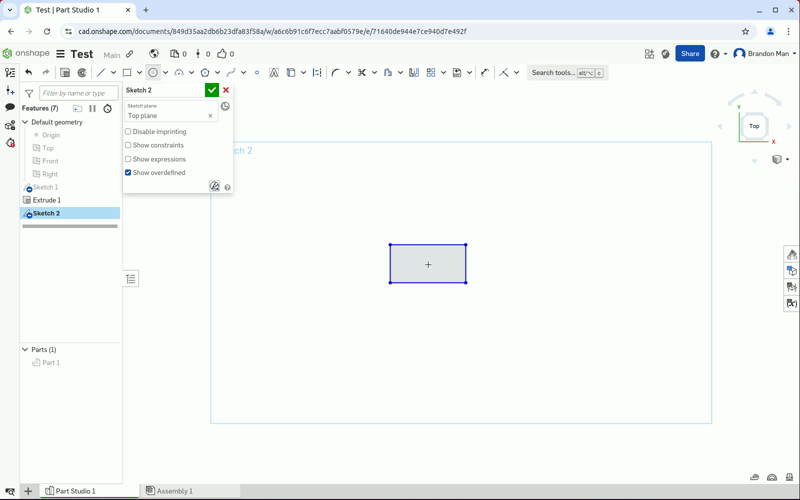
click(428, 264)
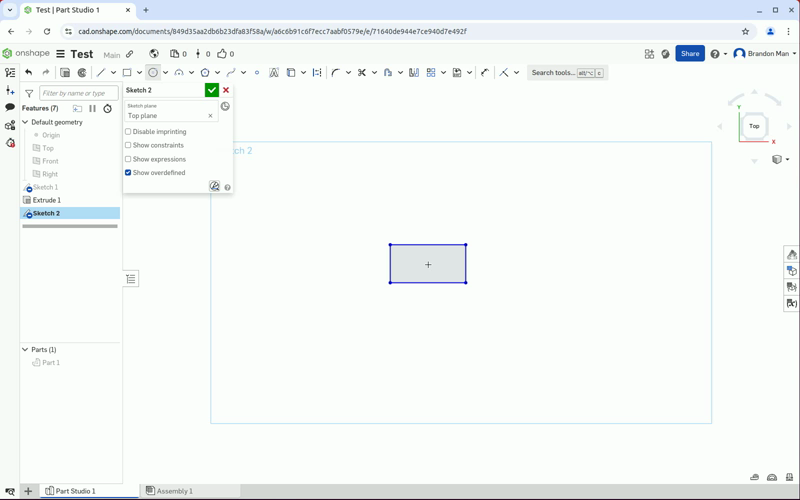
key_up(shift)
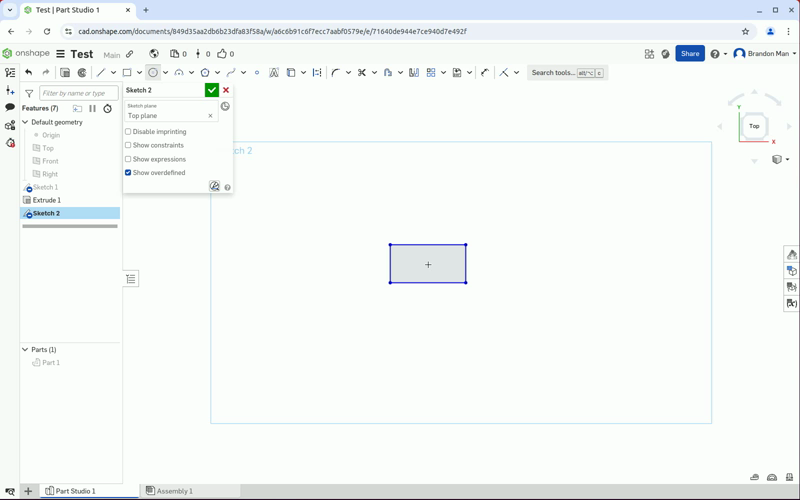
mouse_move(437, 264)
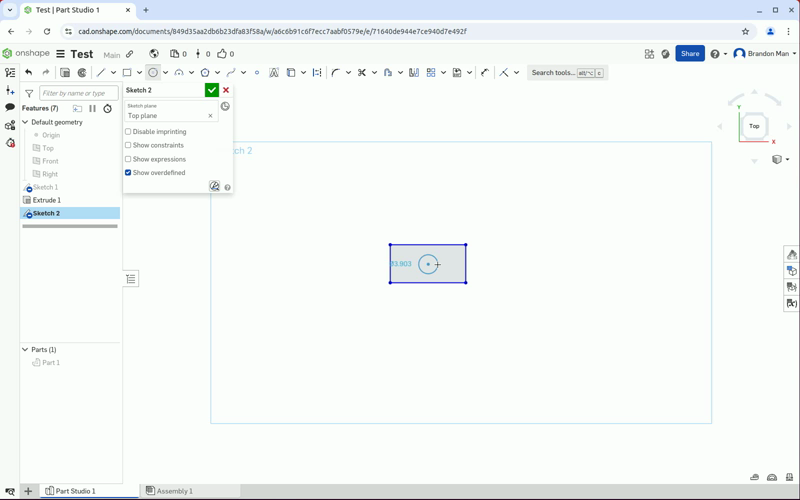
click(437, 264)
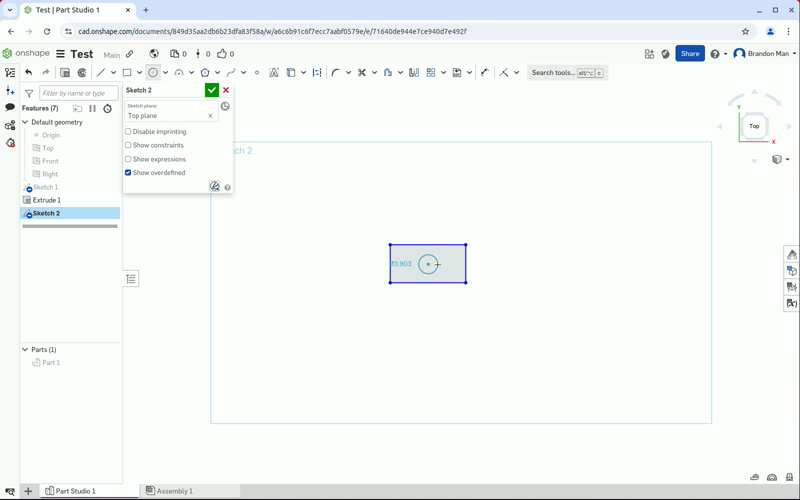
key(esc)
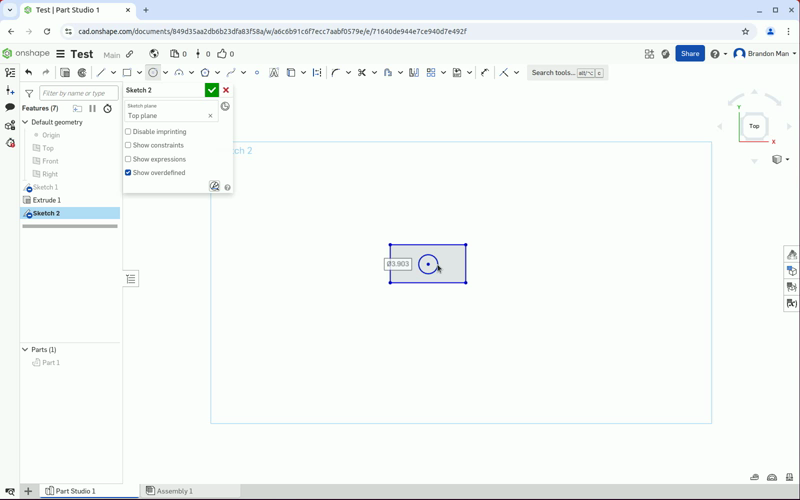
mouse_move(435, 275)
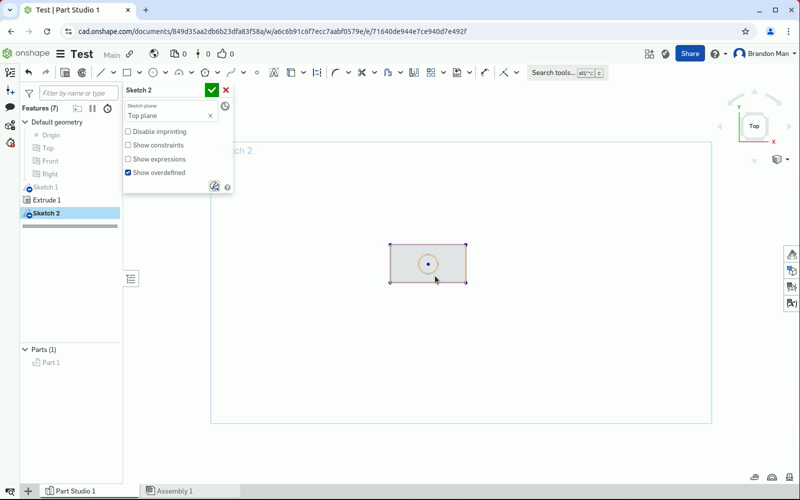
click(435, 275)
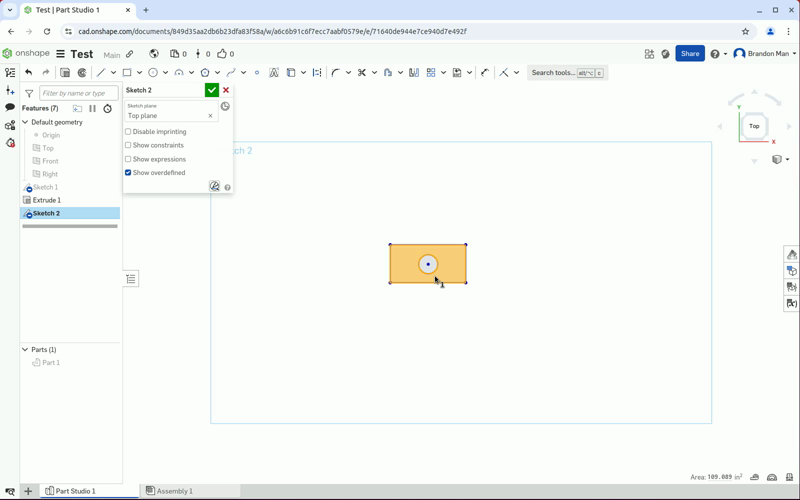
mouse_move(73, 352)
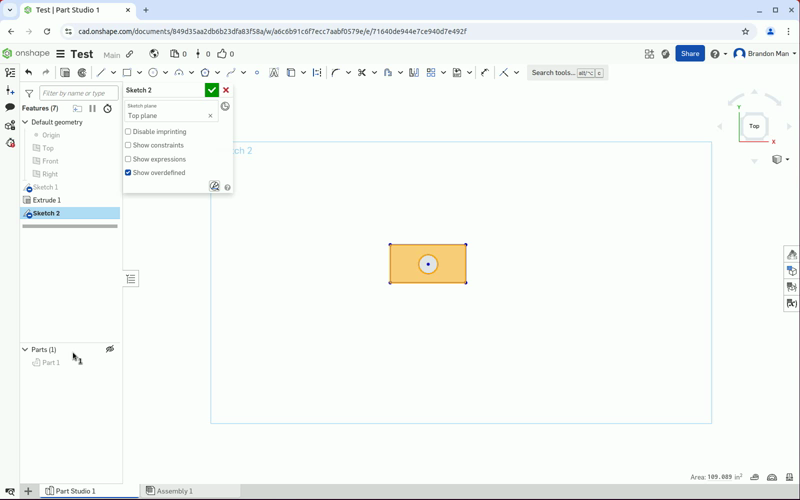
key(shift+y)
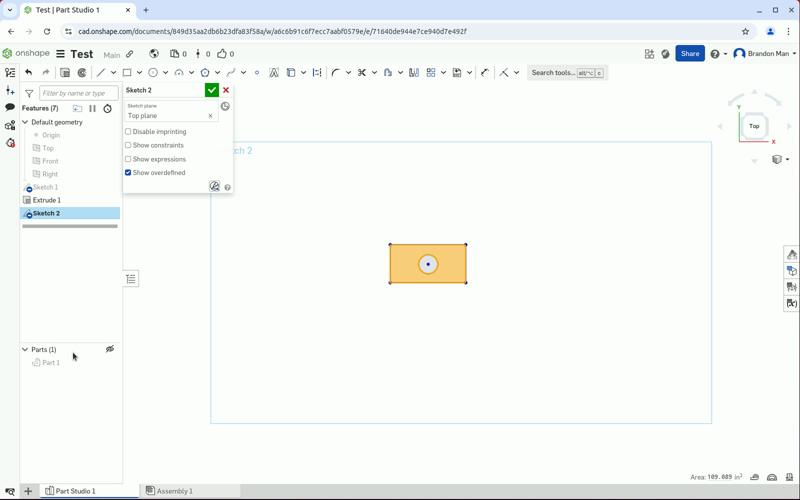
key(shift+e)
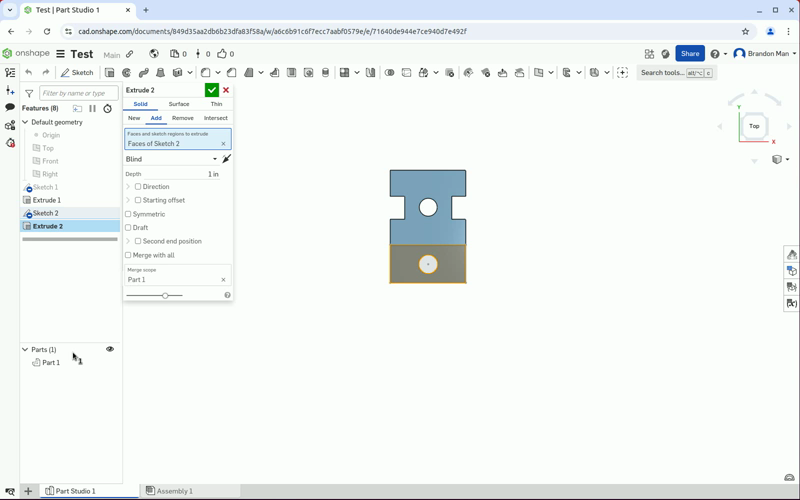
mouse_move(143, 106)
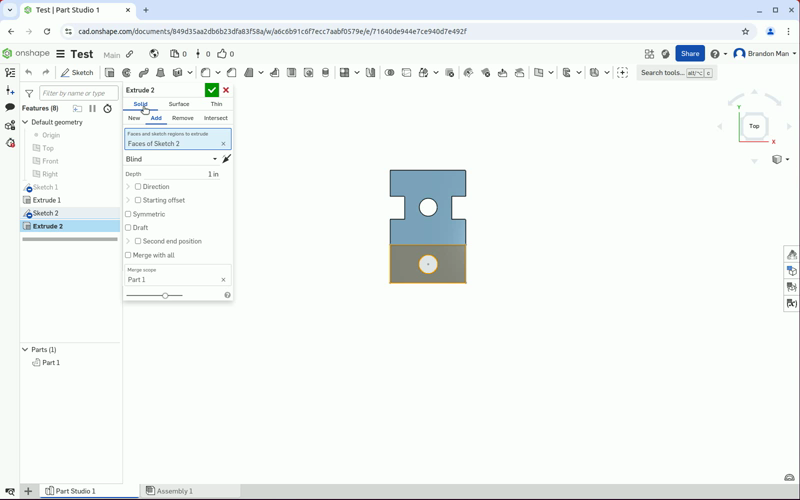
click(143, 106)
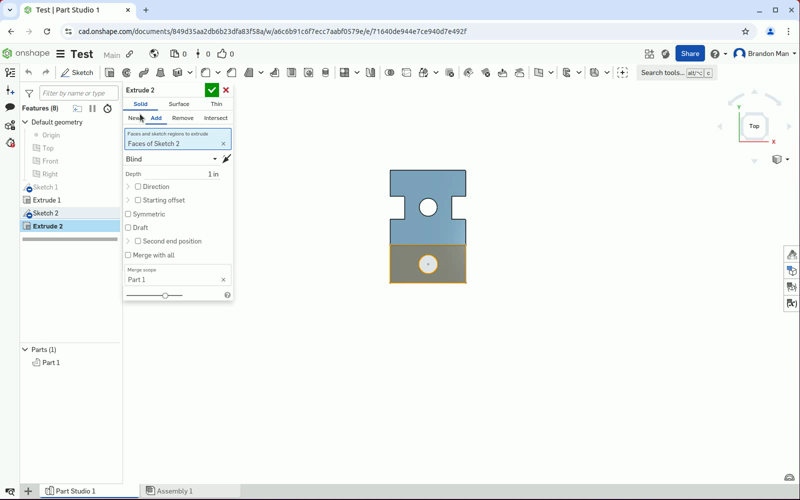
mouse_move(137, 120)
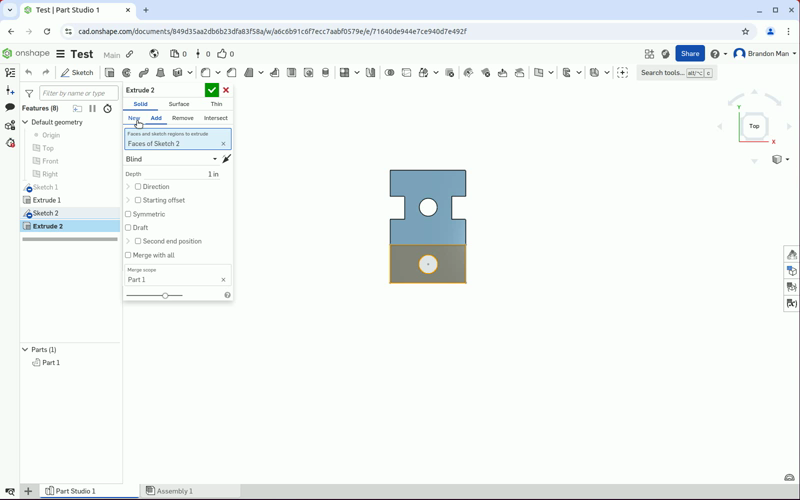
click(137, 120)
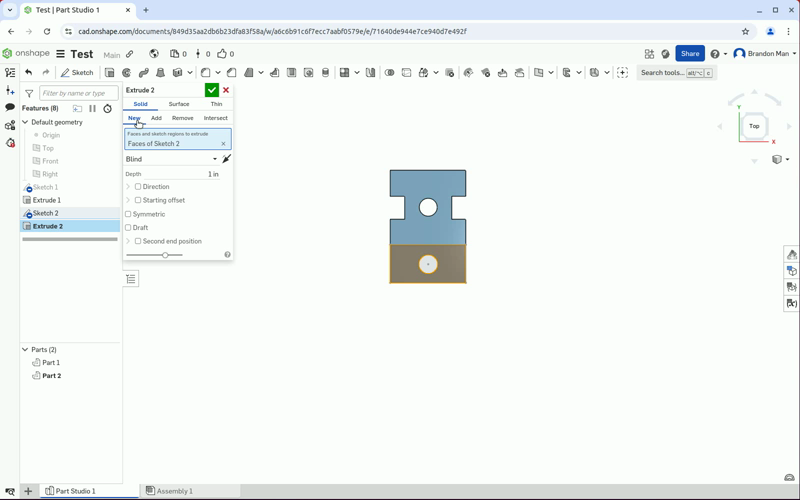
key(tab, 4)
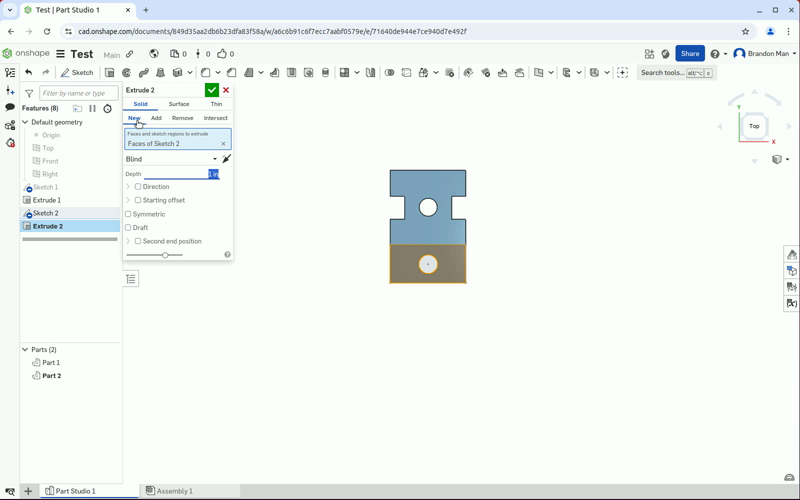
text(3.851)
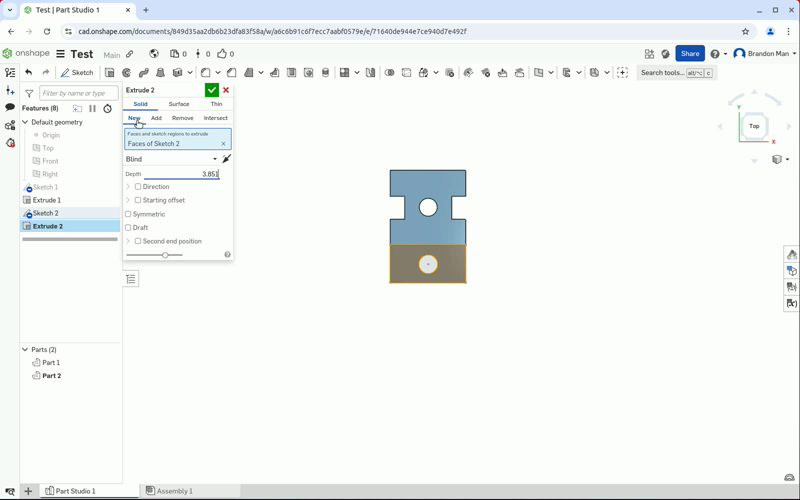
key(enter)
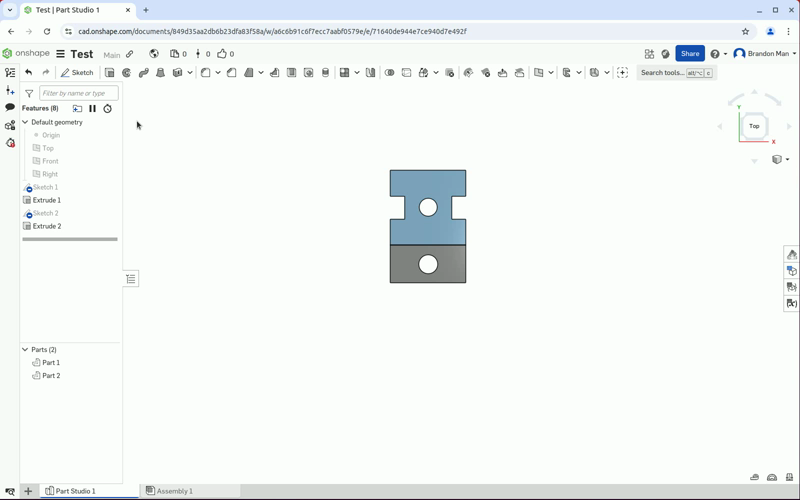
key(shift+h)
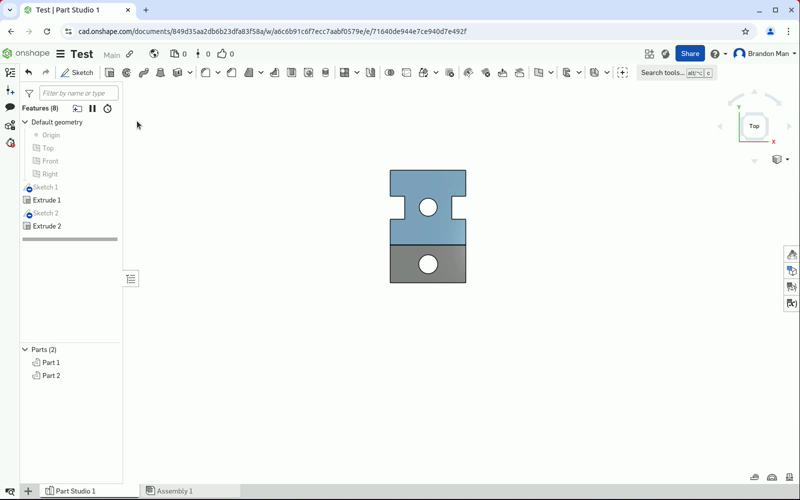
key(shift+h)
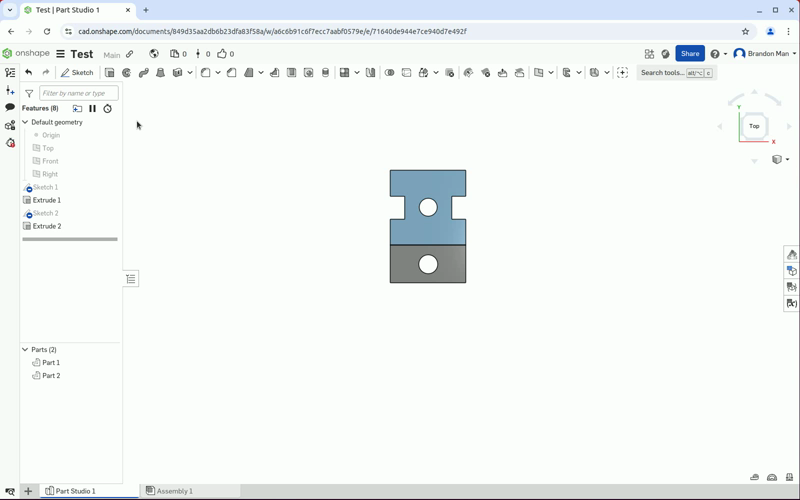
mouse_move(73, 189)
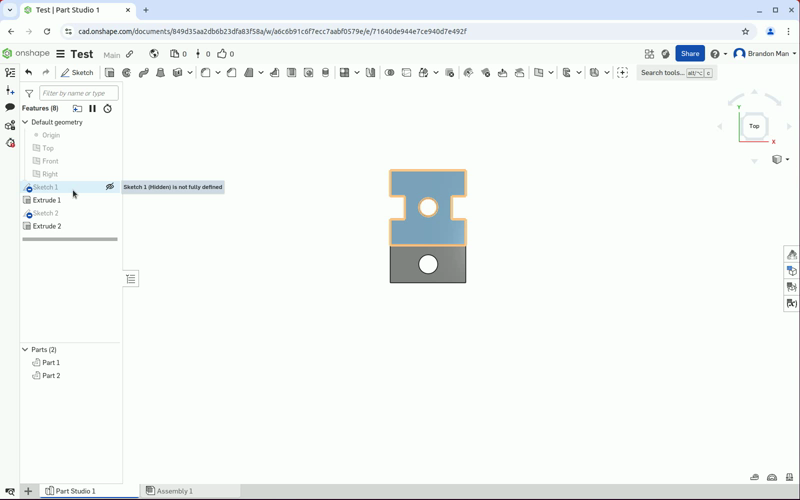
click(73, 189)
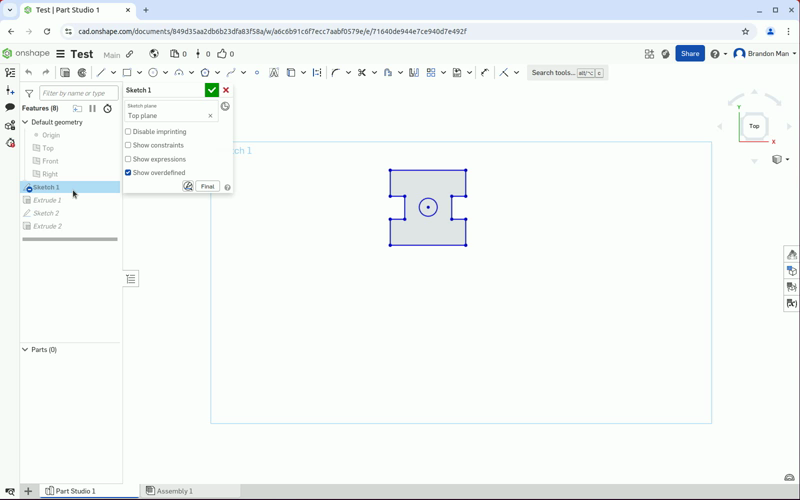
mouse_move(229, 92)
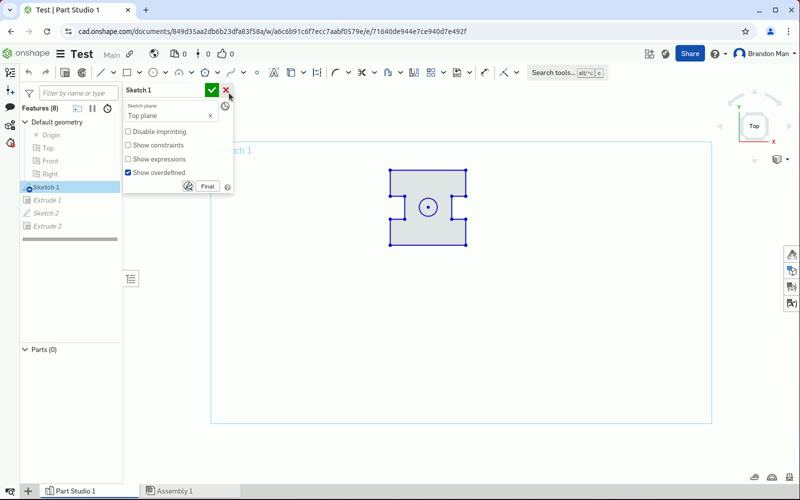
click(229, 92)
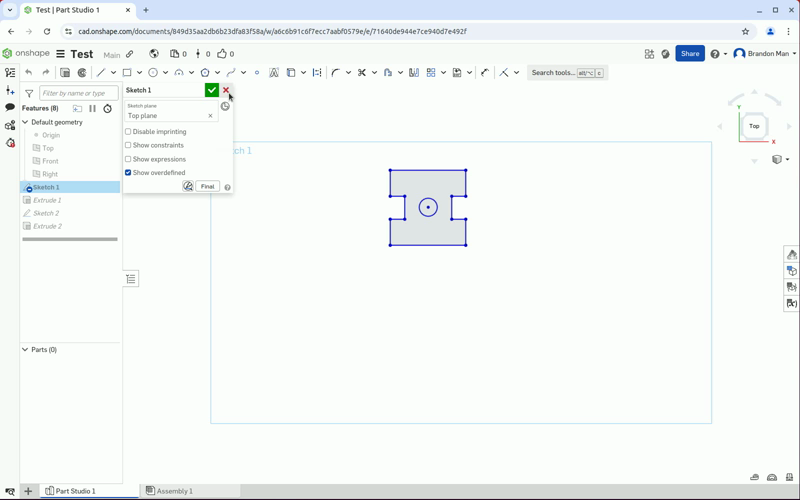
key(shift+s)
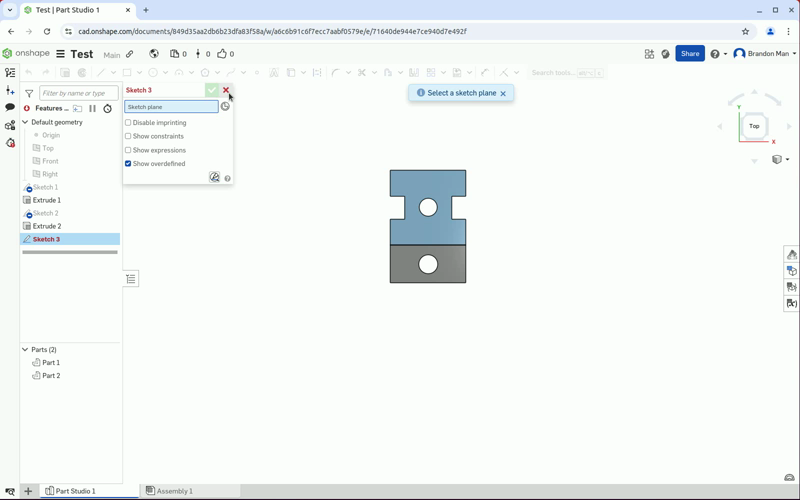
mouse_move(73, 150)
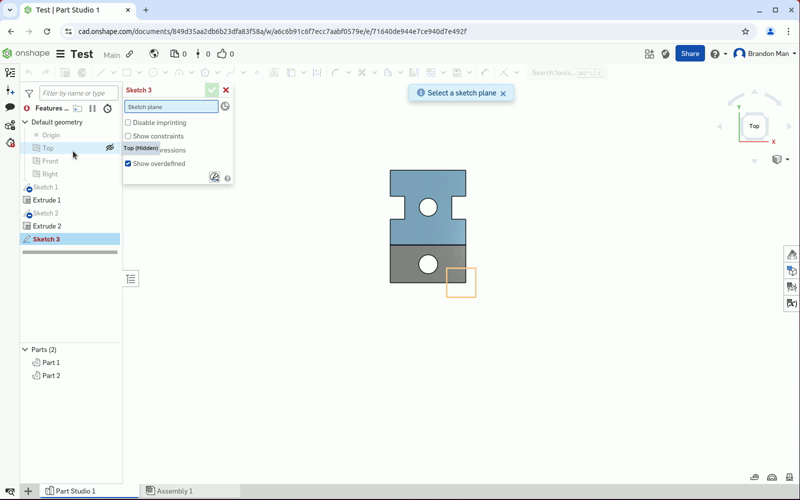
click(73, 150)
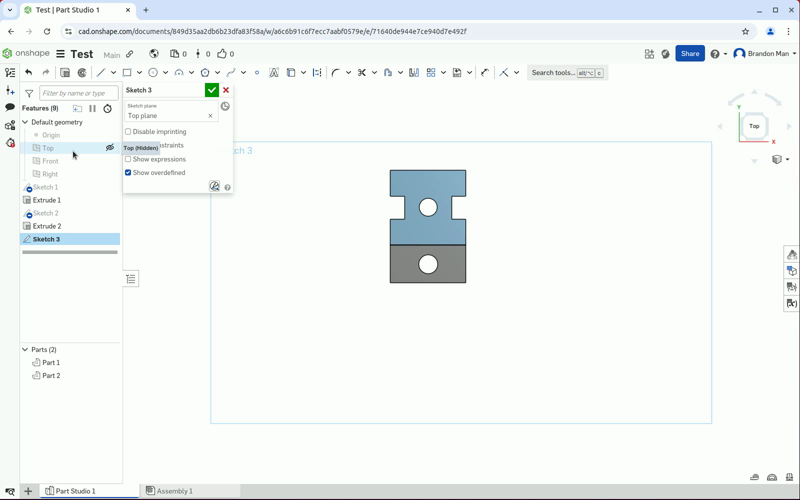
mouse_move(73, 352)
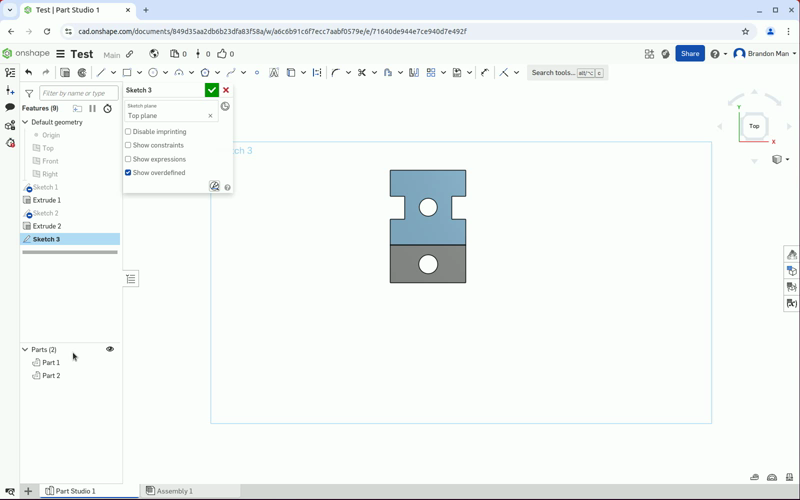
key(y)
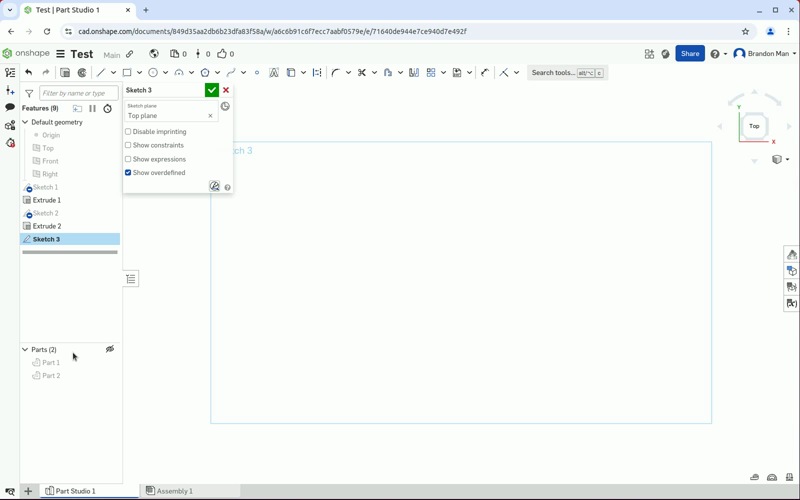
key(l)
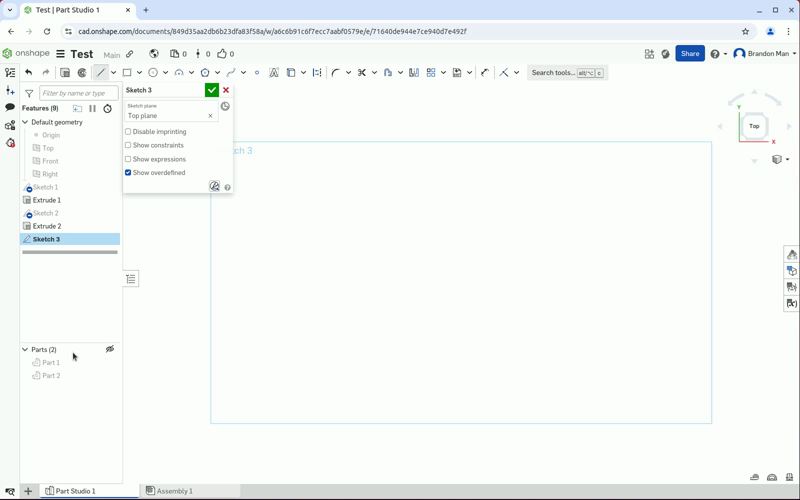
key_down(shift)
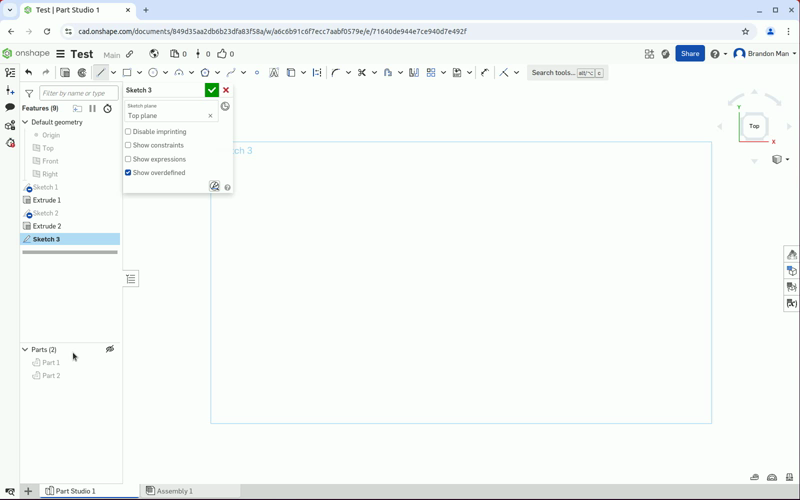
mouse_move(390, 218)
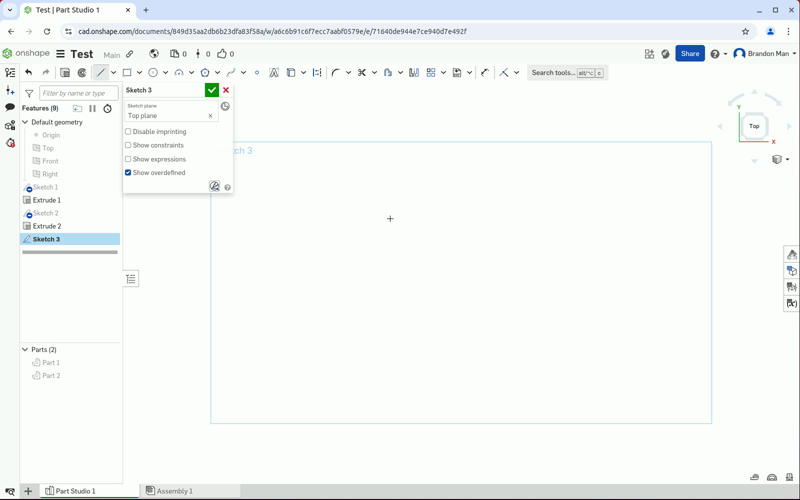
click(390, 218)
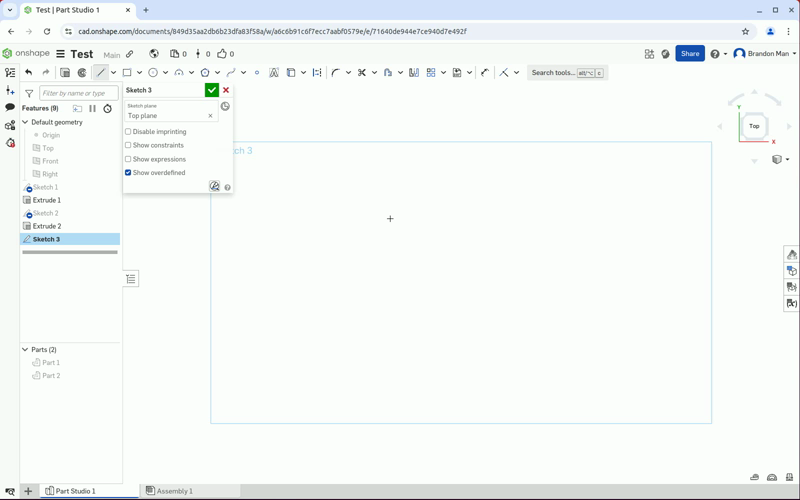
key_up(shift)
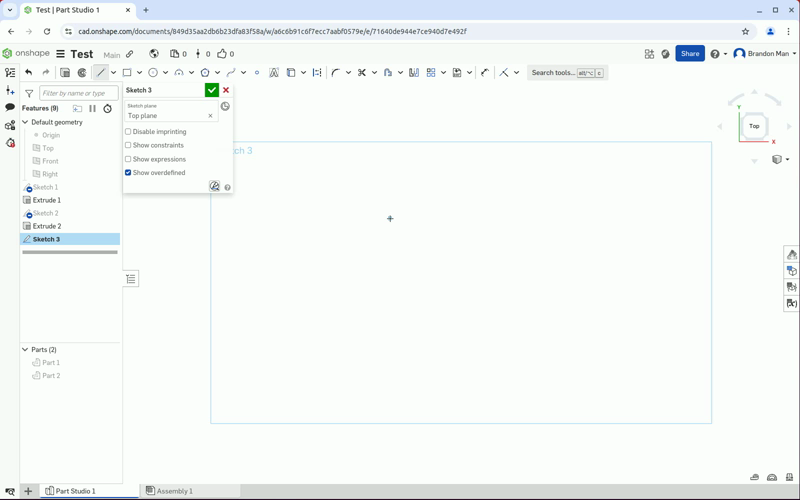
key_down(shift)
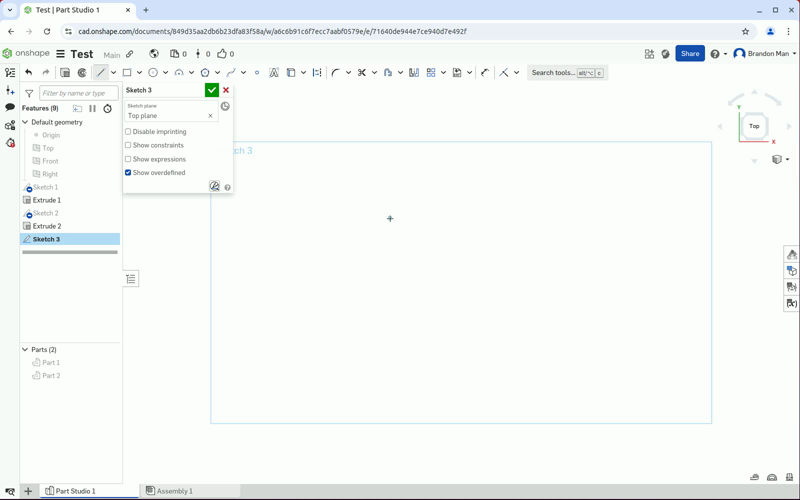
mouse_move(420, 218)
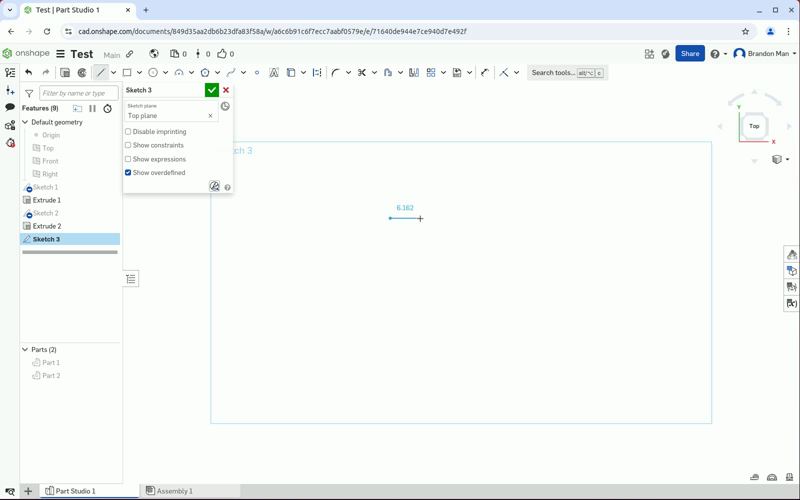
mouse_move(404, 218)
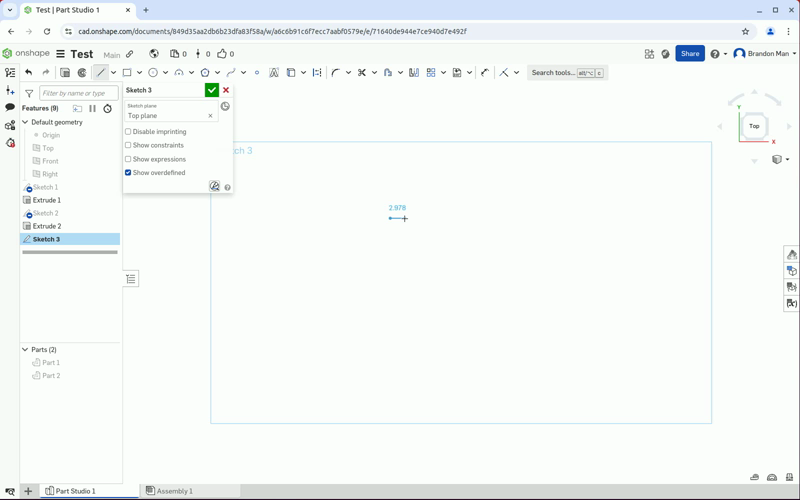
click(404, 218)
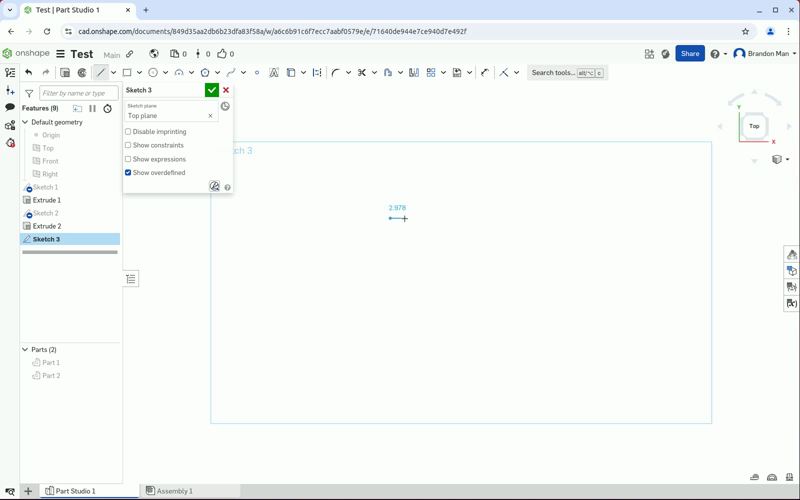
key_up(shift)
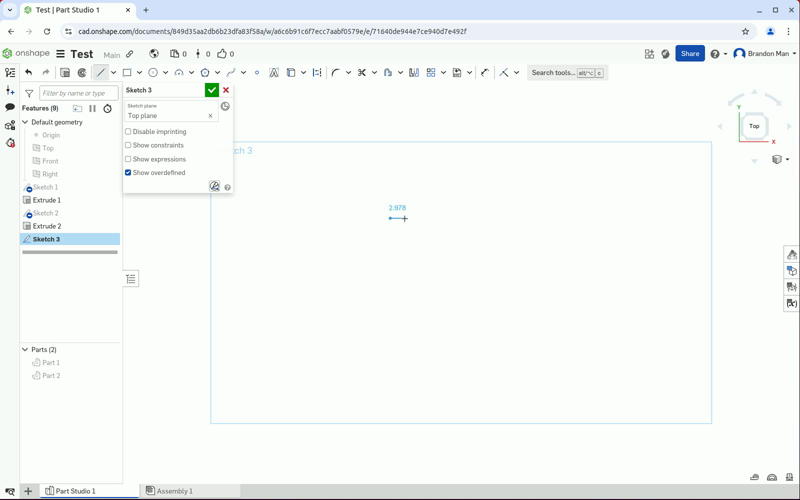
key_down(shift)
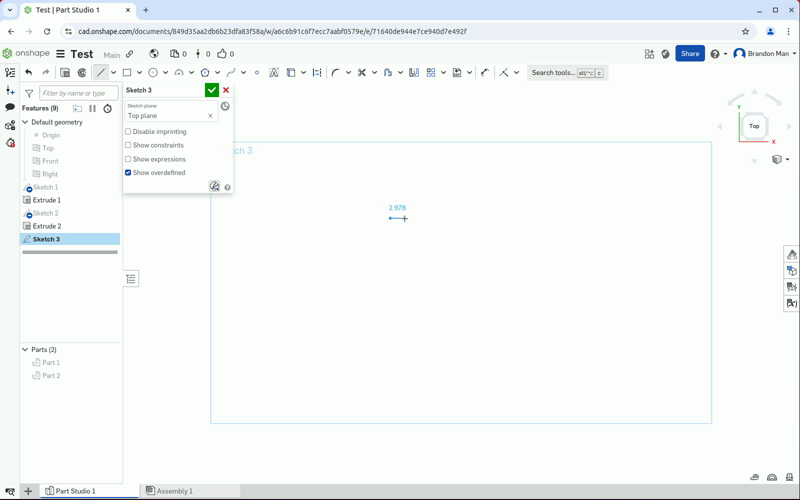
mouse_move(434, 218)
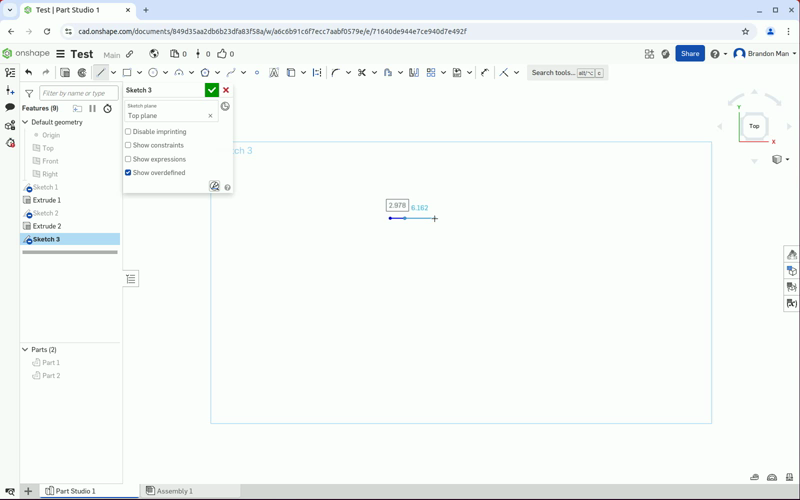
mouse_move(404, 195)
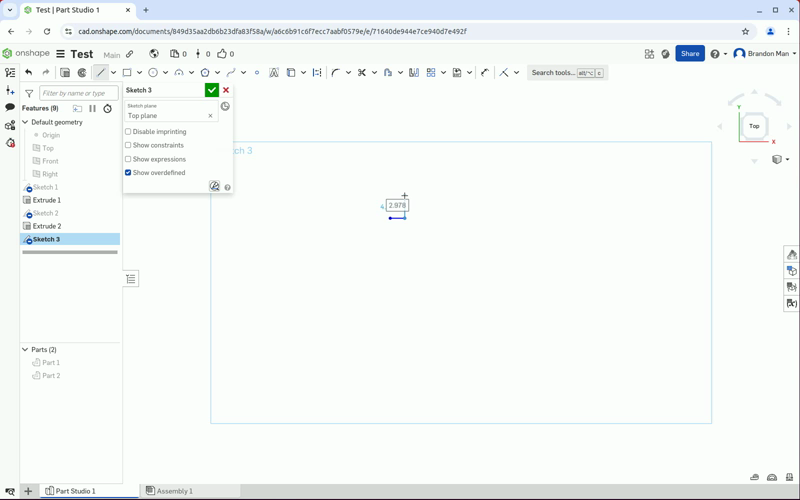
click(404, 195)
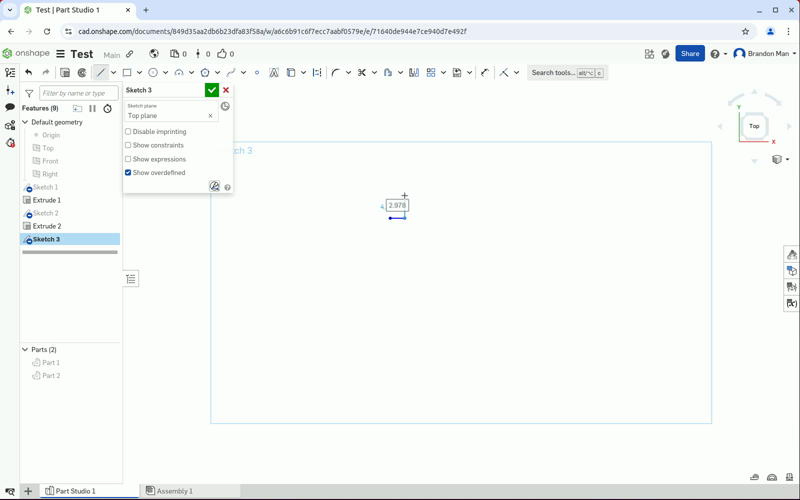
key_up(shift)
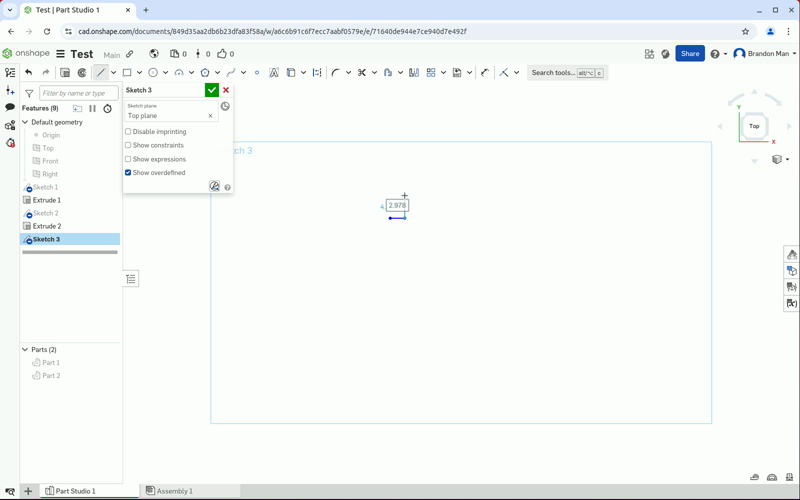
key_down(shift)
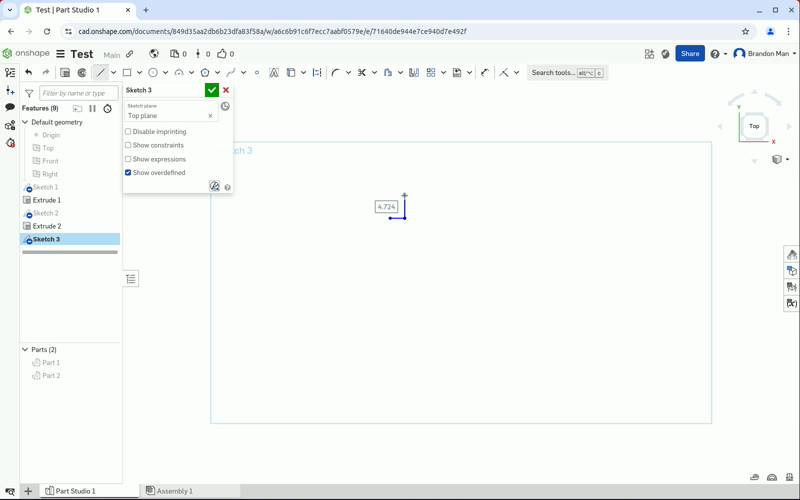
mouse_move(434, 195)
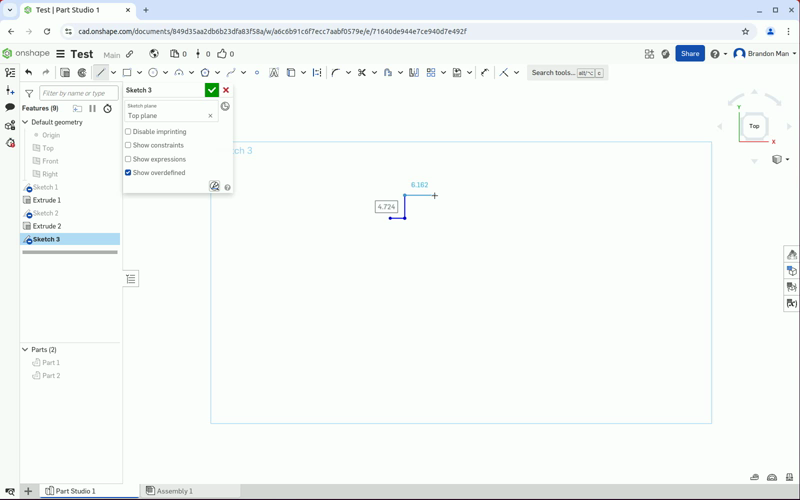
mouse_move(390, 195)
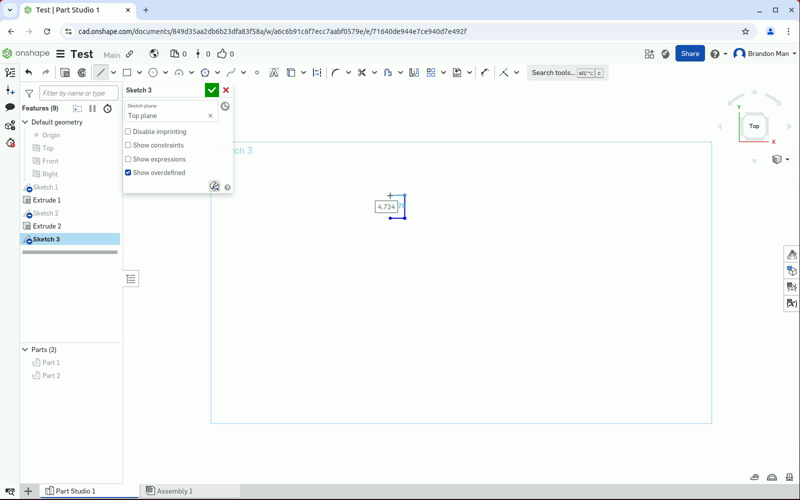
click(390, 195)
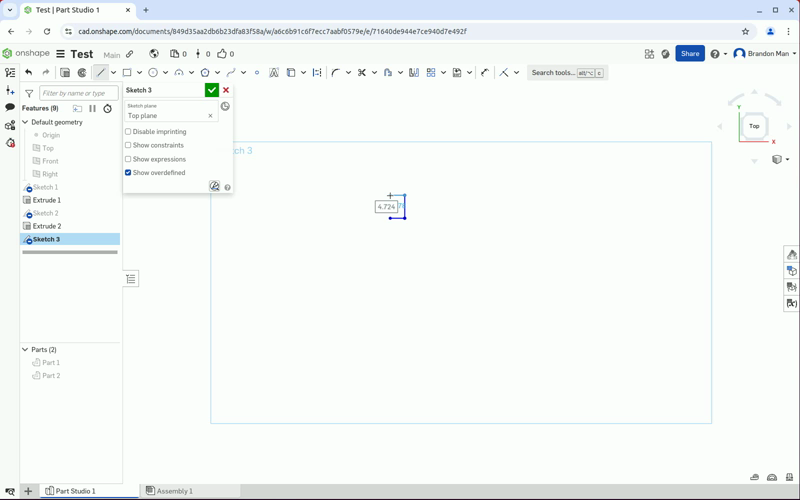
key_up(shift)
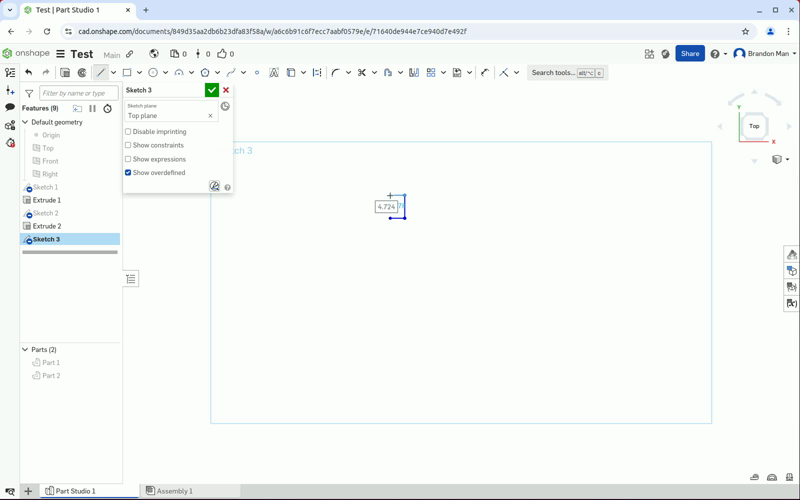
mouse_move(420, 195)
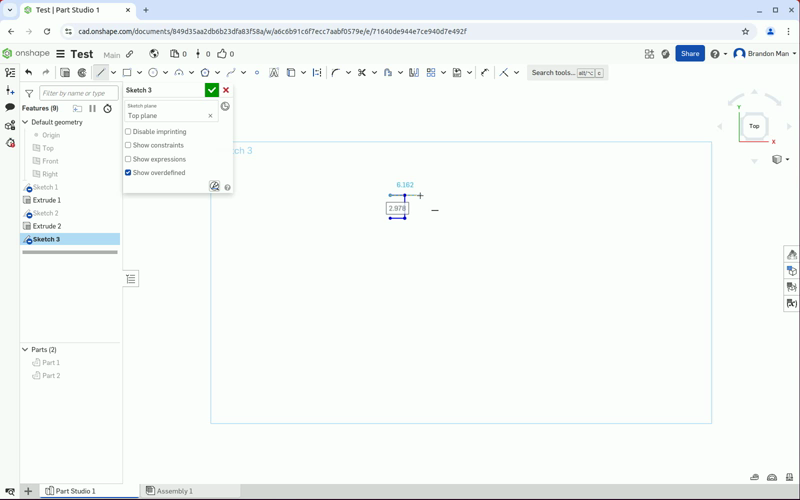
key_down(shift)
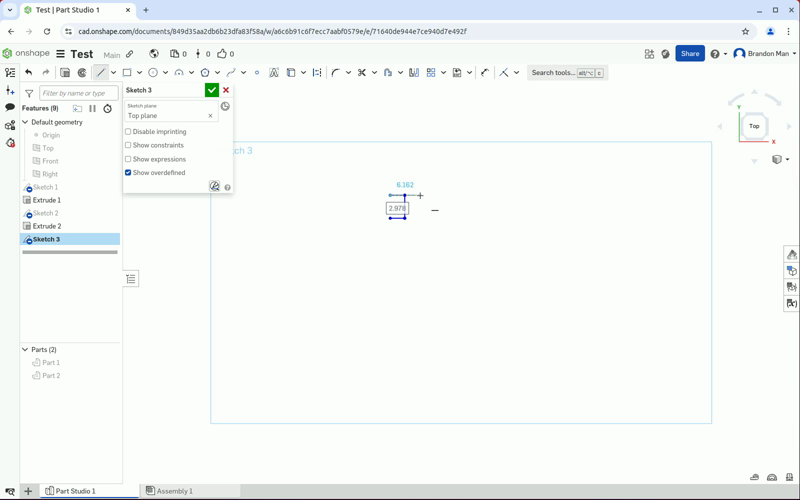
mouse_move(390, 218)
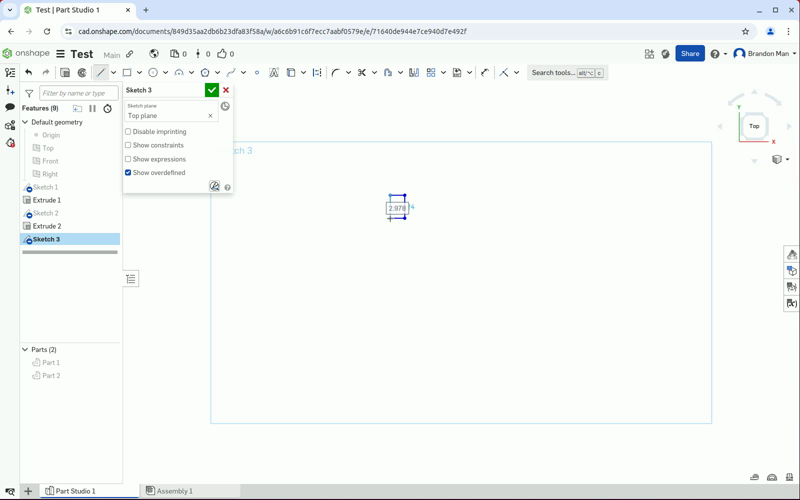
key_up(shift)
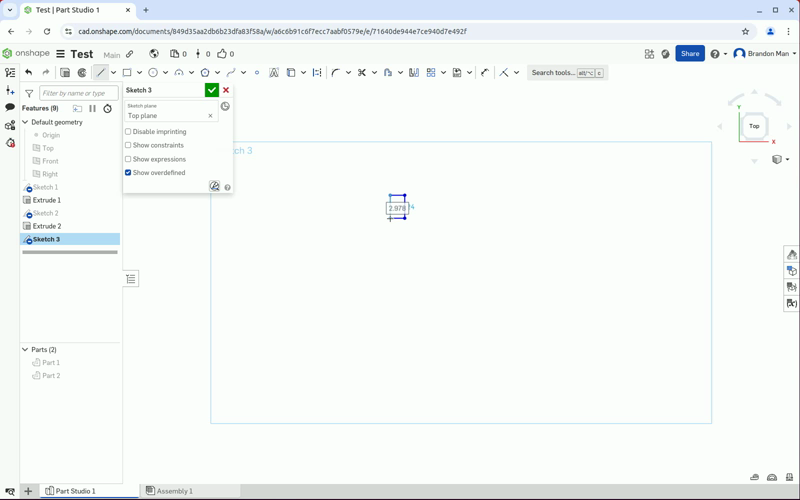
click(390, 218)
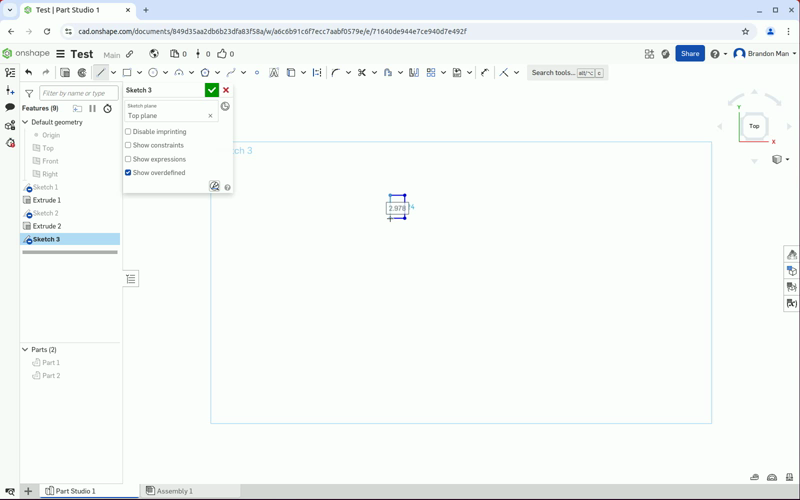
key(esc)
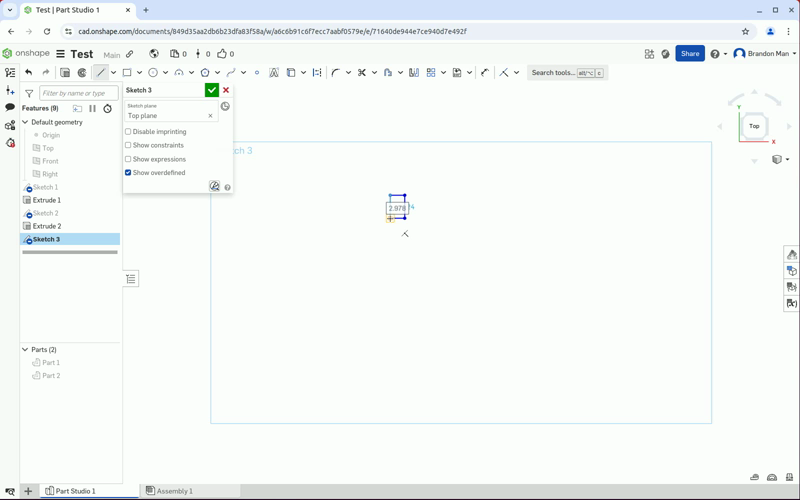
mouse_move(390, 199)
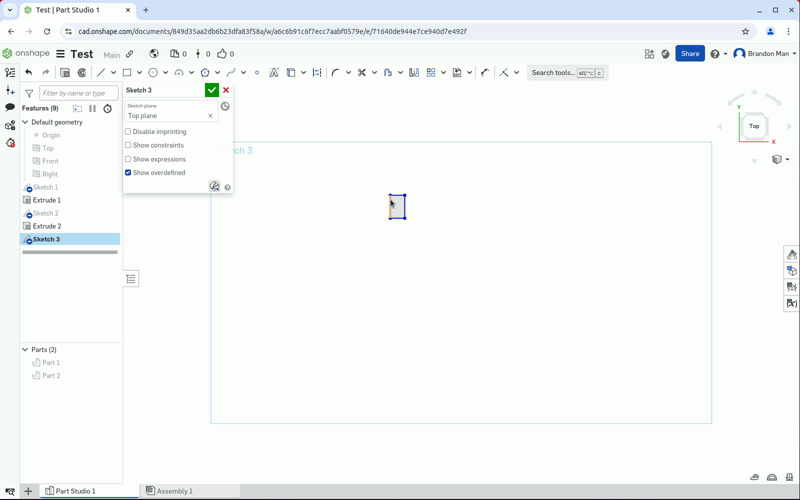
scroll(6)
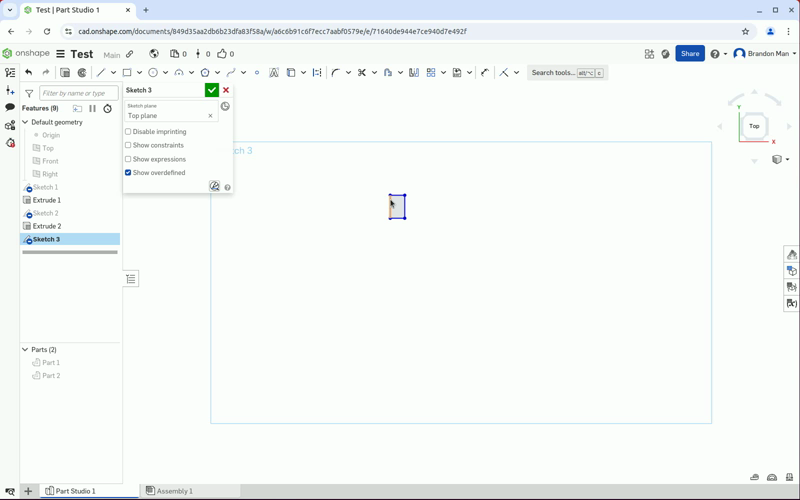
scroll(6)
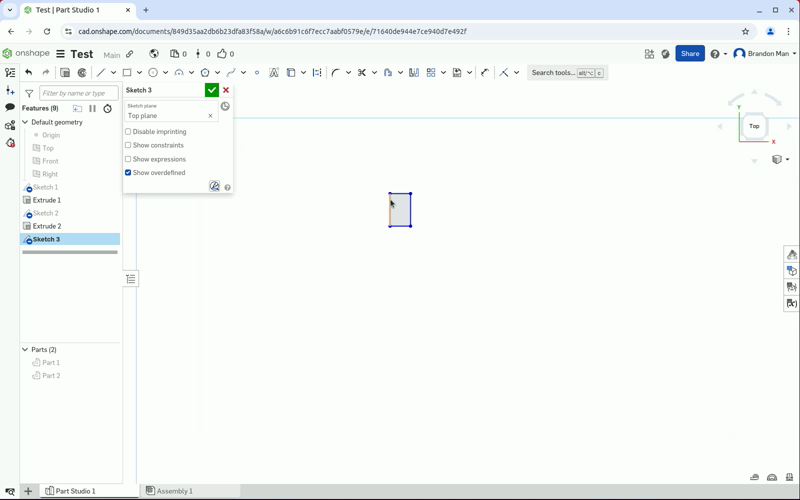
scroll(6)
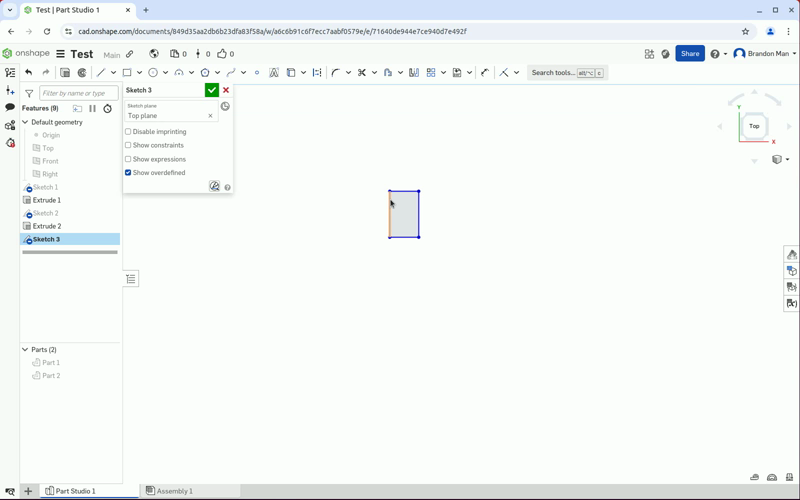
scroll(6)
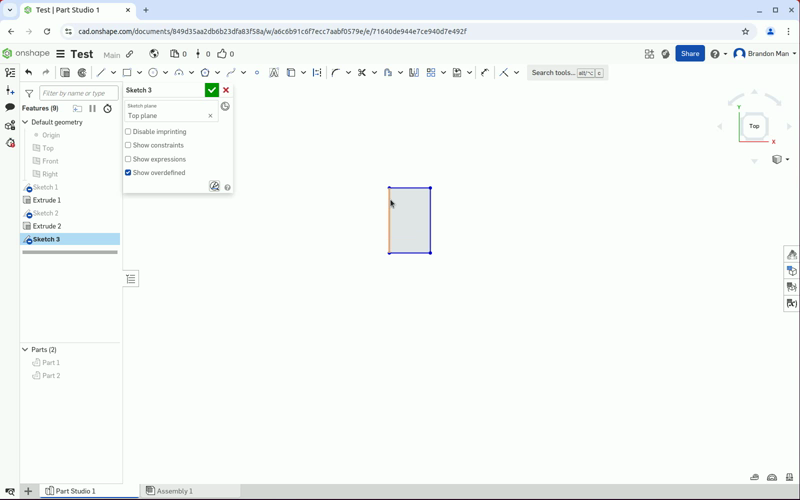
scroll(6)
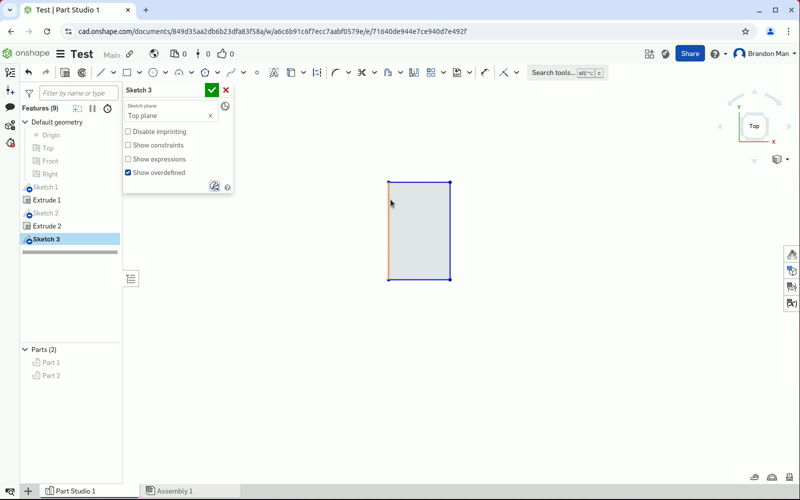
scroll(6)
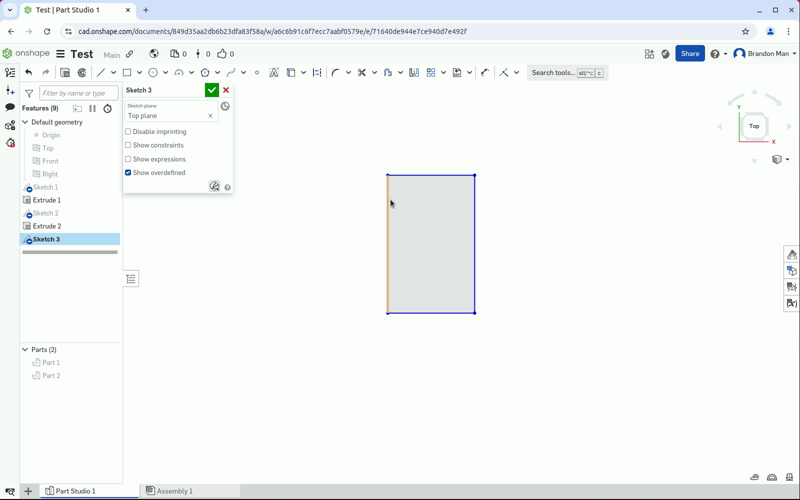
scroll(6)
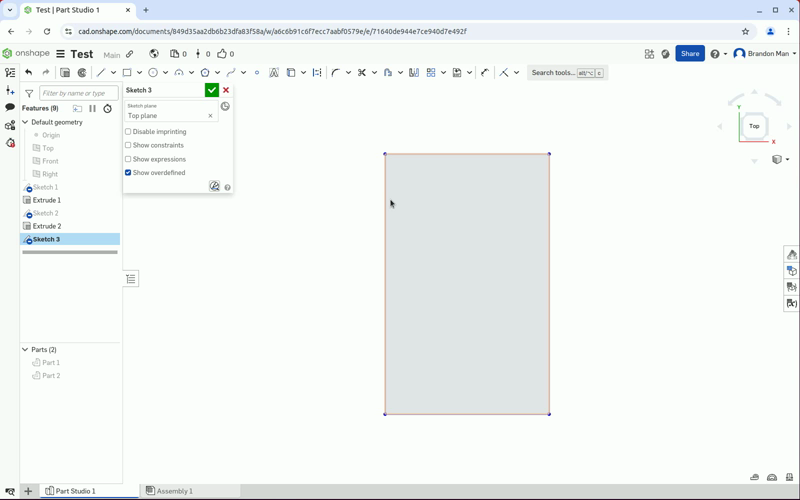
click(390, 199)
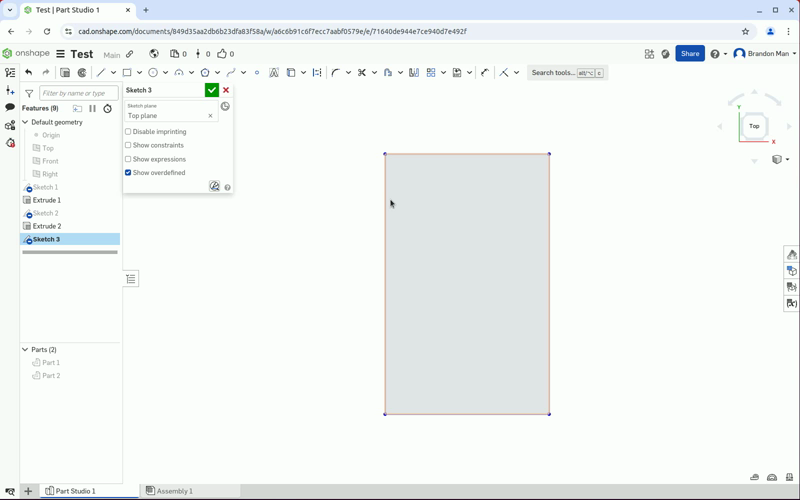
scroll(-6)
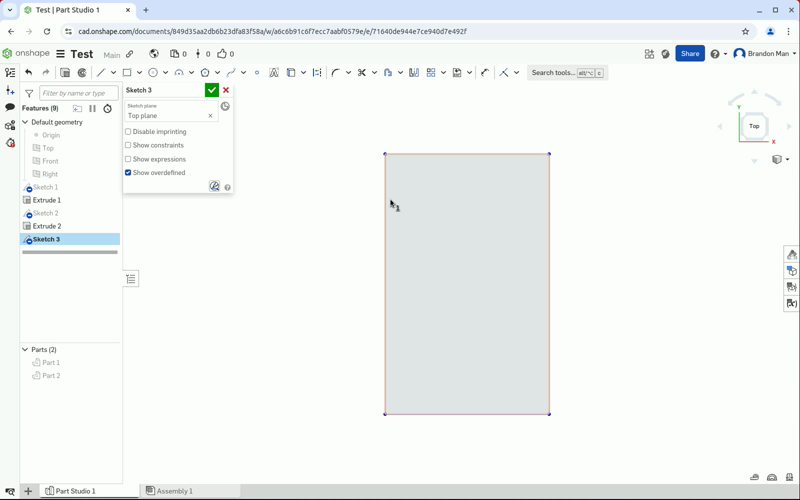
scroll(-6)
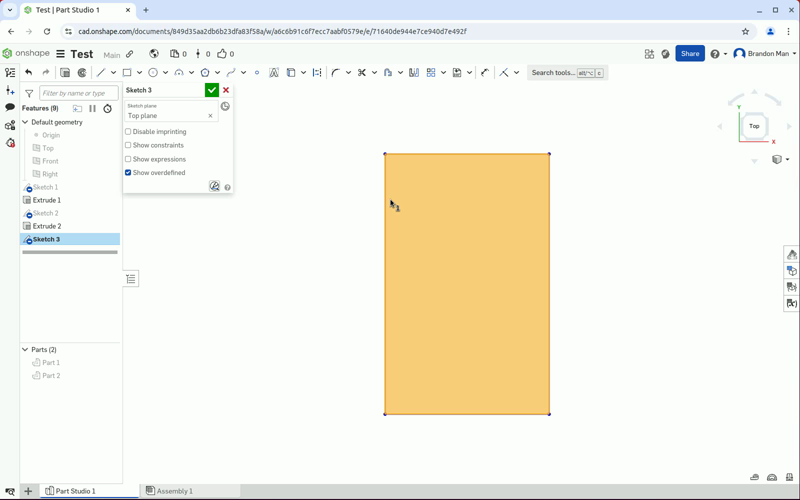
scroll(-6)
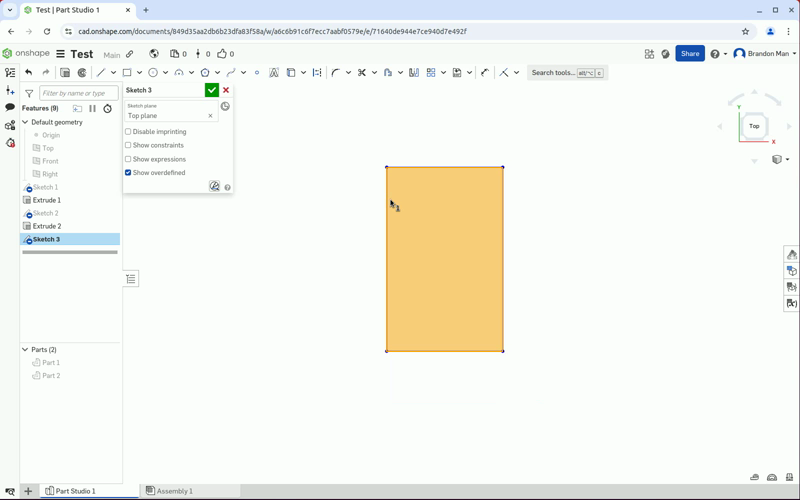
scroll(-6)
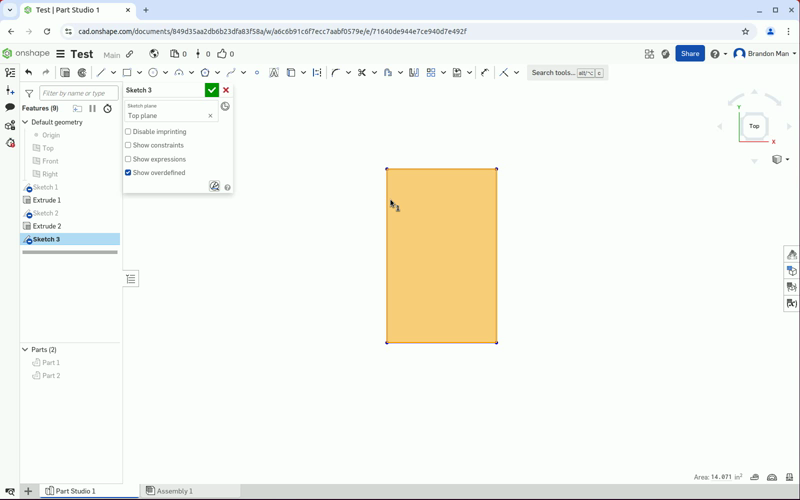
scroll(-6)
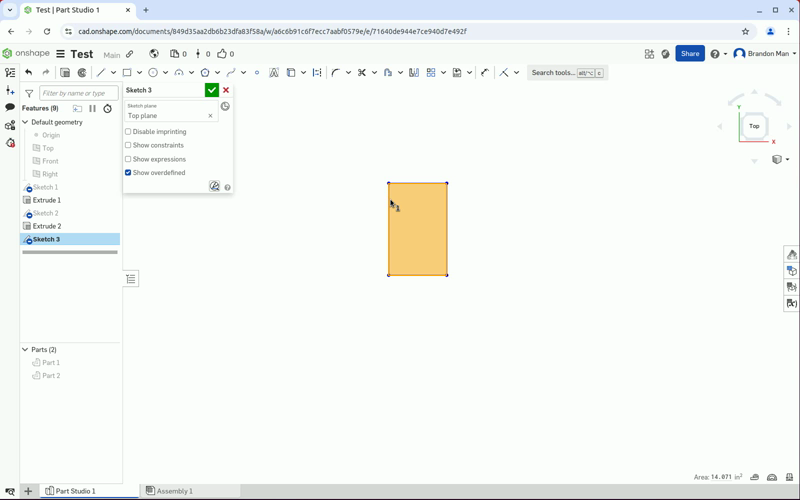
scroll(-6)
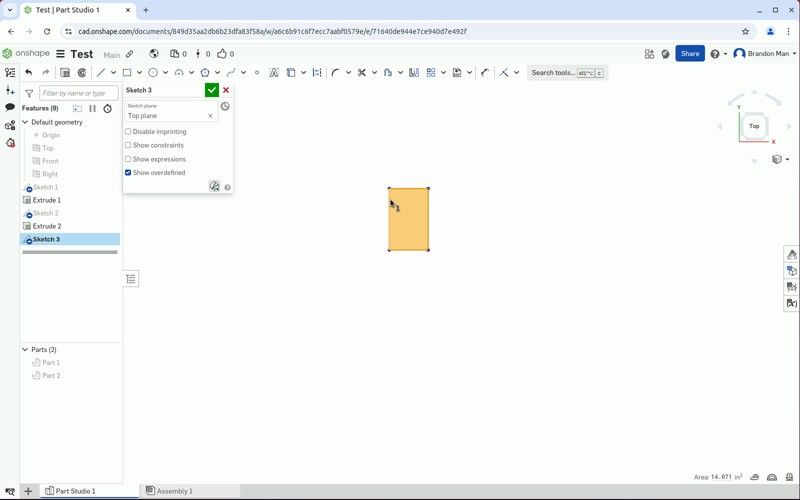
scroll(-6)
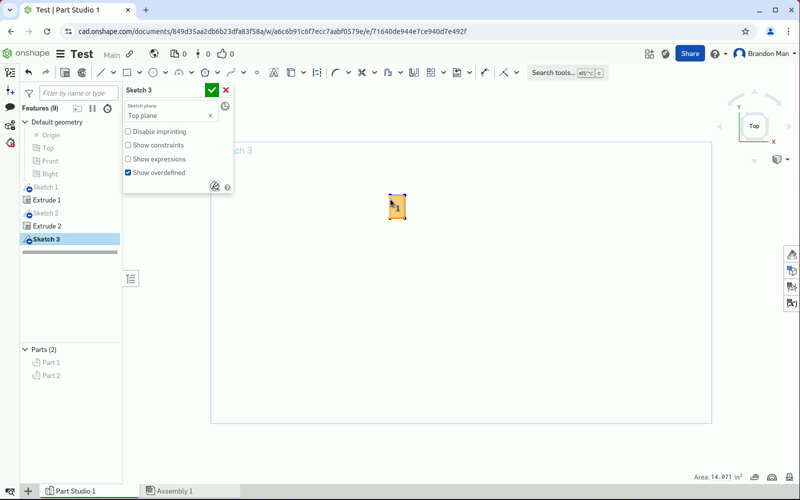
mouse_move(73, 352)
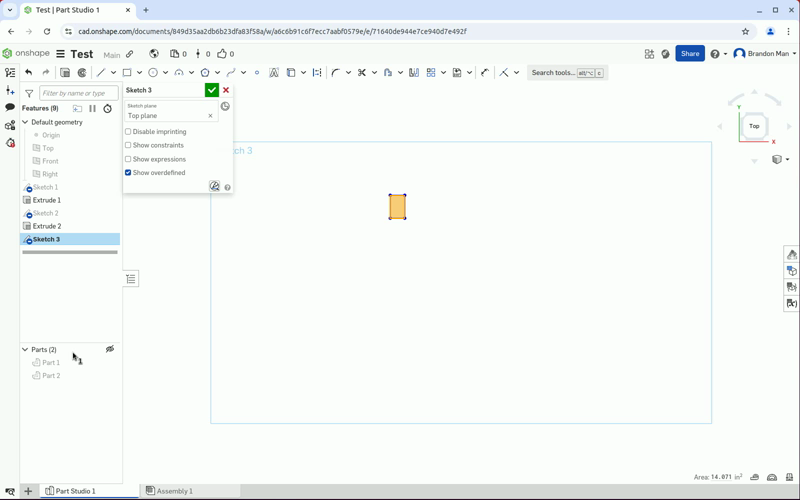
key(shift+y)
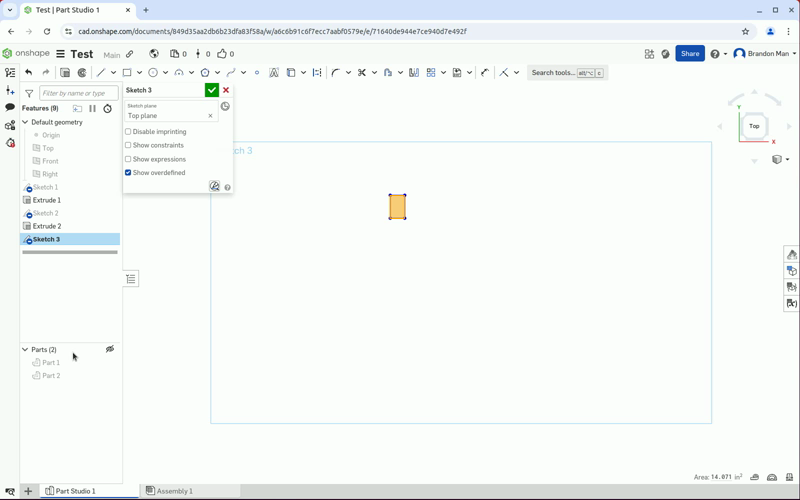
key(shift+e)
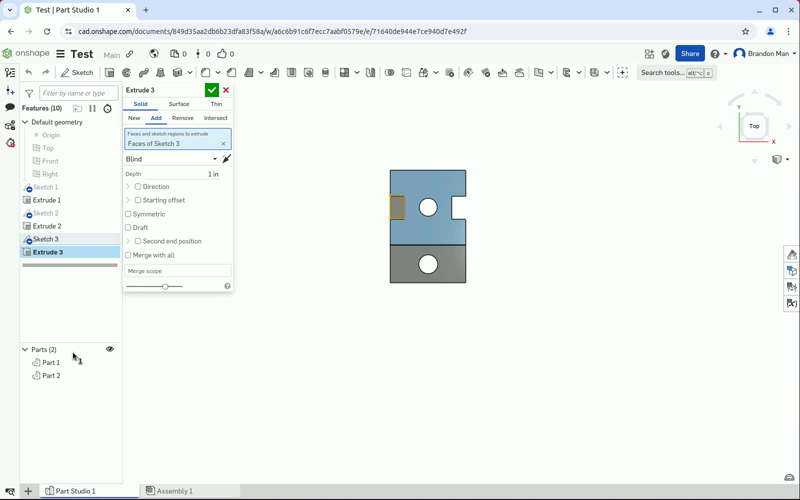
mouse_move(143, 106)
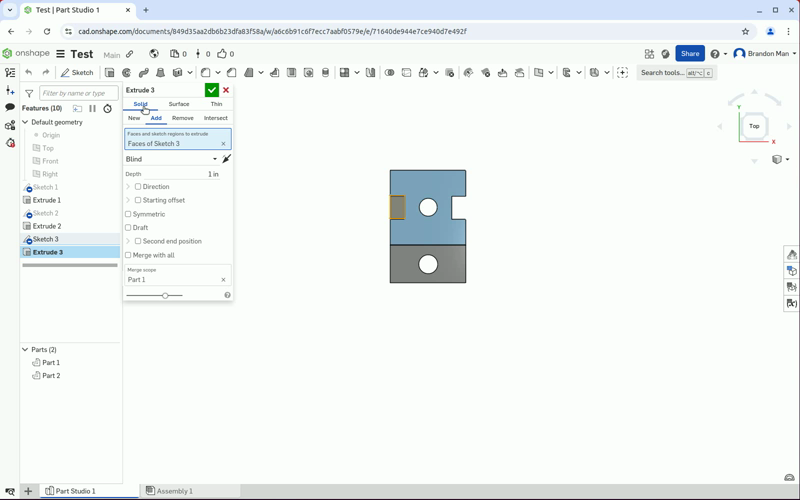
click(143, 106)
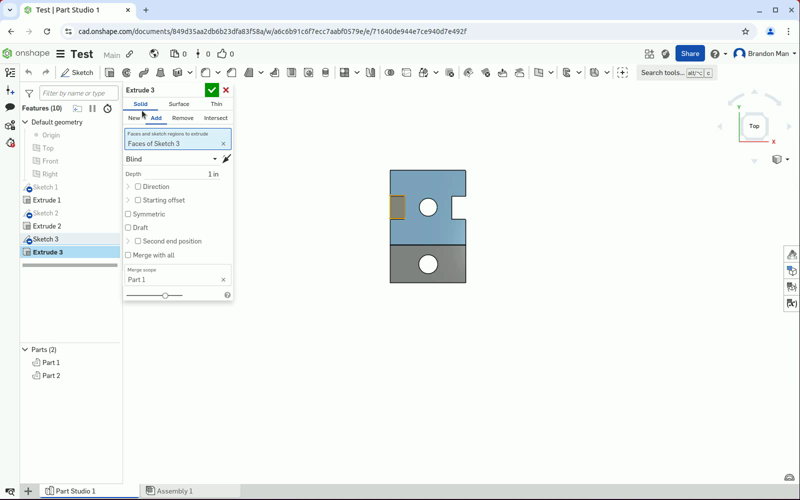
mouse_move(137, 120)
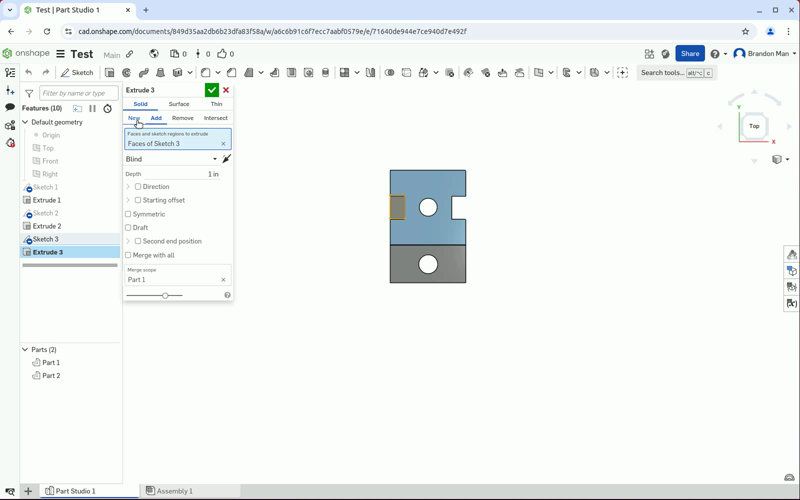
click(137, 120)
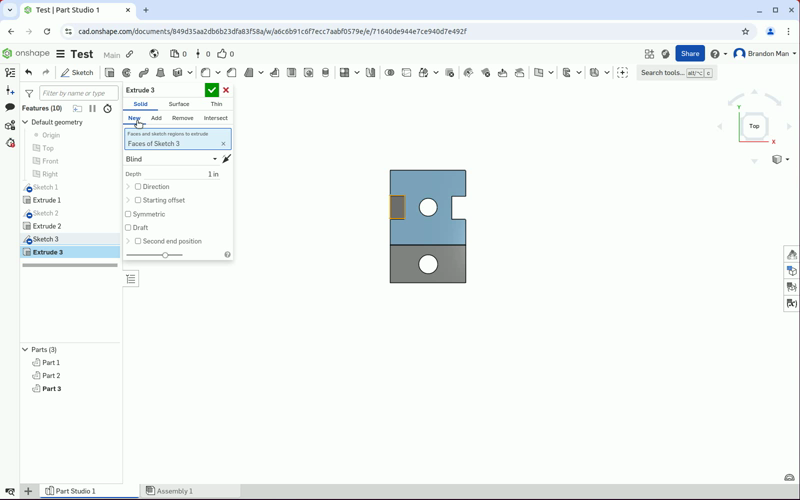
key(tab, 4)
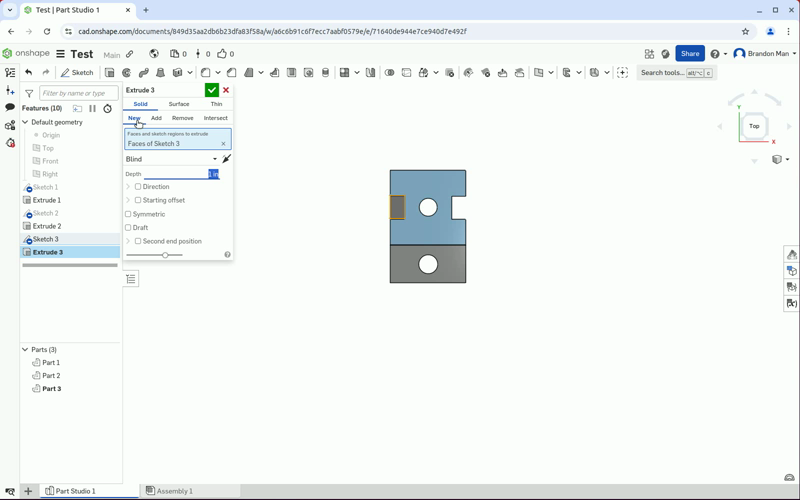
text(7.703)
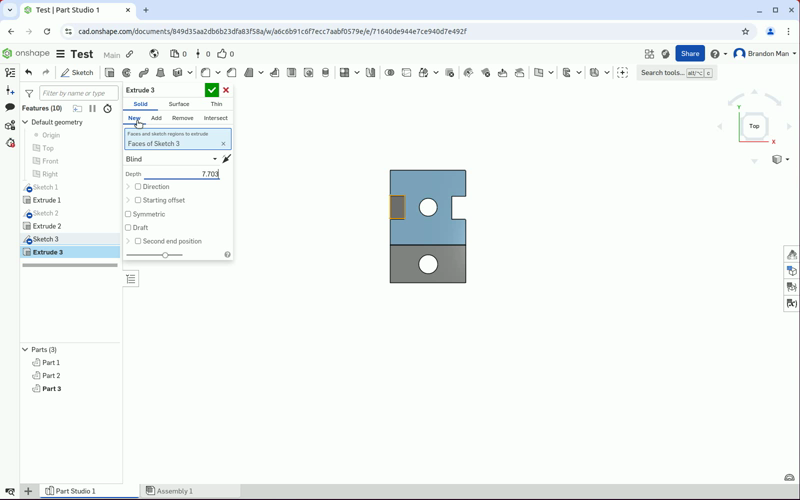
key(enter)
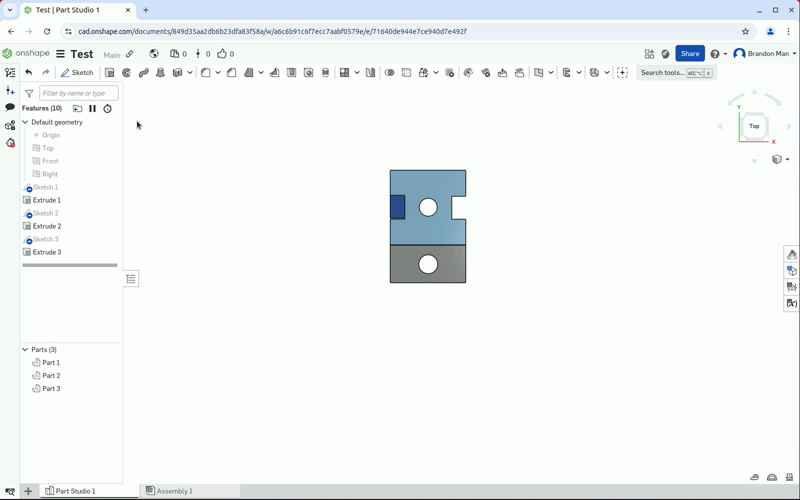
key(shift+h)
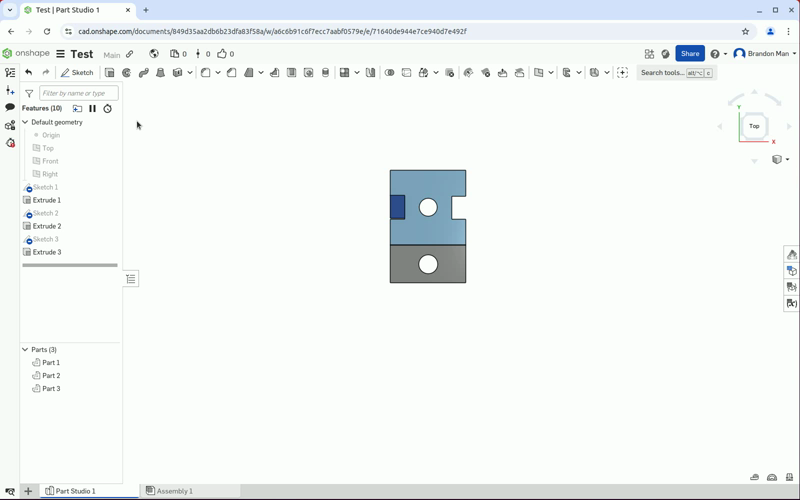
key(shift+h)
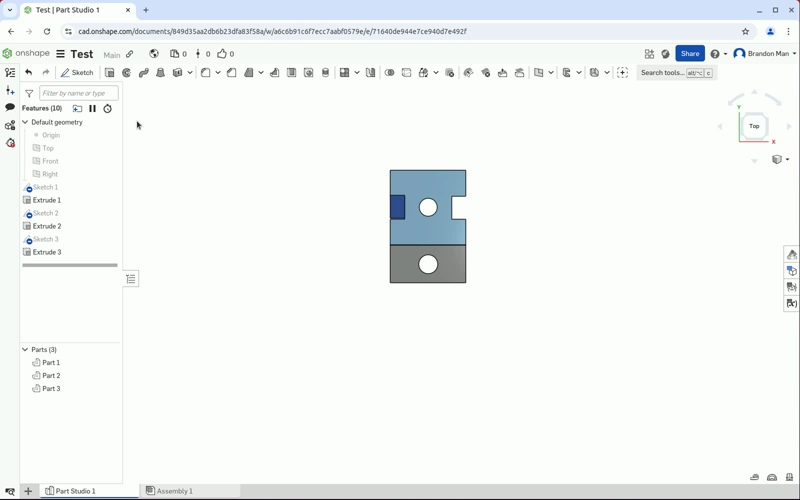
mouse_move(73, 189)
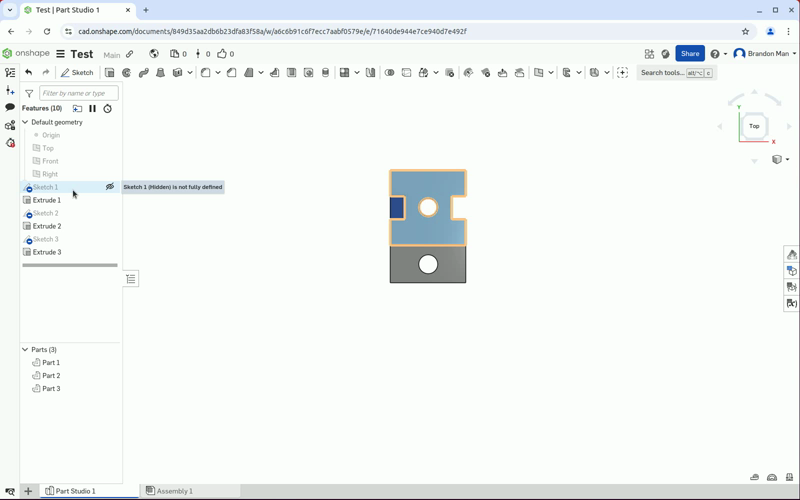
click(73, 189)
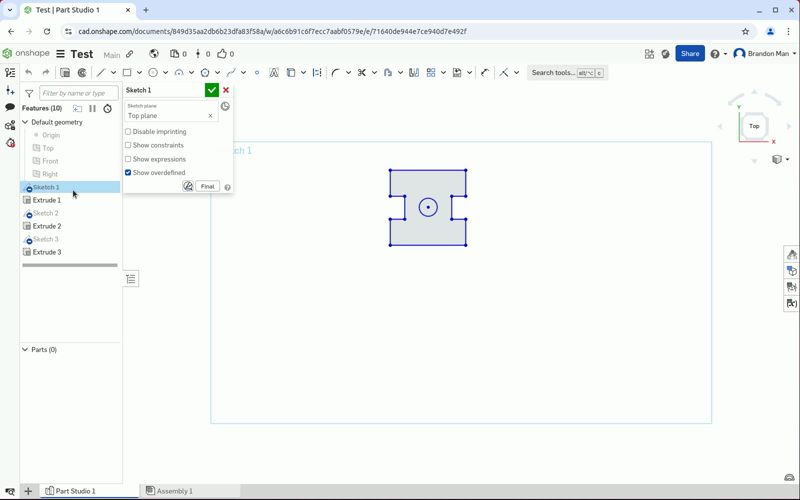
mouse_move(229, 92)
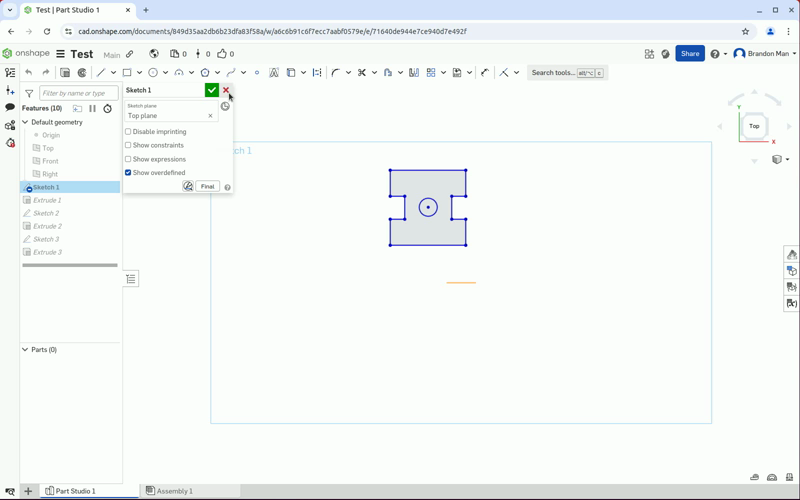
click(229, 92)
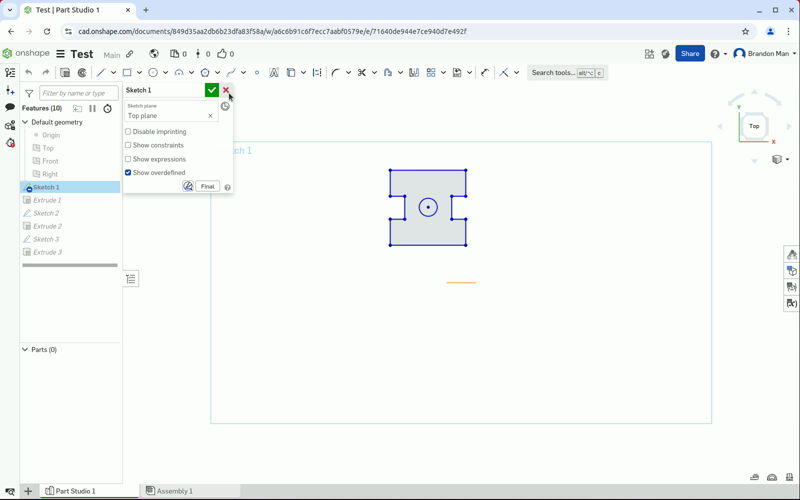
key(shift+s)
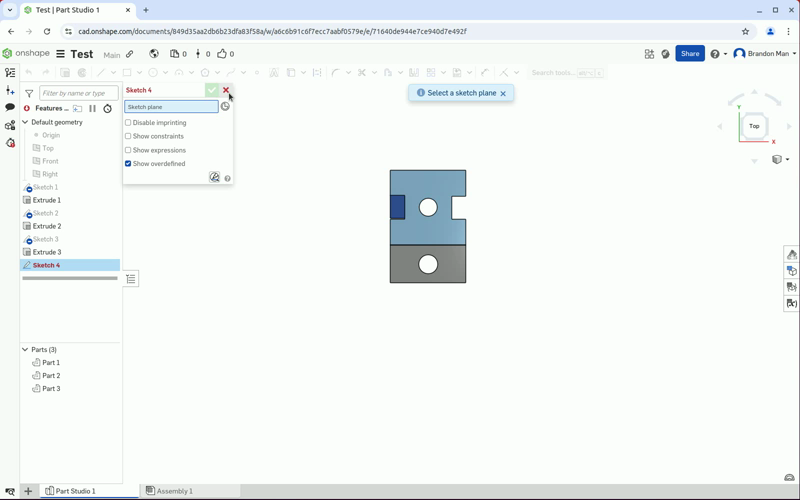
mouse_move(73, 150)
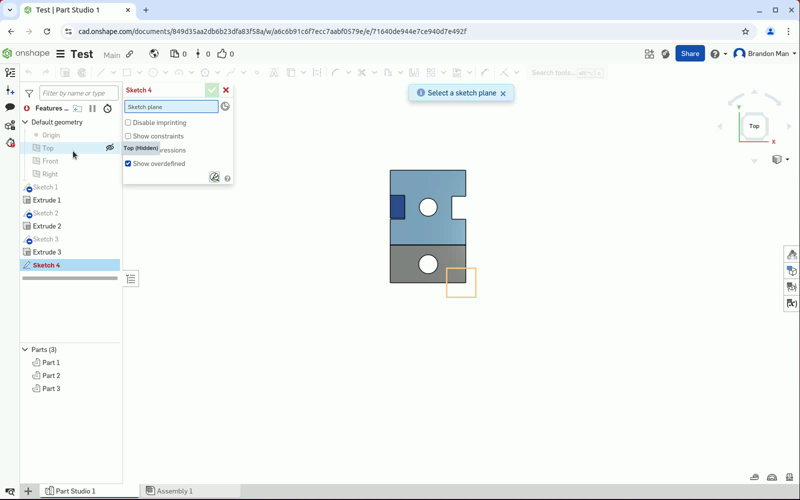
click(73, 150)
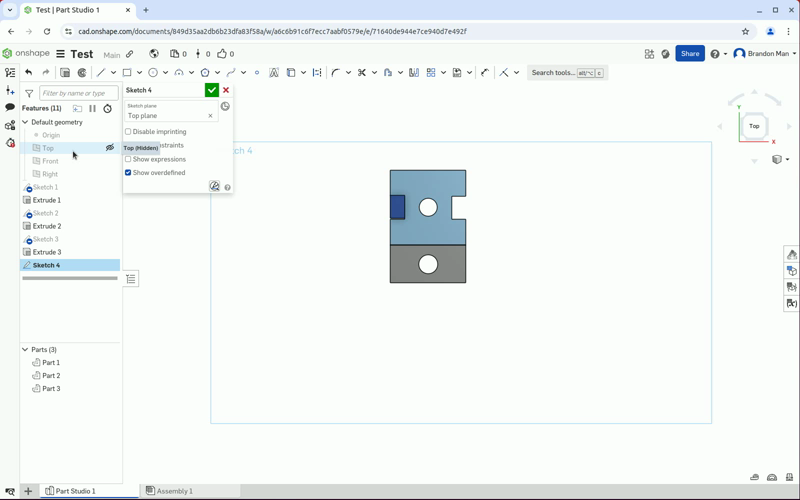
mouse_move(73, 352)
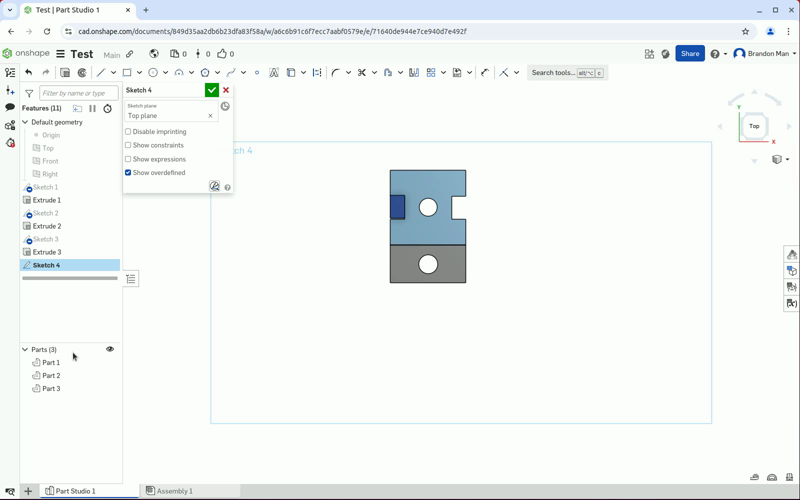
key(y)
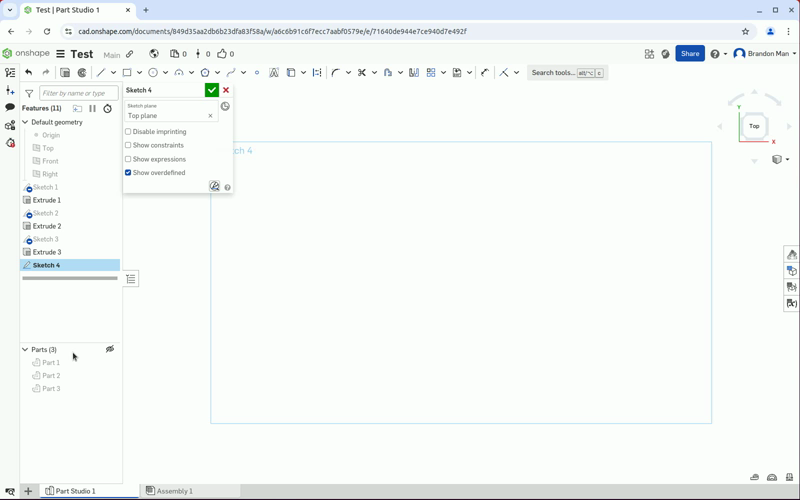
key(l)
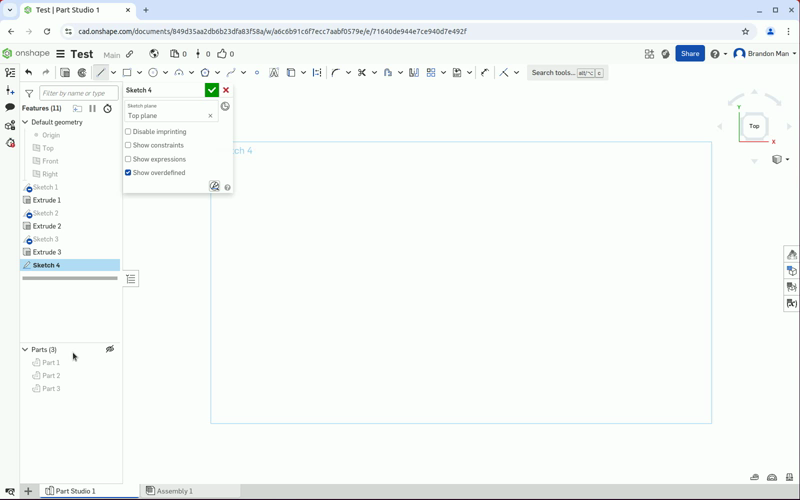
key_down(shift)
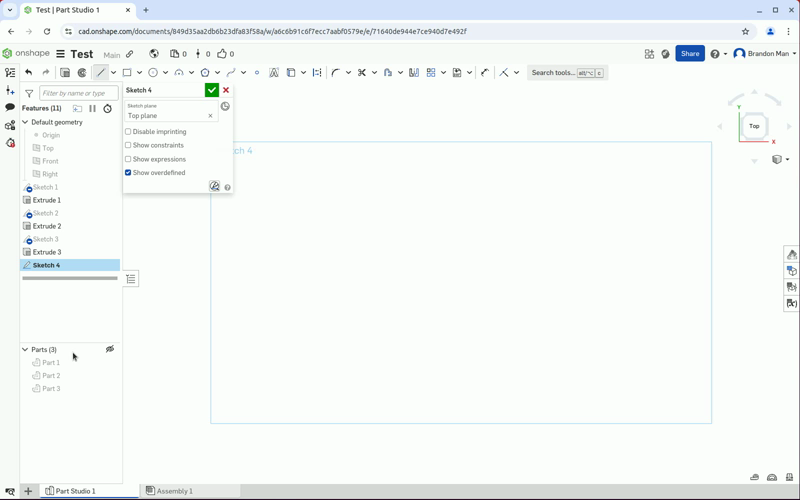
mouse_move(451, 218)
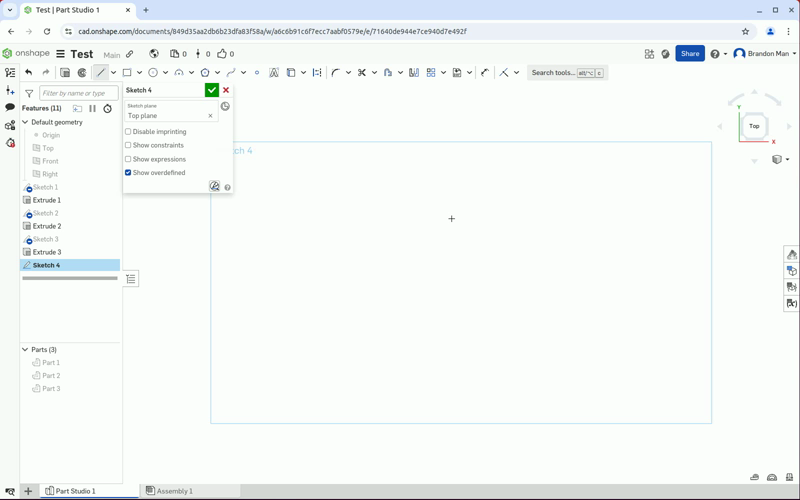
click(451, 218)
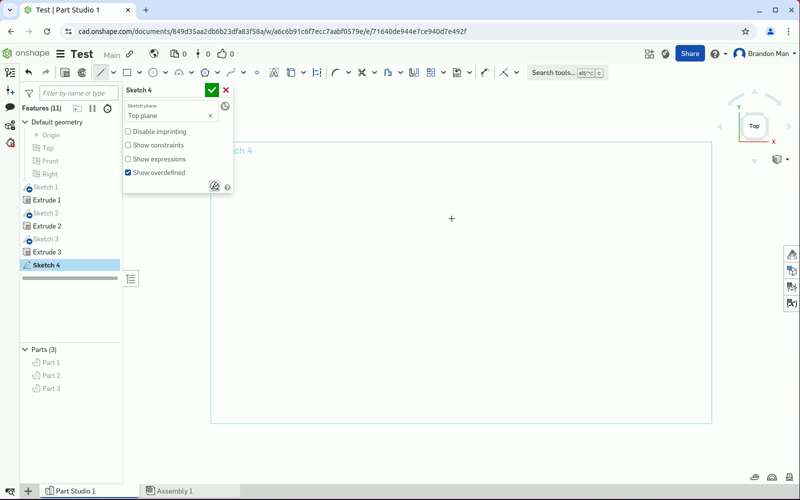
key_up(shift)
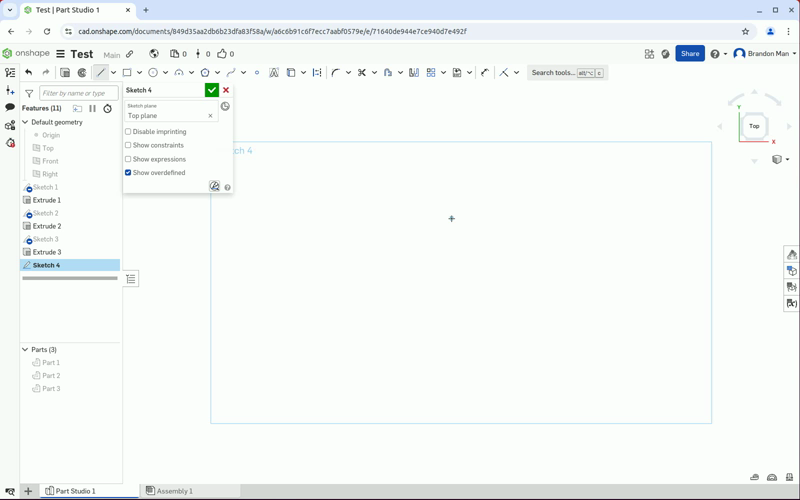
key_down(shift)
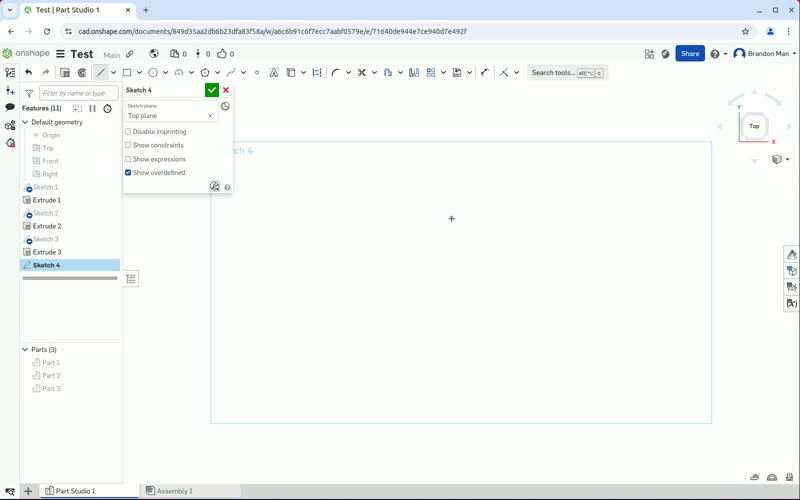
mouse_move(481, 218)
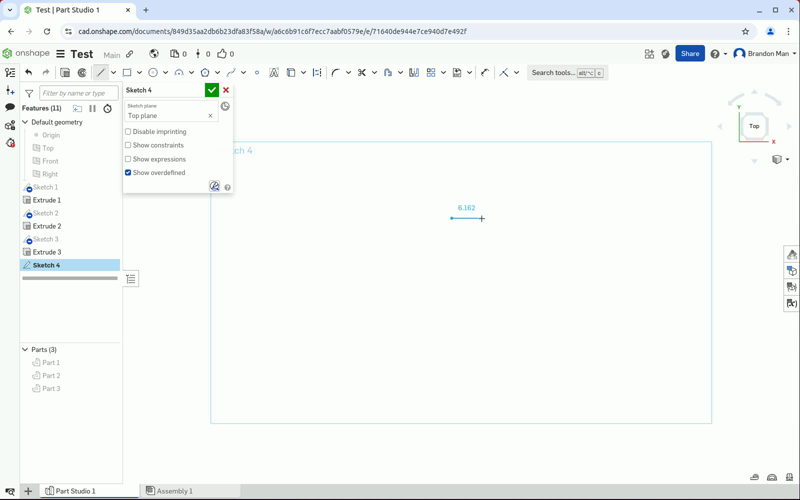
mouse_move(466, 218)
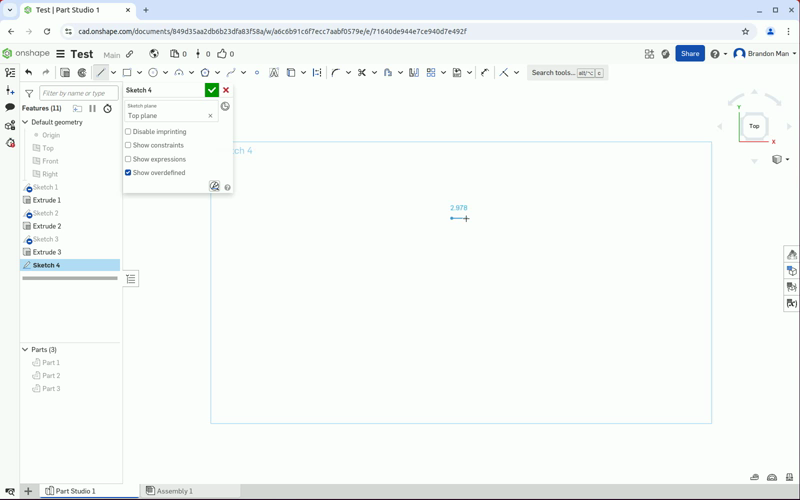
click(466, 218)
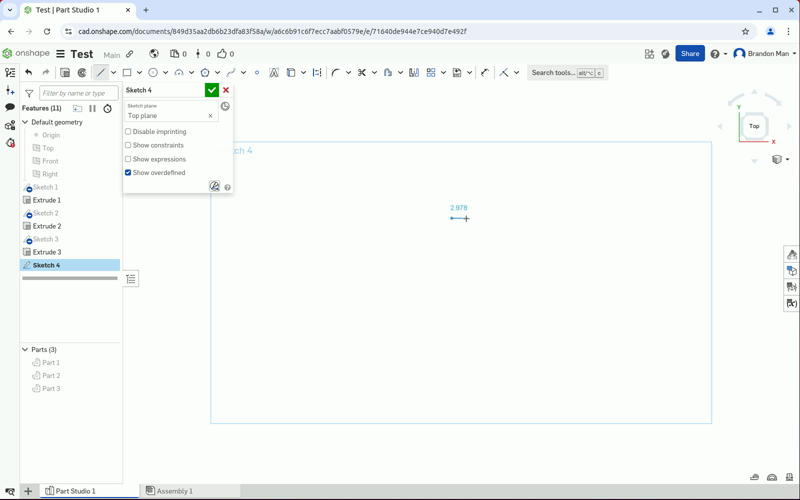
key_up(shift)
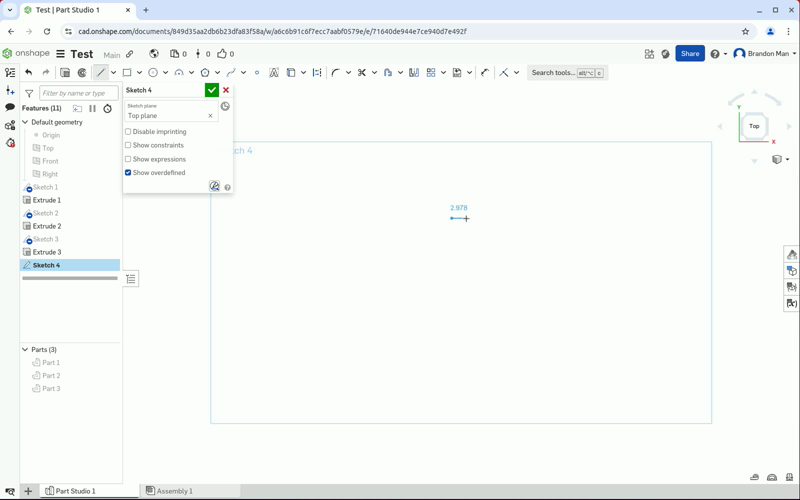
key_down(shift)
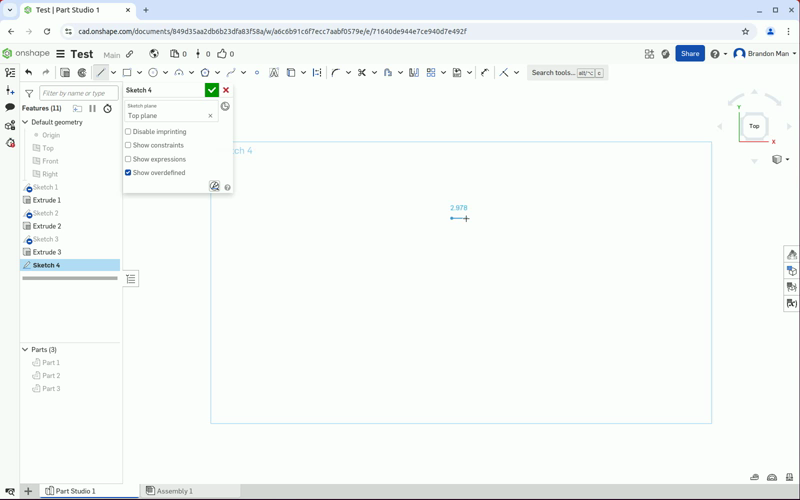
mouse_move(496, 218)
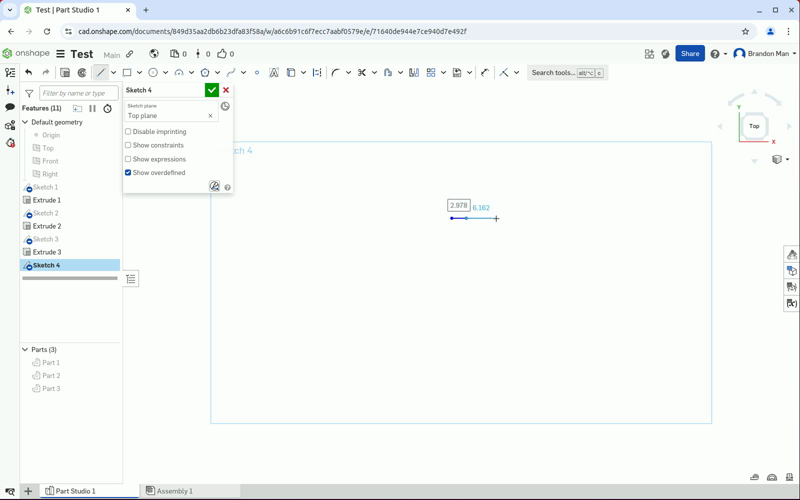
mouse_move(466, 195)
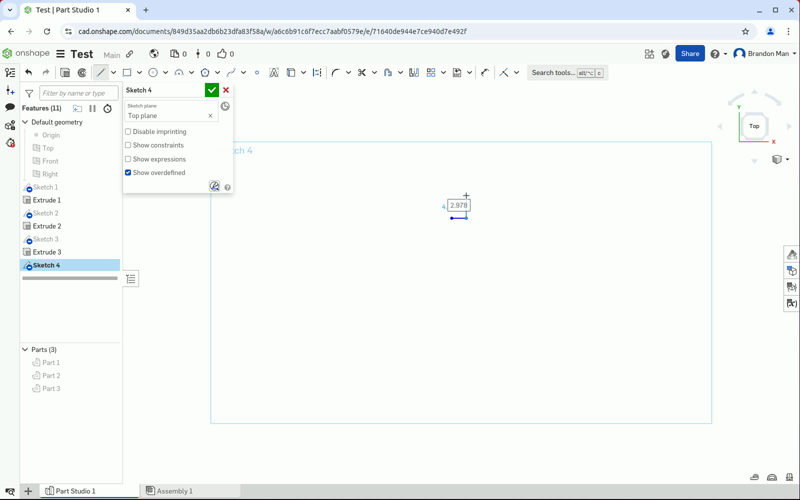
click(466, 195)
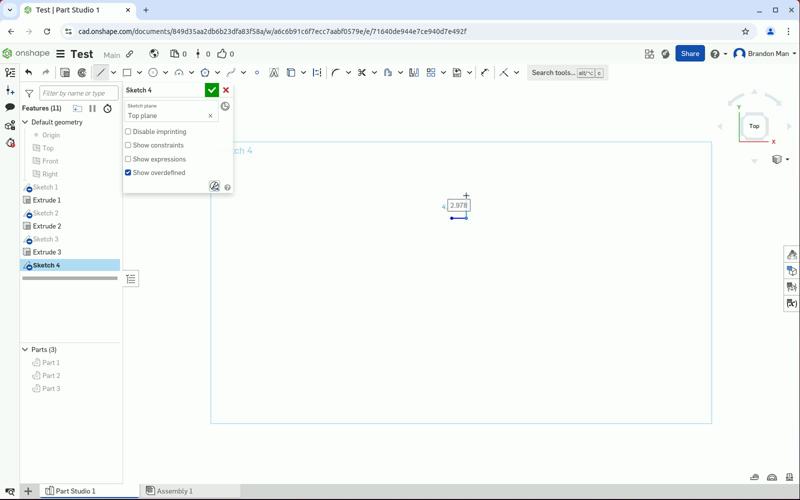
key_up(shift)
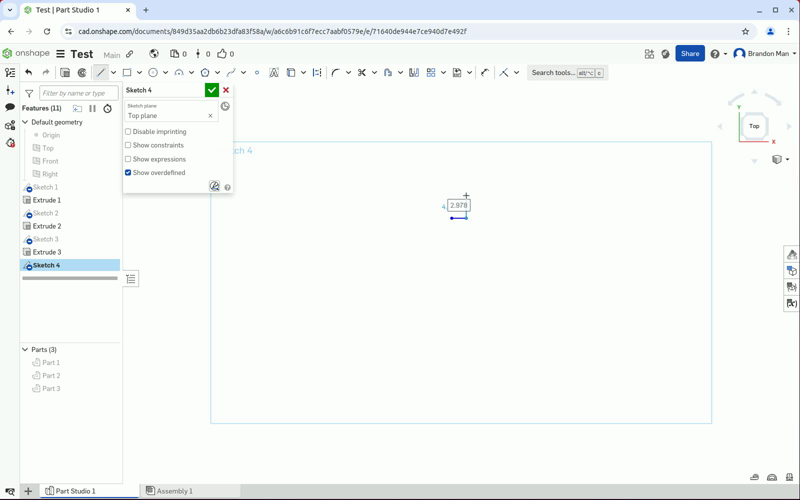
key_down(shift)
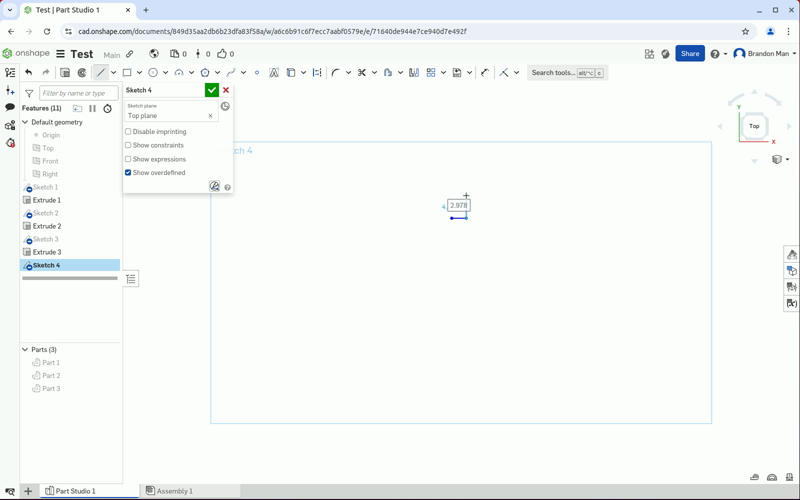
mouse_move(496, 195)
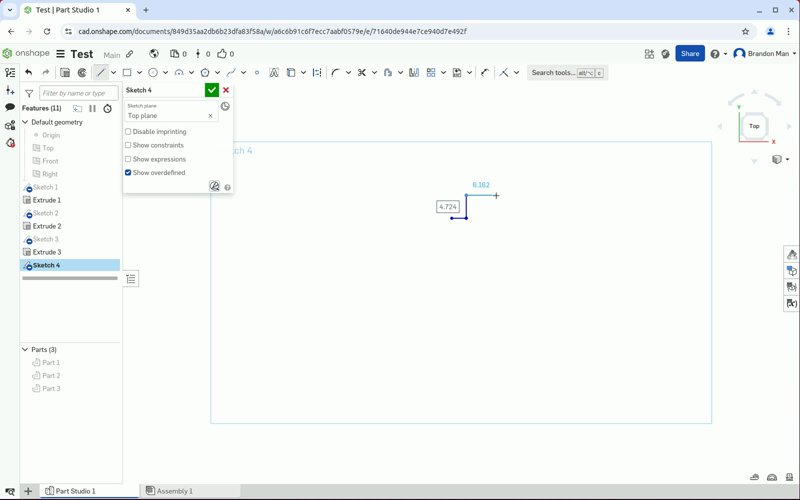
mouse_move(451, 195)
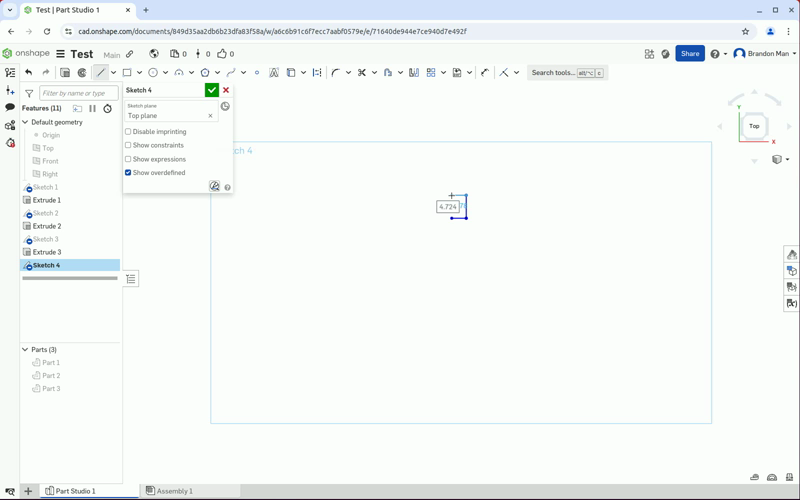
click(451, 195)
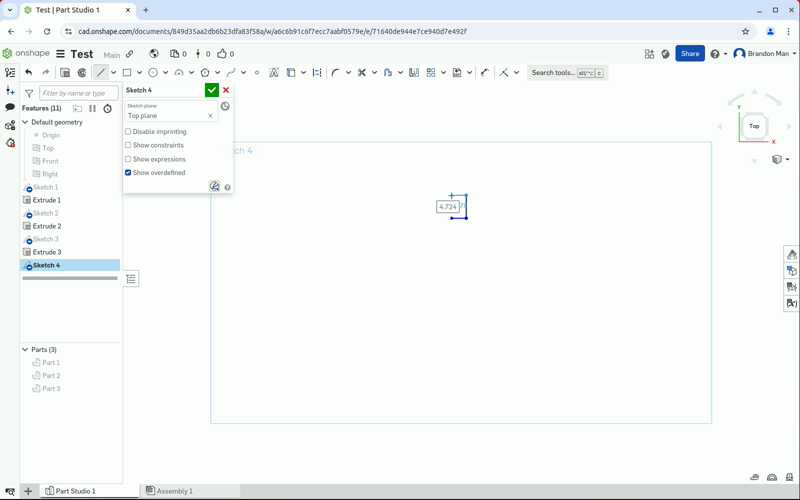
key_up(shift)
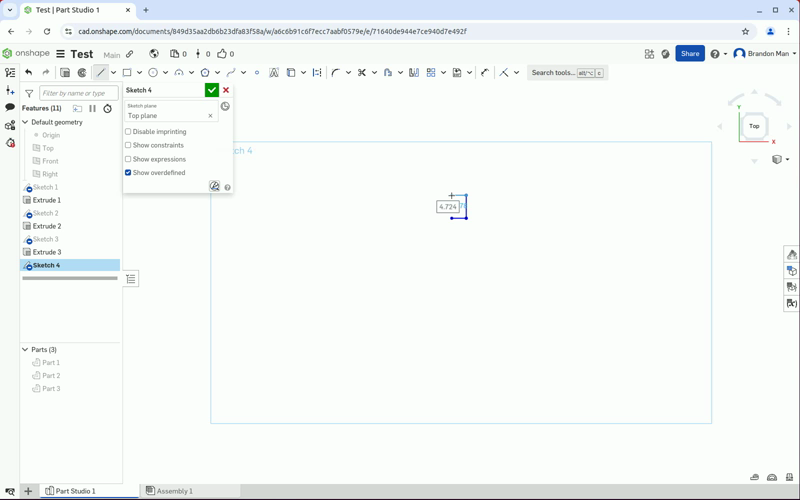
mouse_move(481, 195)
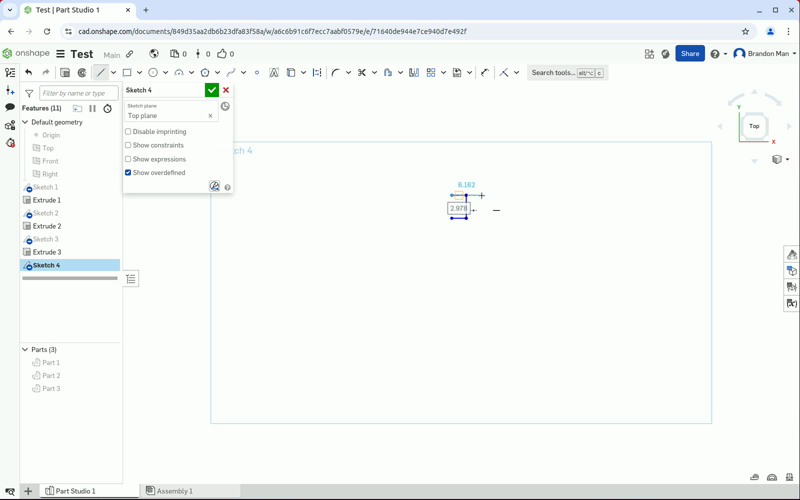
key_down(shift)
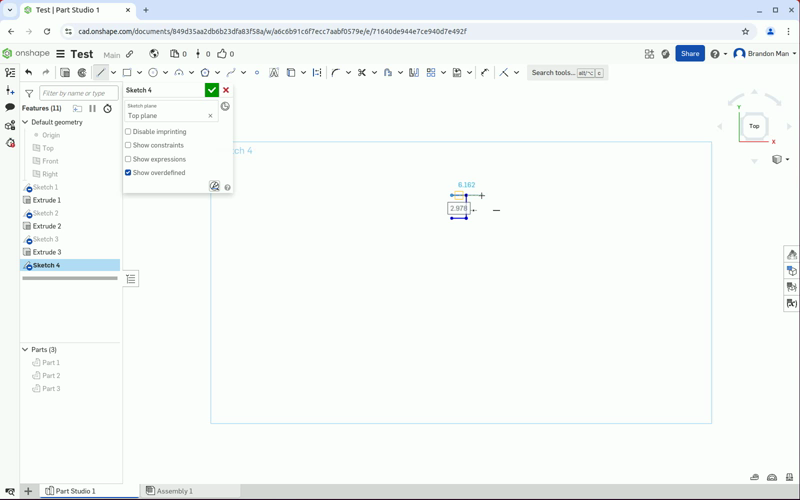
mouse_move(451, 218)
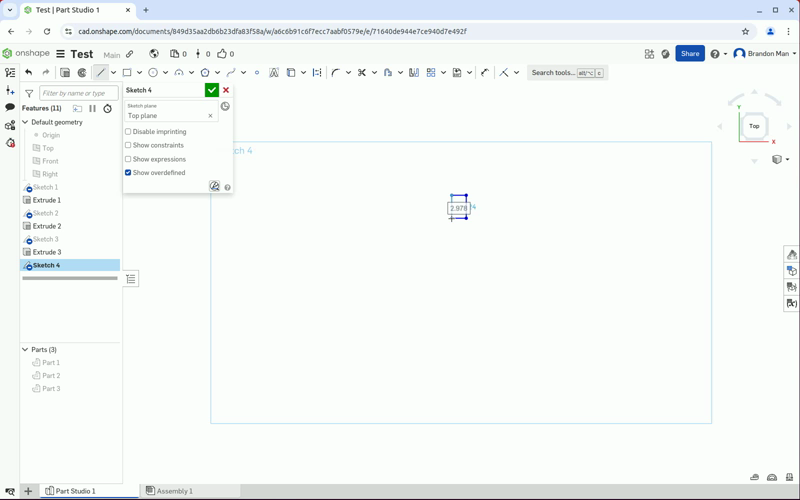
key_up(shift)
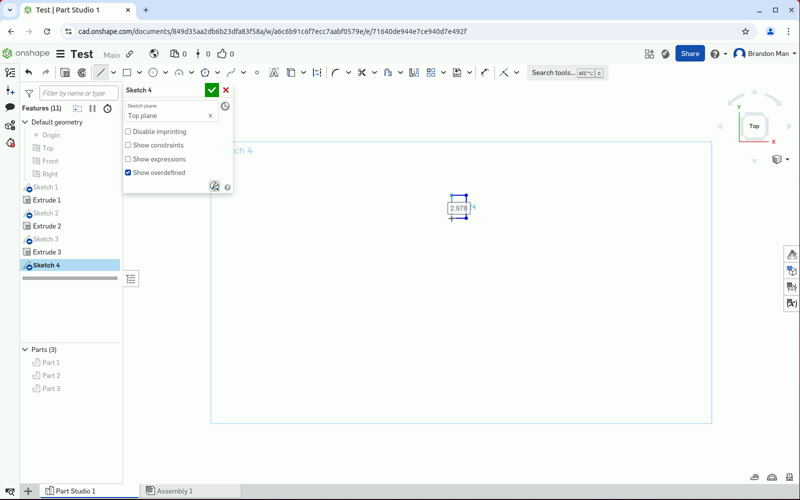
click(451, 218)
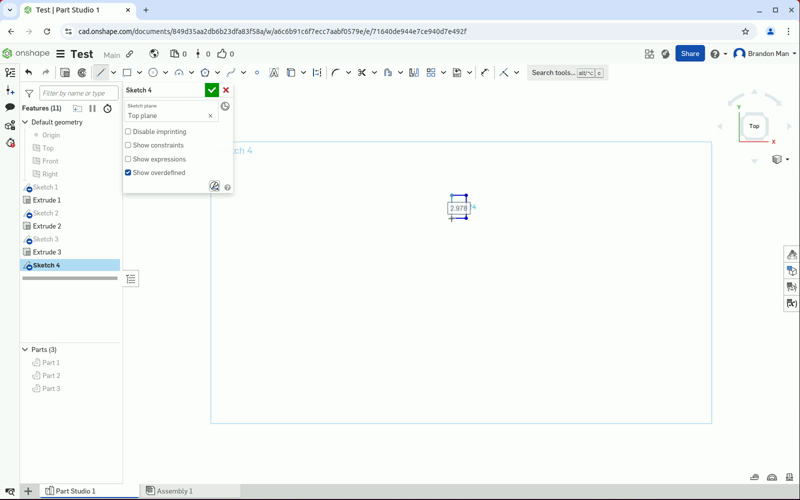
key(esc)
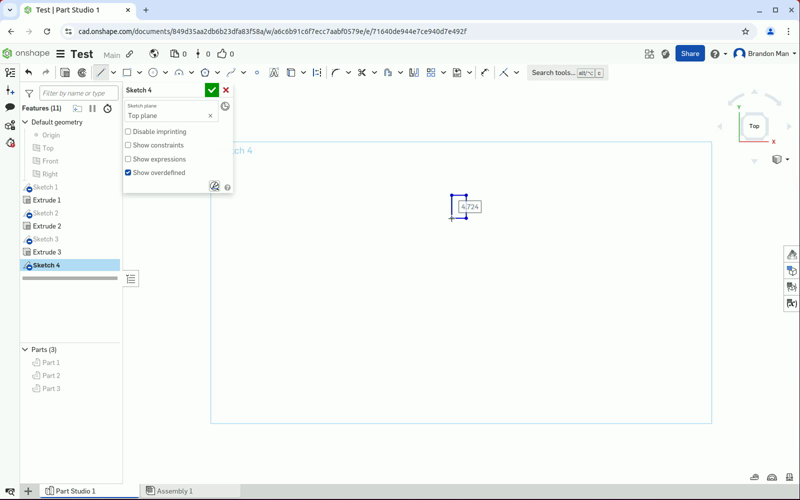
mouse_move(455, 209)
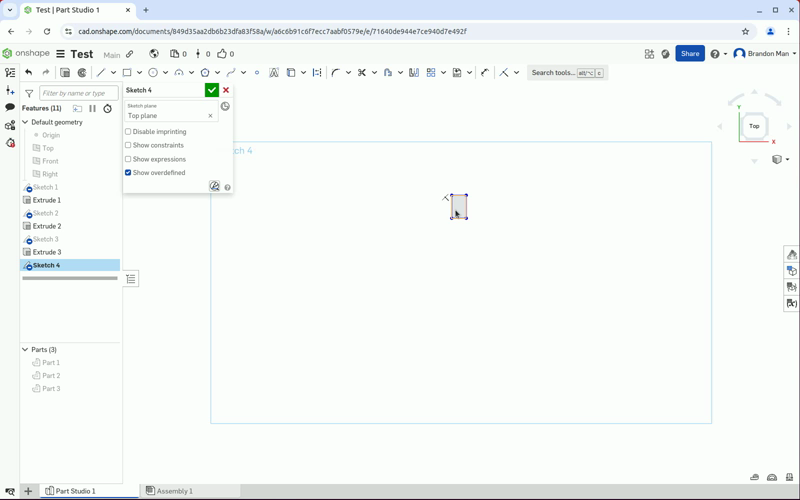
scroll(6)
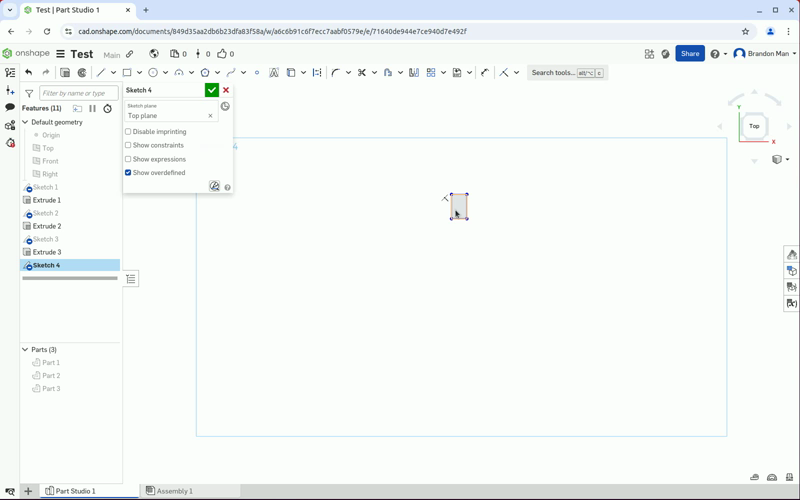
scroll(6)
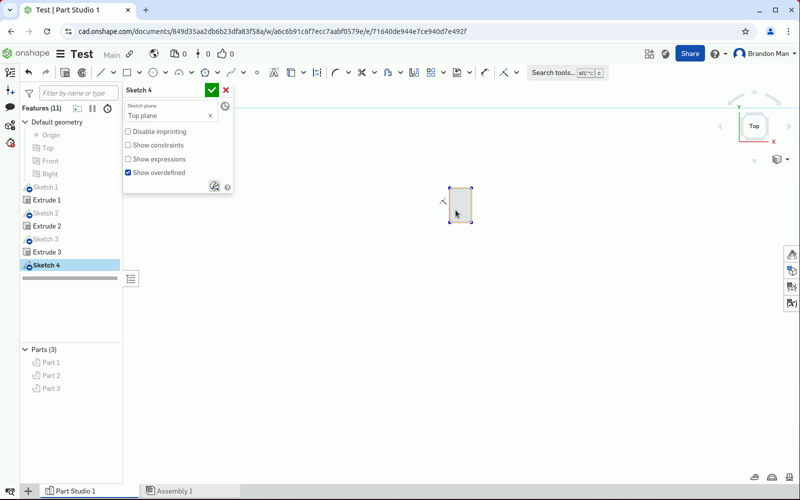
scroll(6)
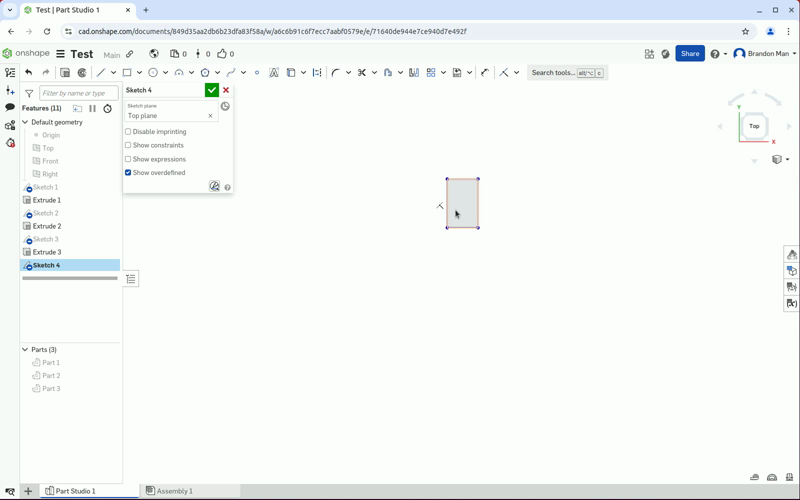
scroll(6)
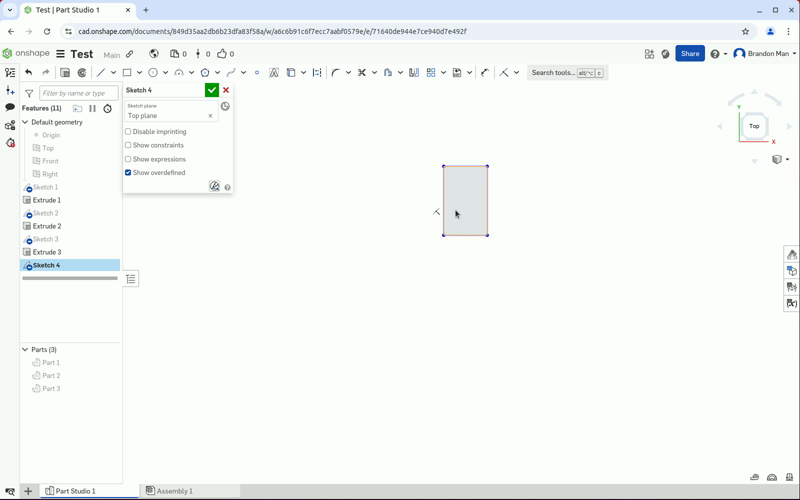
scroll(6)
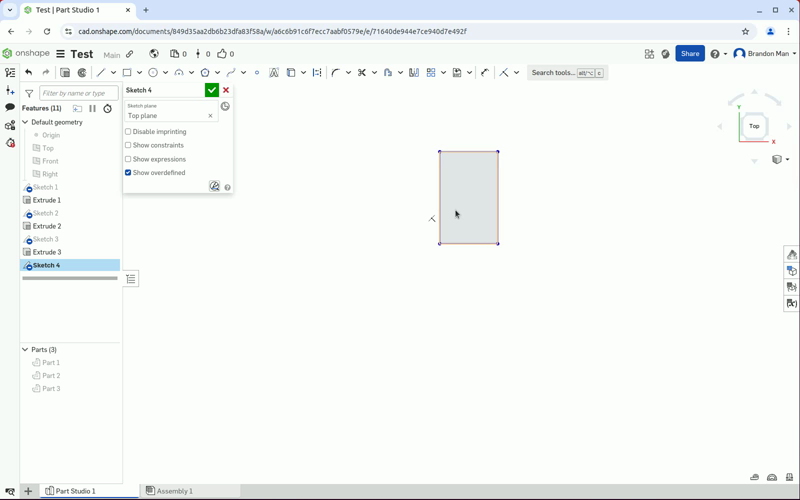
scroll(6)
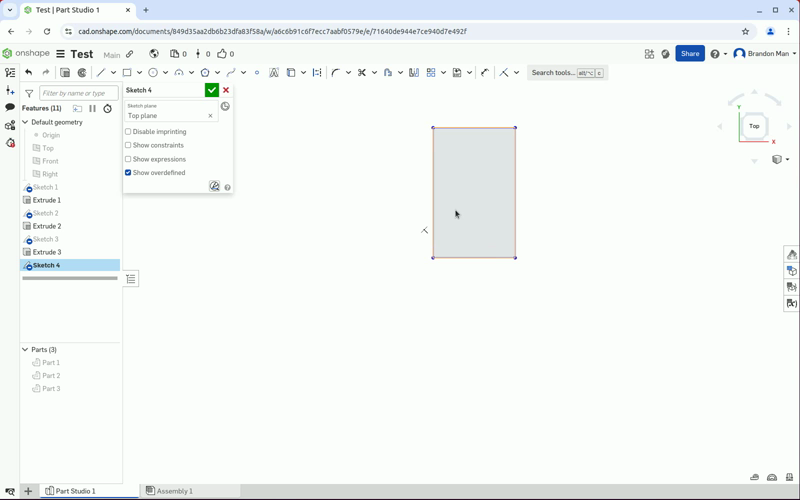
scroll(6)
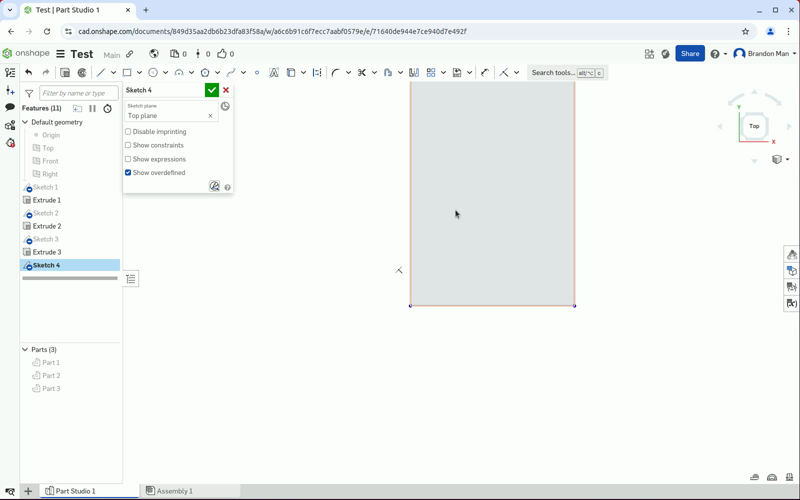
click(455, 209)
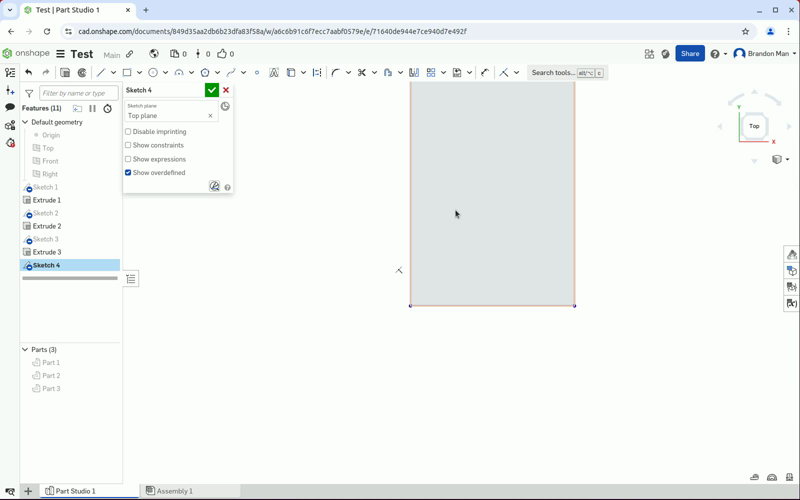
scroll(-6)
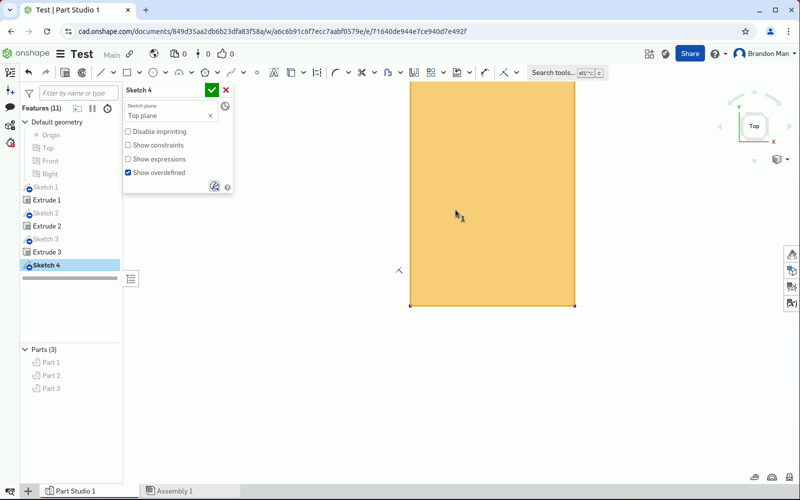
scroll(-6)
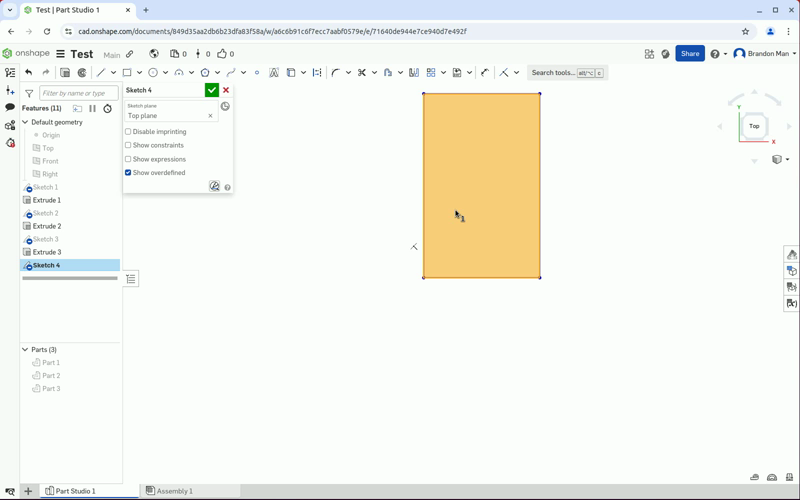
scroll(-6)
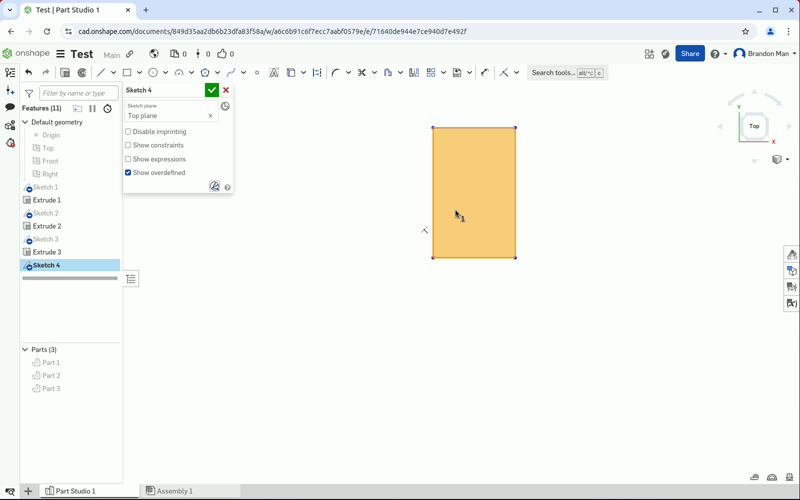
scroll(-6)
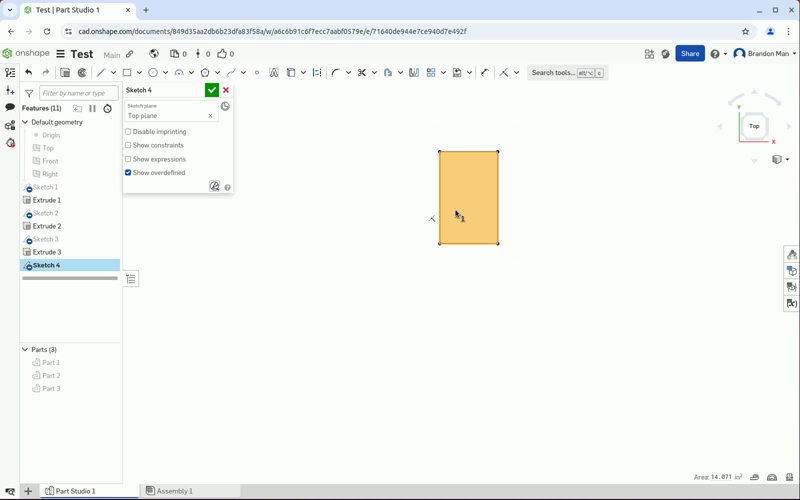
scroll(-6)
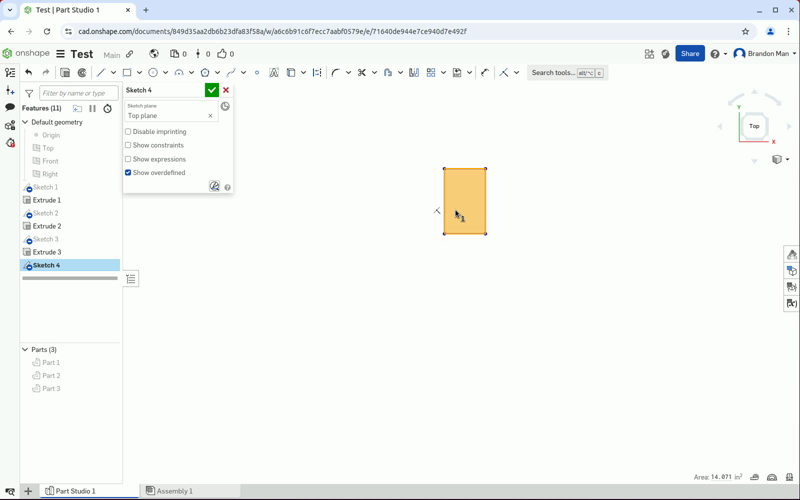
scroll(-6)
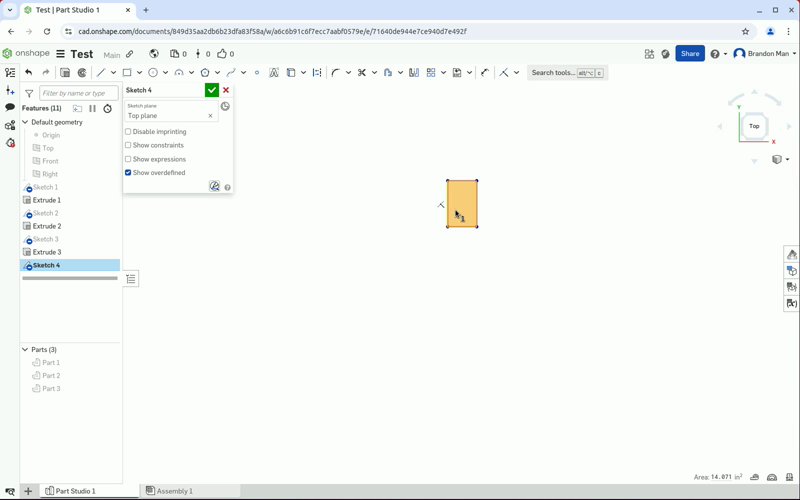
scroll(-6)
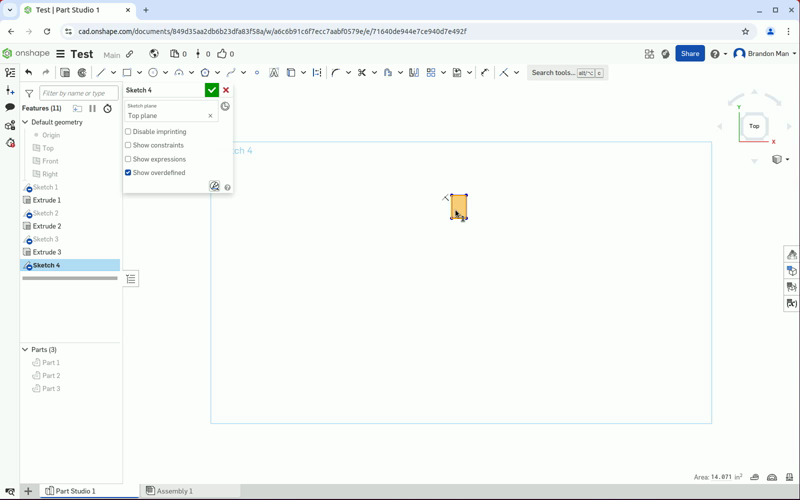
mouse_move(73, 352)
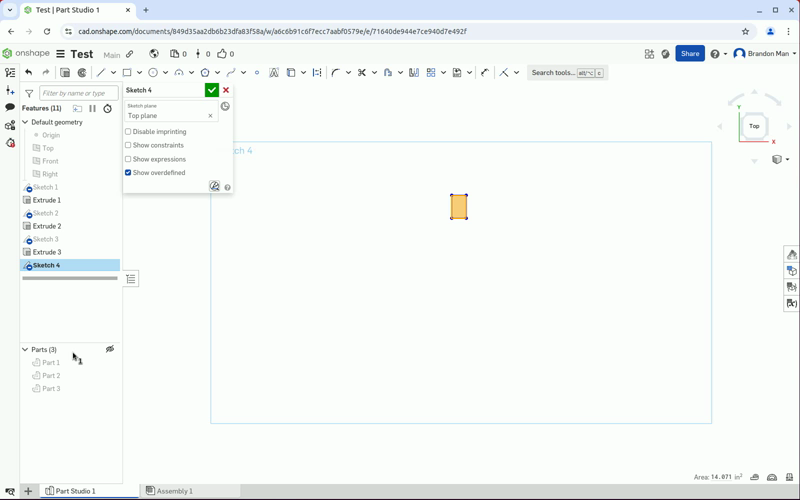
key(shift+y)
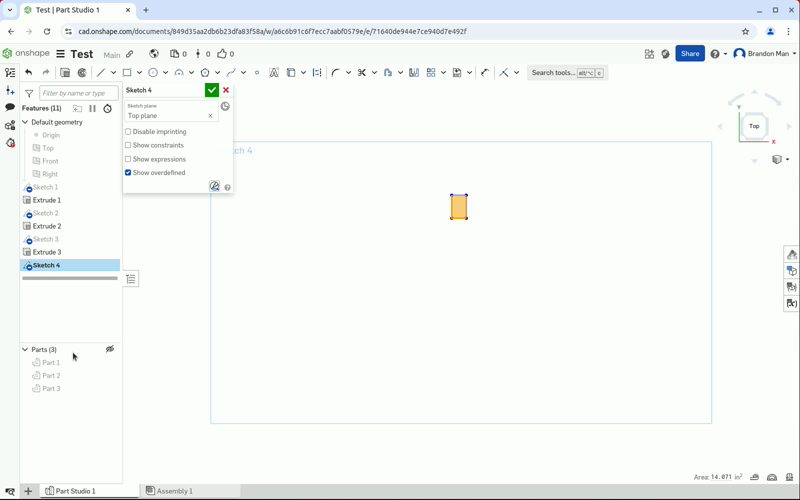
key(shift+e)
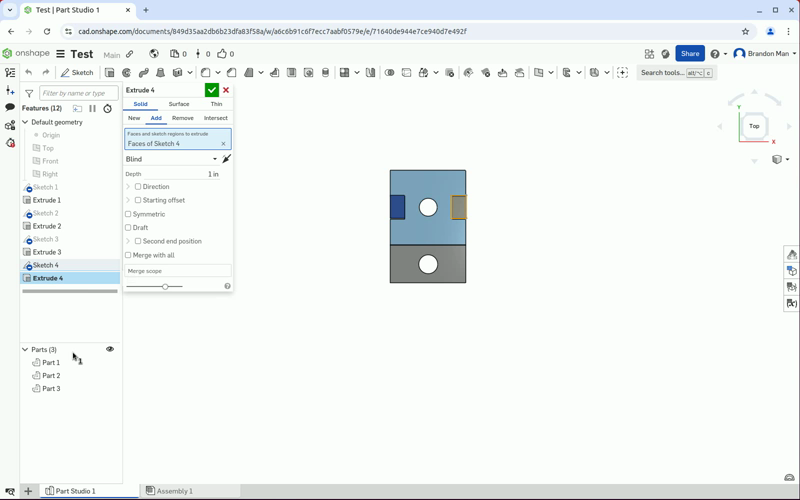
mouse_move(143, 106)
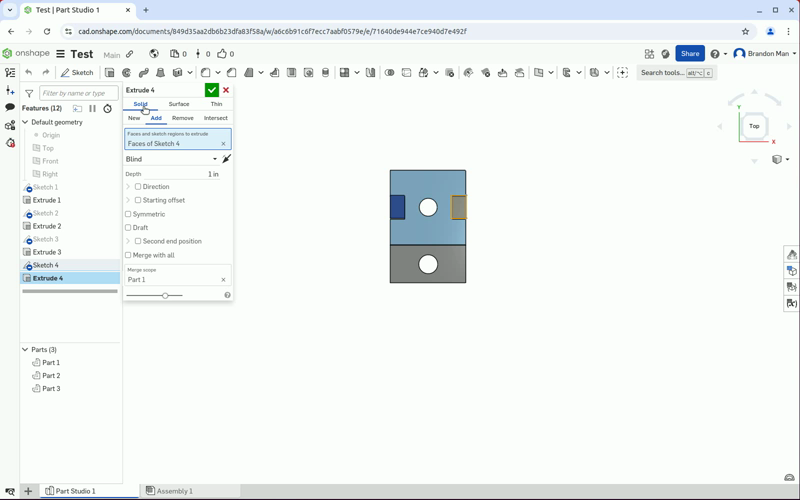
click(143, 106)
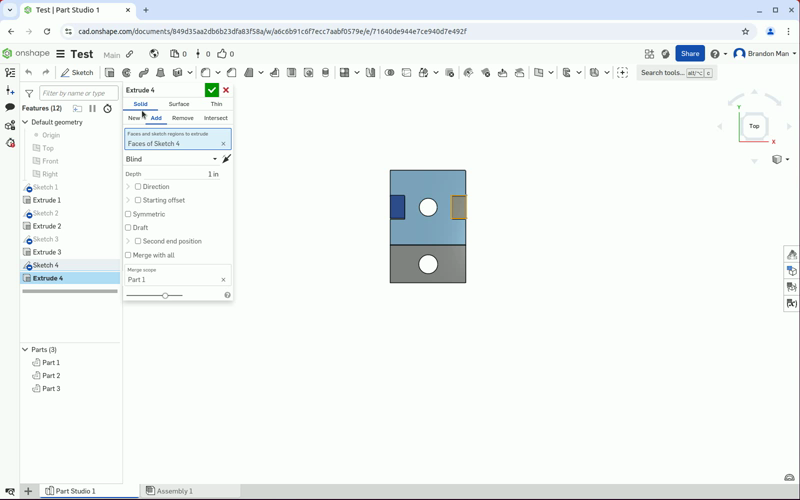
mouse_move(137, 120)
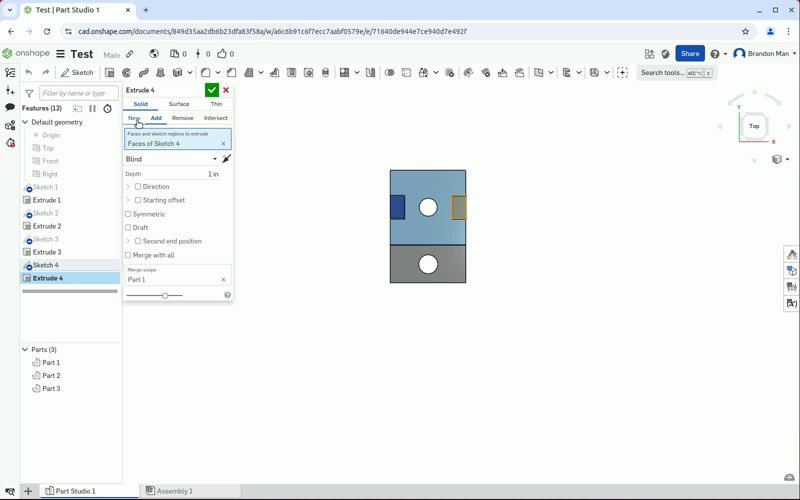
click(137, 120)
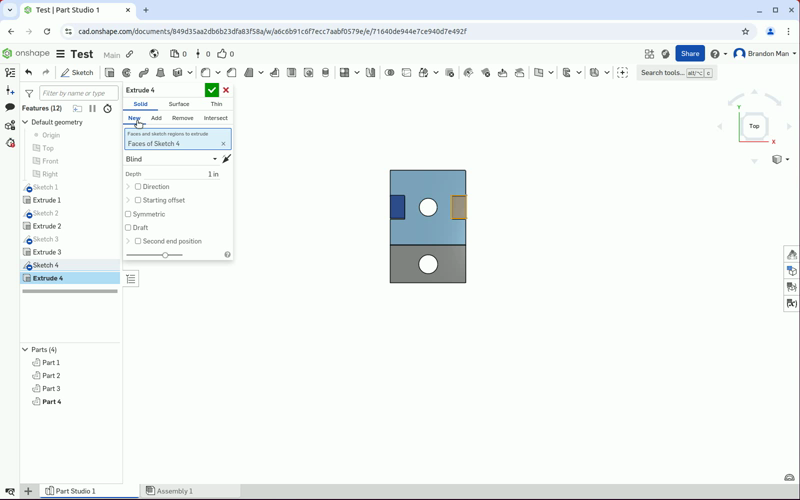
key(tab, 4)
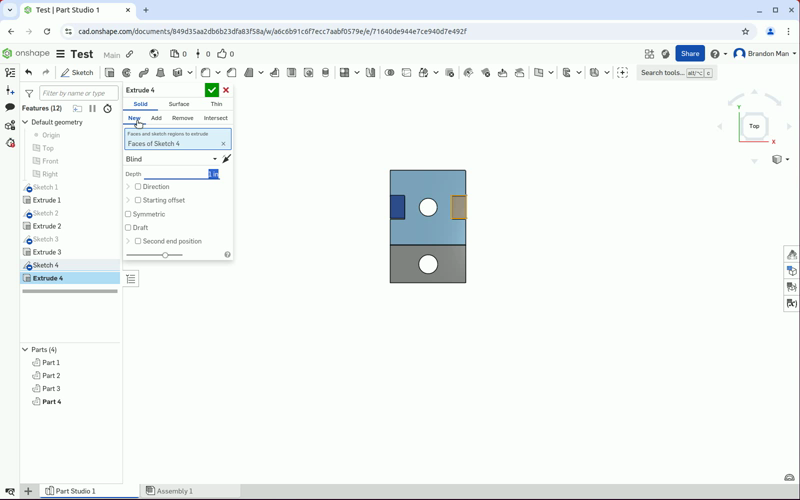
text(7.703)
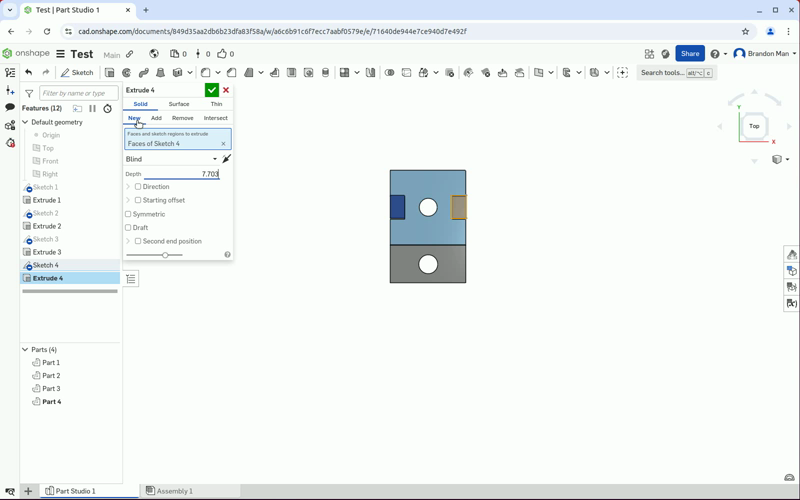
key(enter)
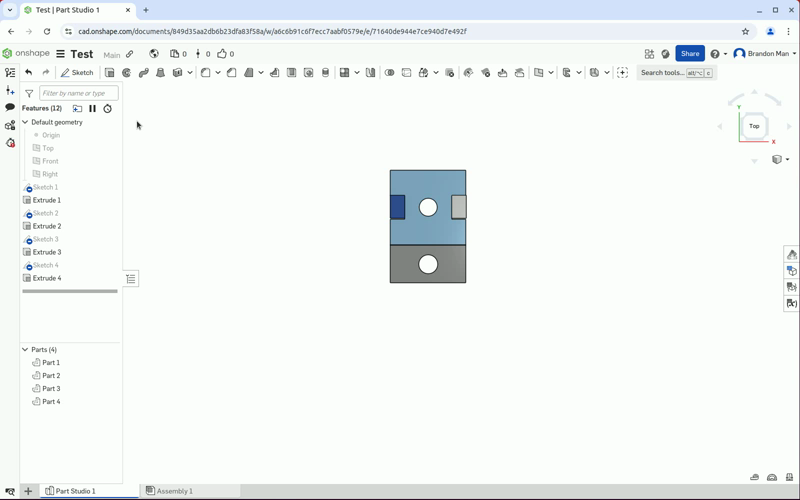
key(shift+h)
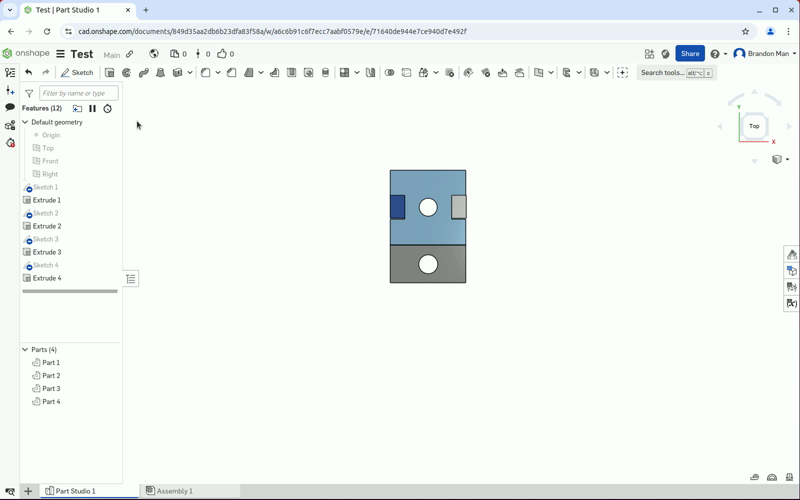
key(shift+h)
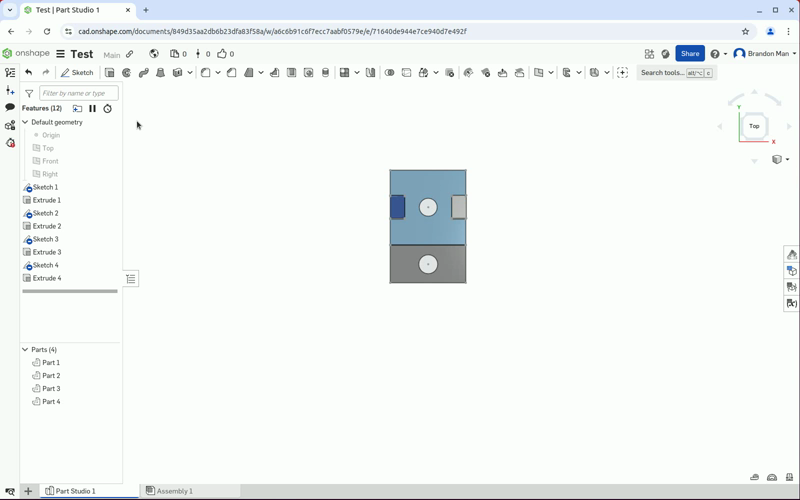
key(shift+7)
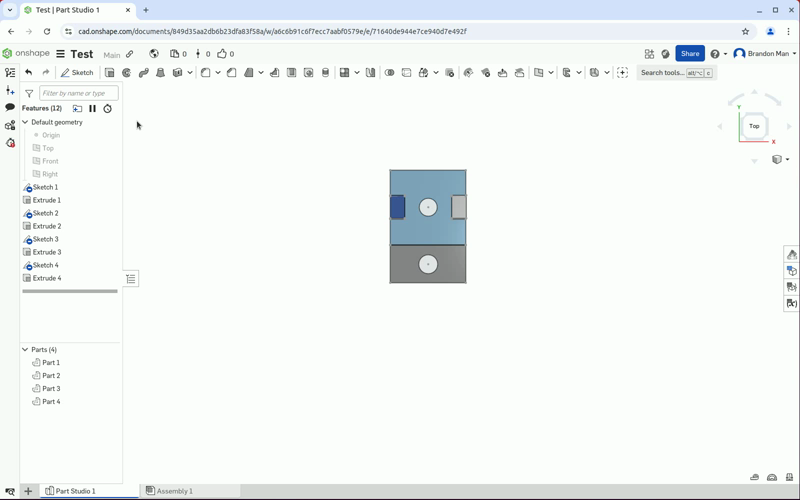
key(up, 3)
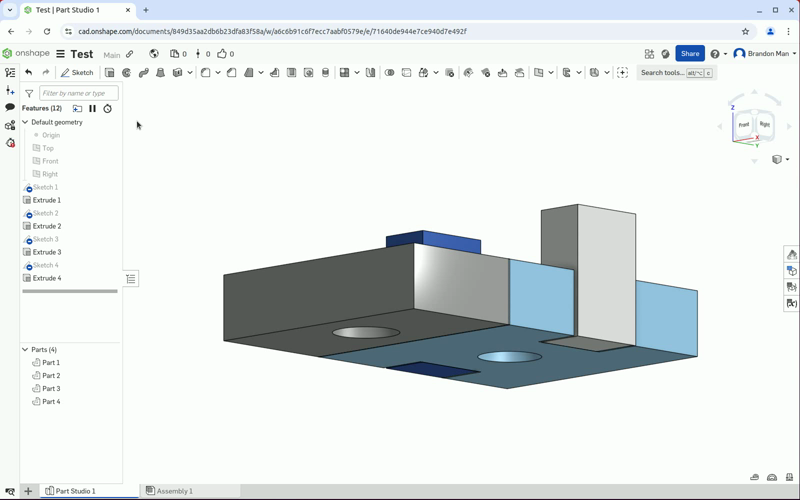
key(left, 3)
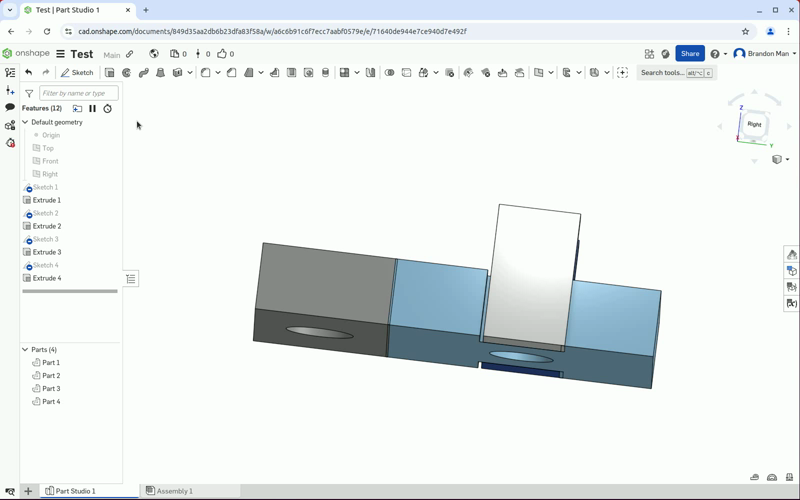
key(right, 3)
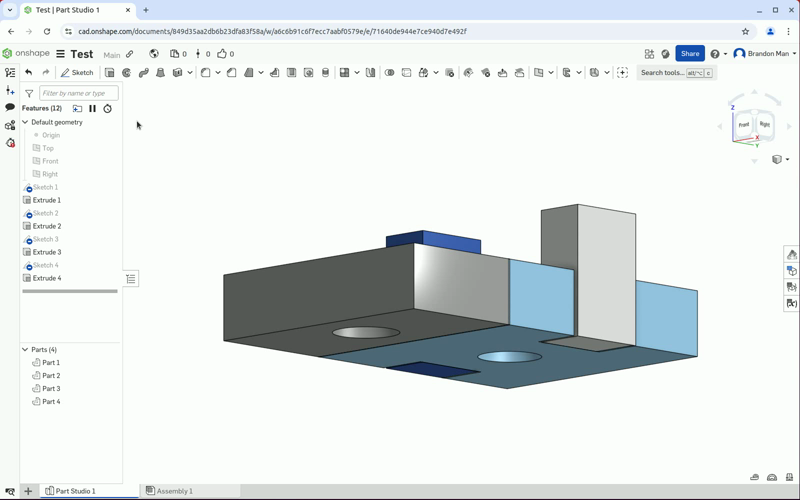
key(down, 3)
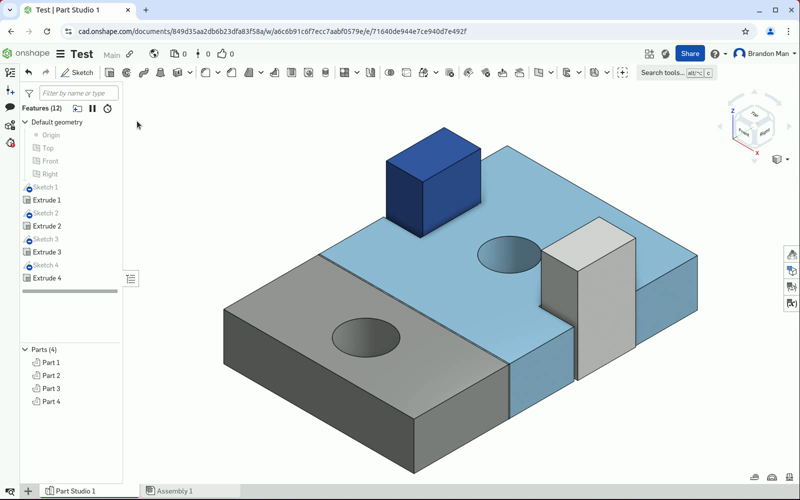
mouse_move(73, 189)
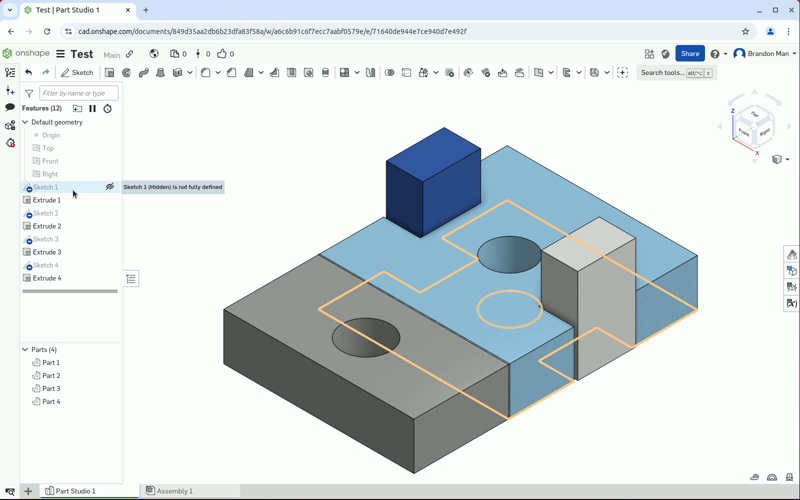
click(73, 189)